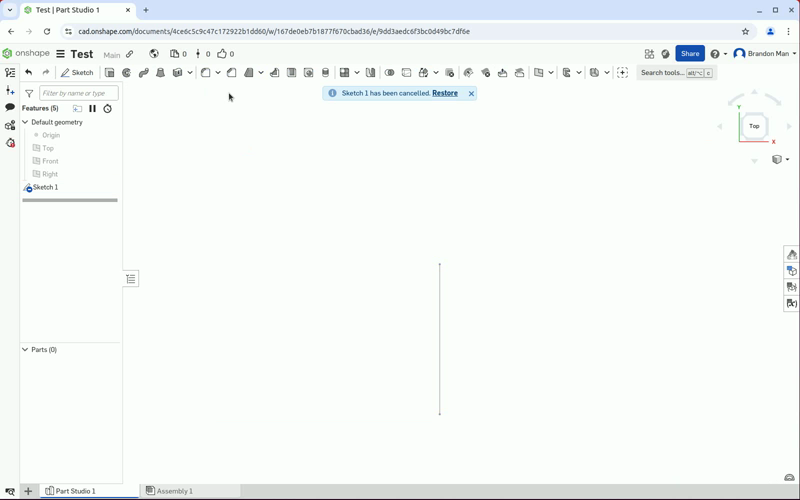
key(shift+h)
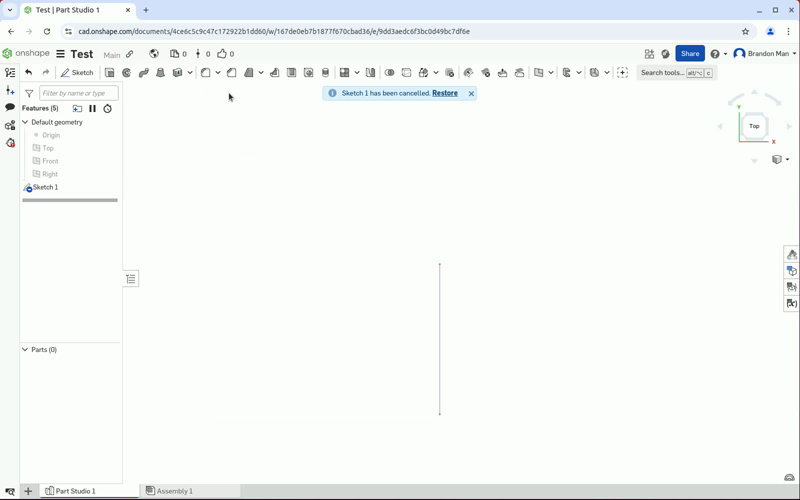
key(shift+s)
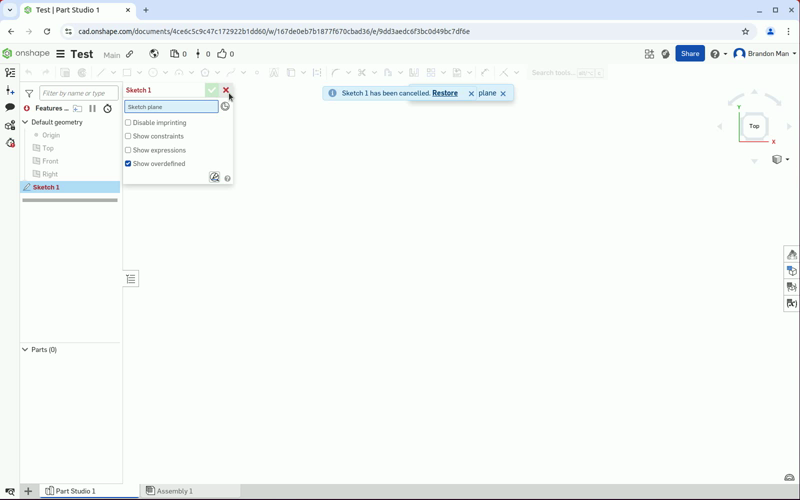
mouse_move(73, 150)
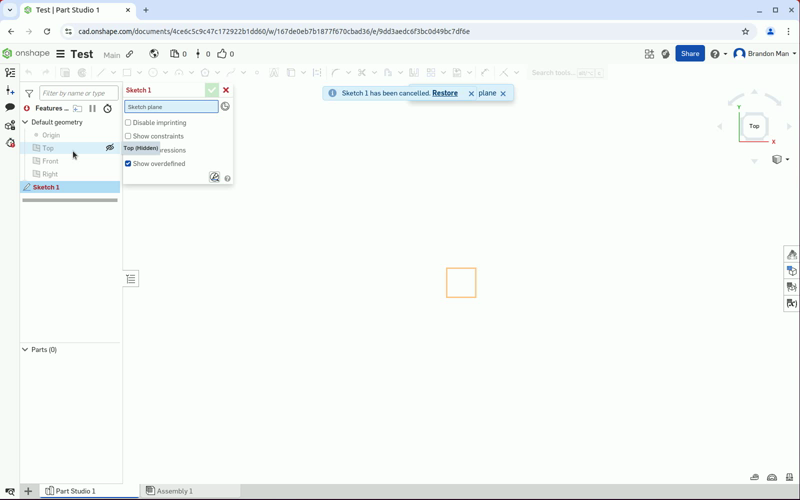
click(73, 150)
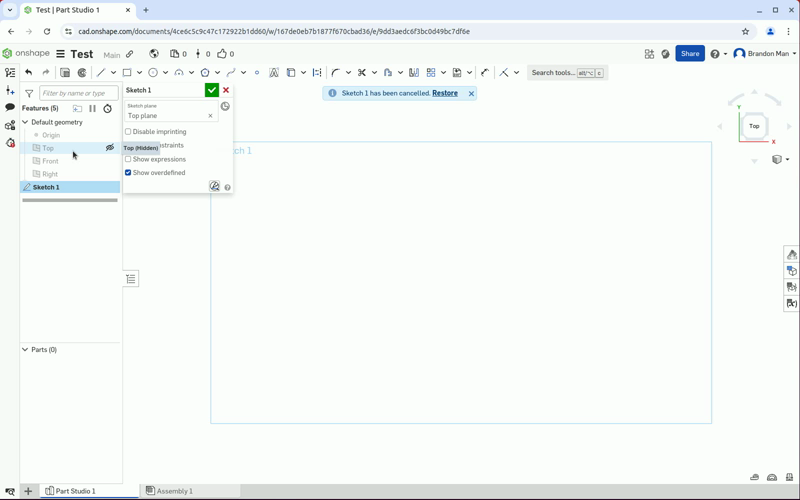
mouse_move(73, 352)
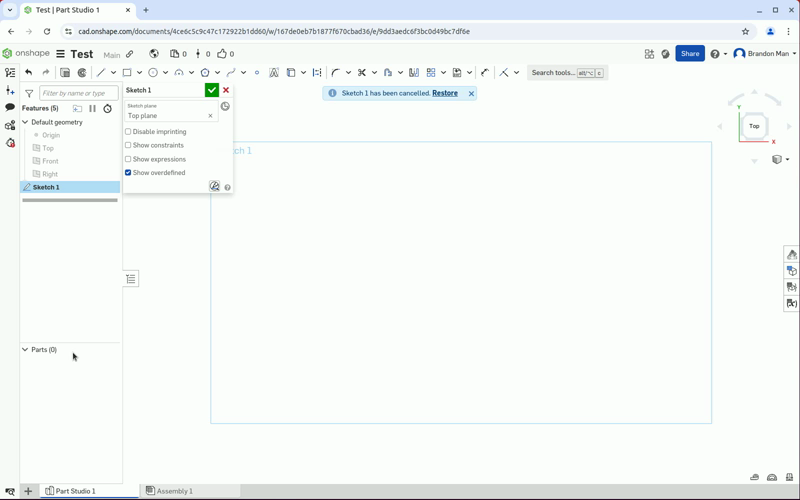
key(y)
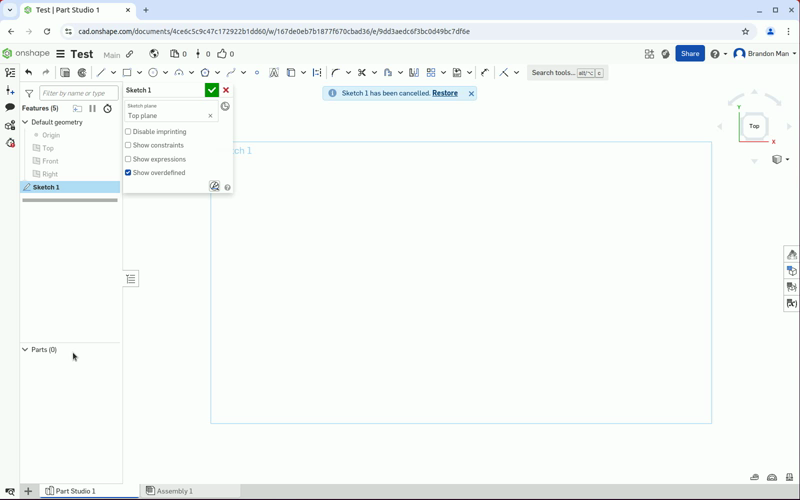
key(c)
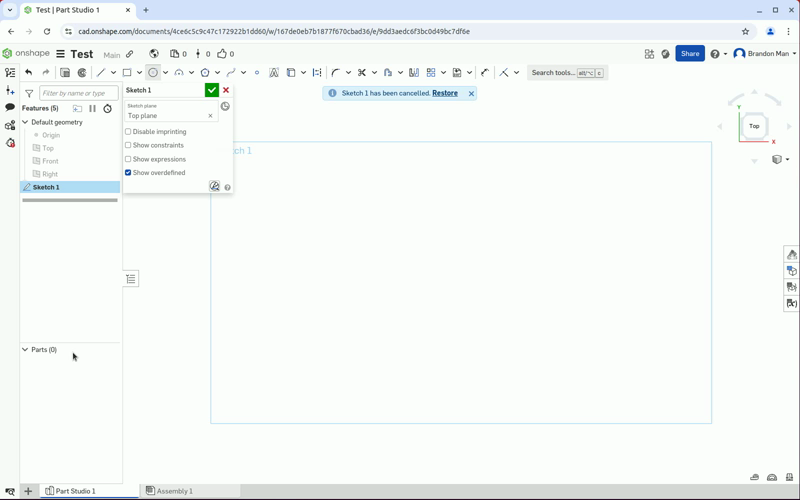
key_down(shift)
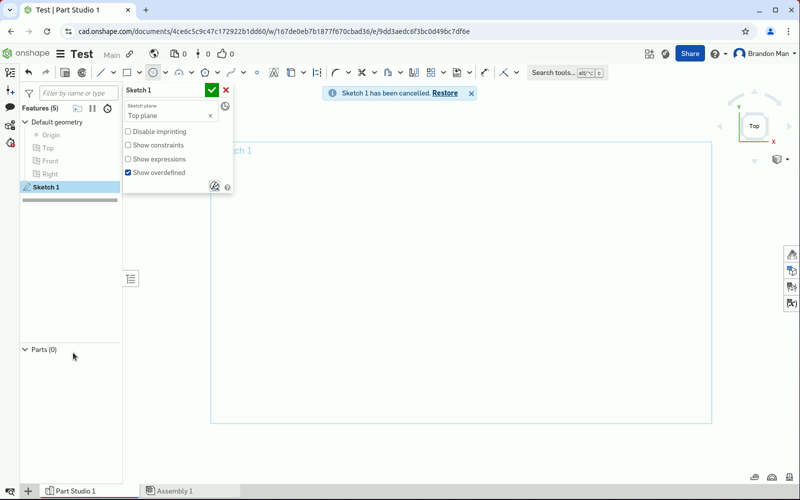
mouse_move(461, 282)
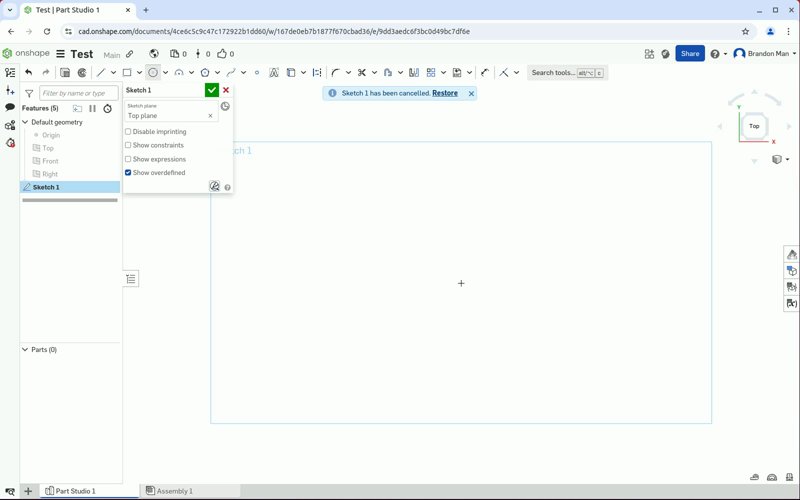
click(461, 282)
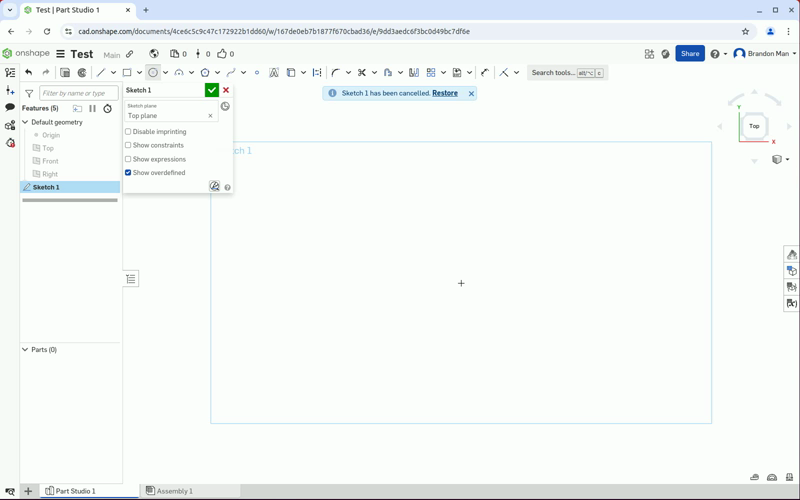
key_up(shift)
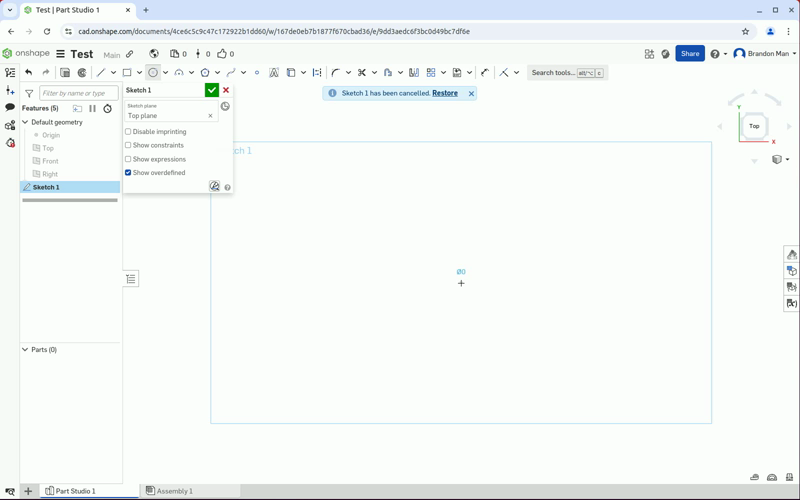
mouse_move(499, 282)
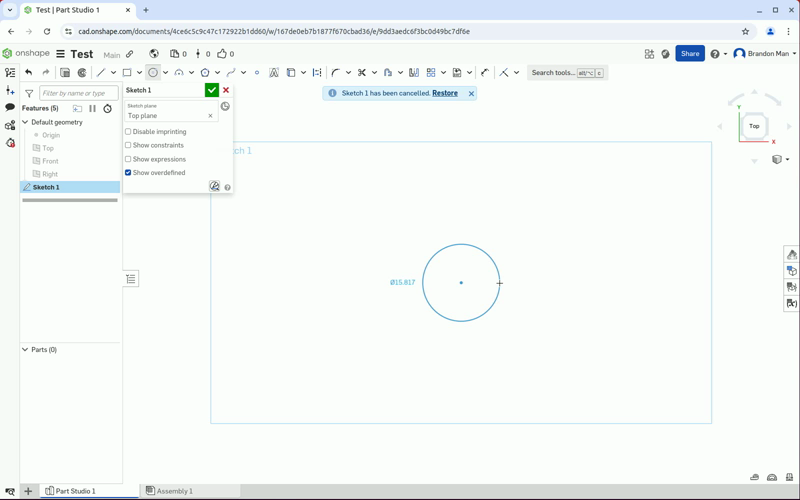
click(499, 282)
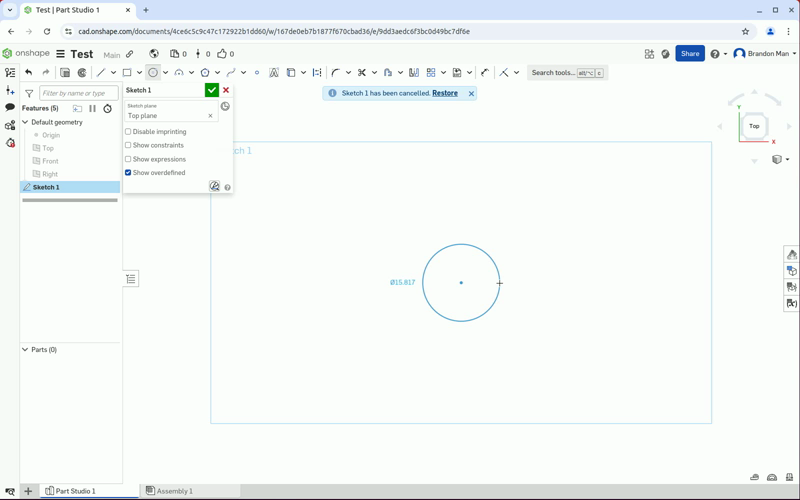
key(esc)
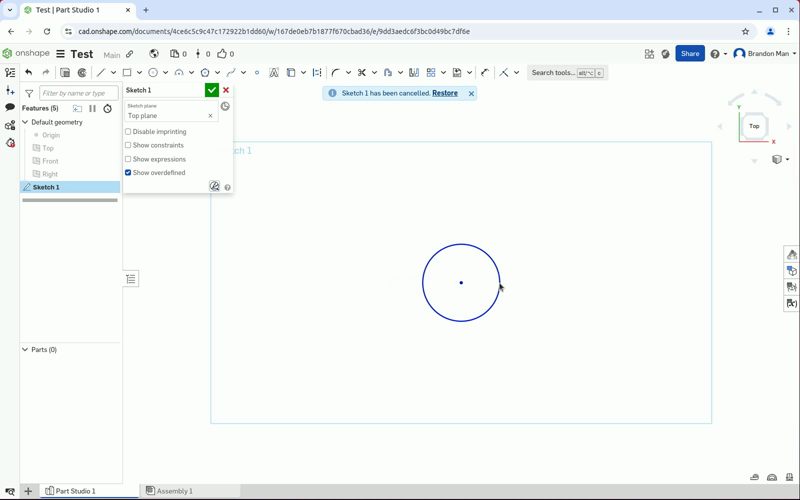
mouse_move(483, 280)
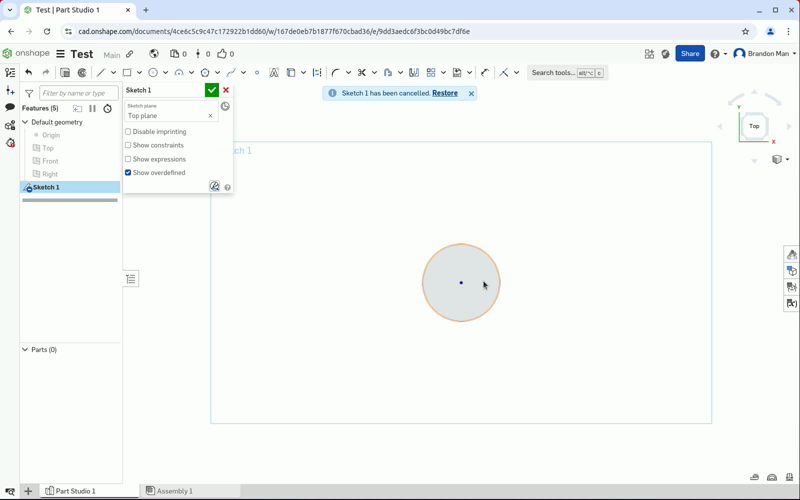
click(483, 280)
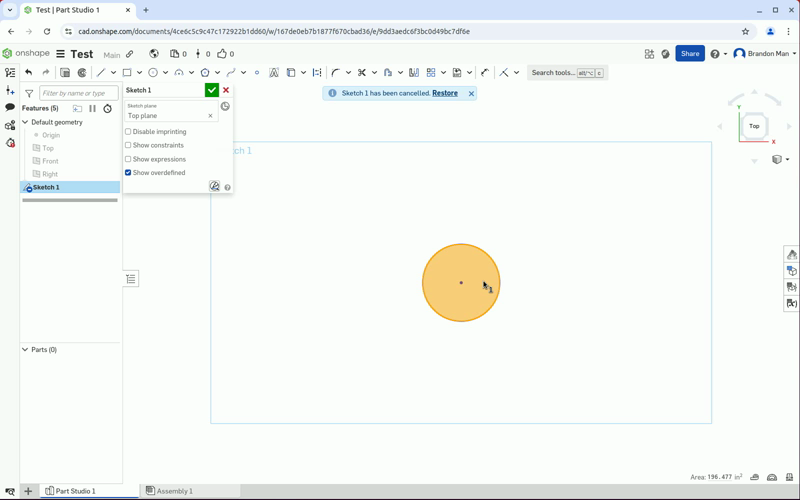
mouse_move(73, 352)
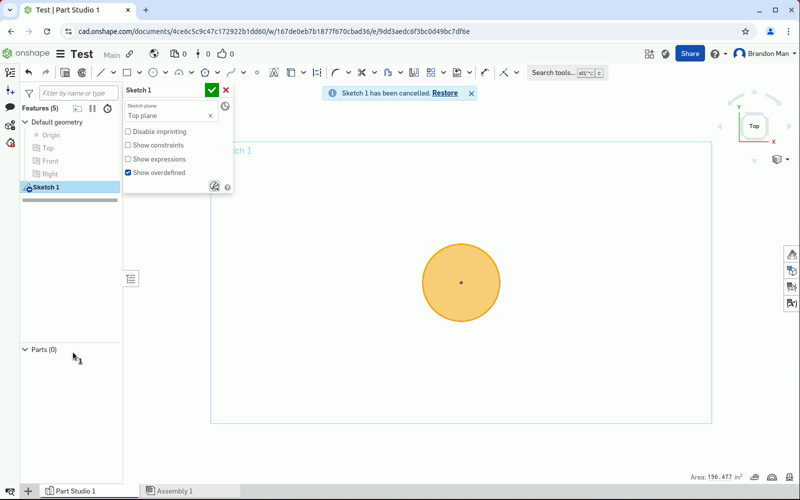
key(shift+y)
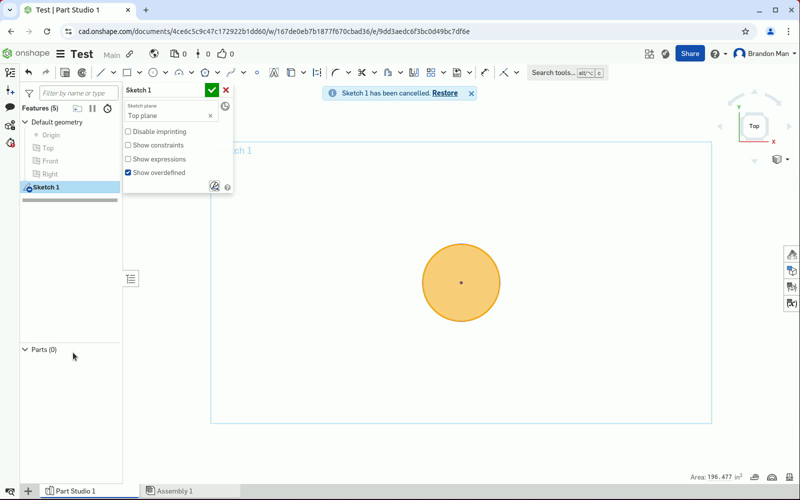
key(shift+e)
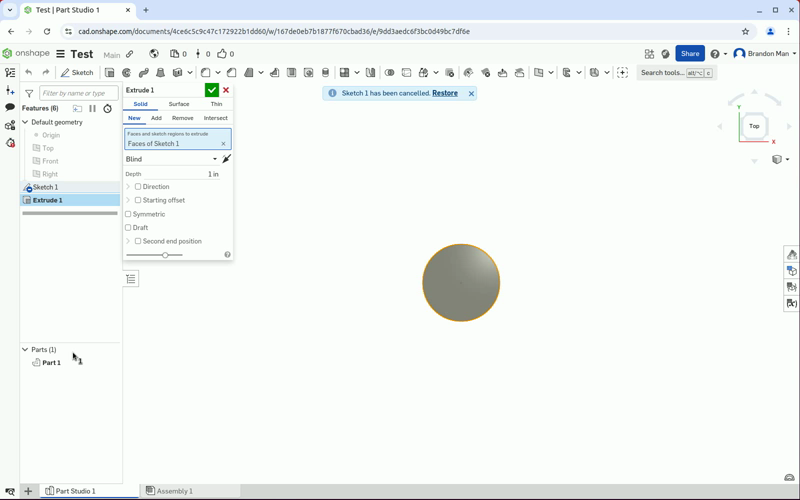
mouse_move(143, 106)
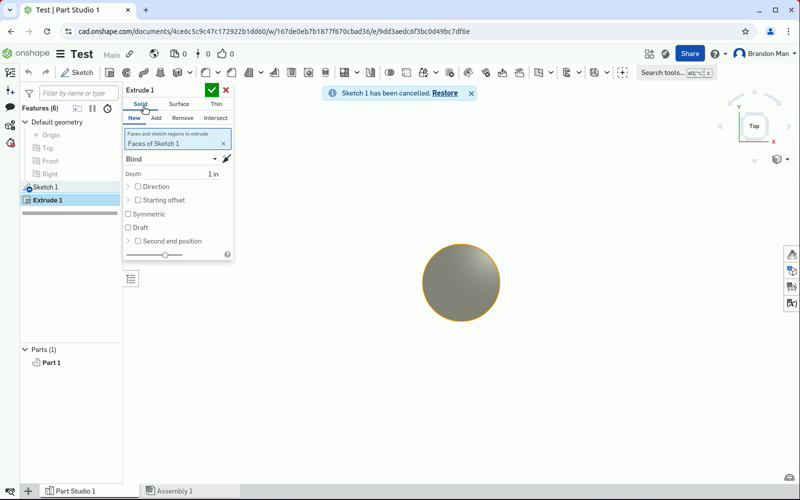
click(143, 106)
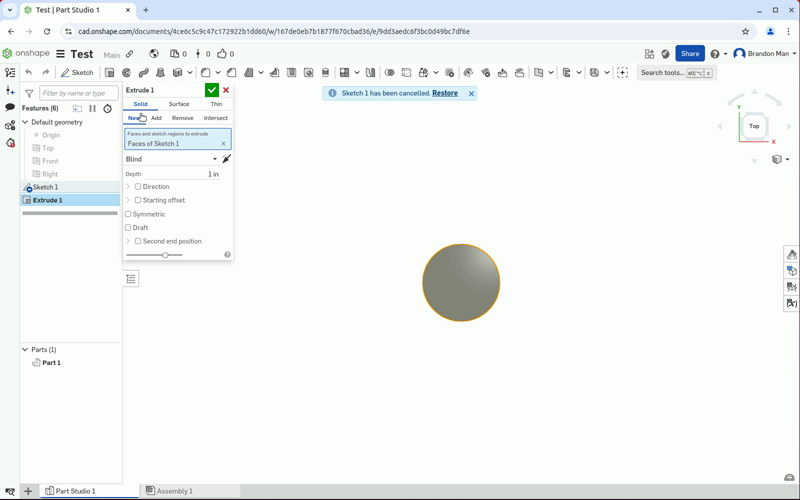
mouse_move(137, 120)
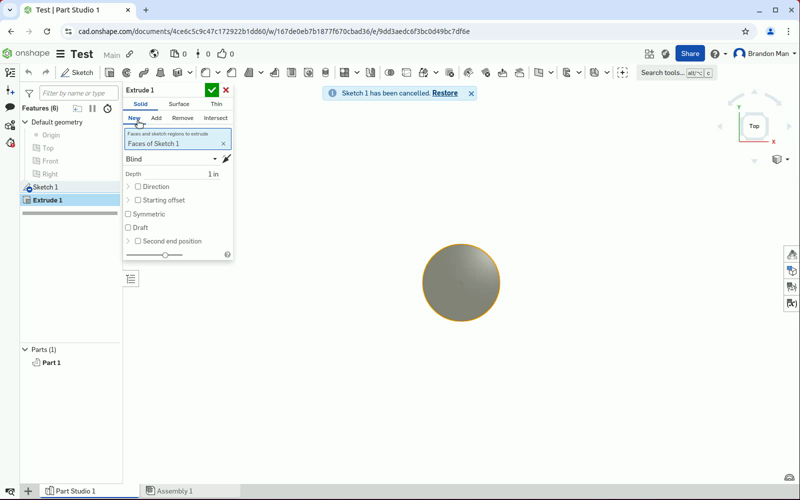
click(137, 120)
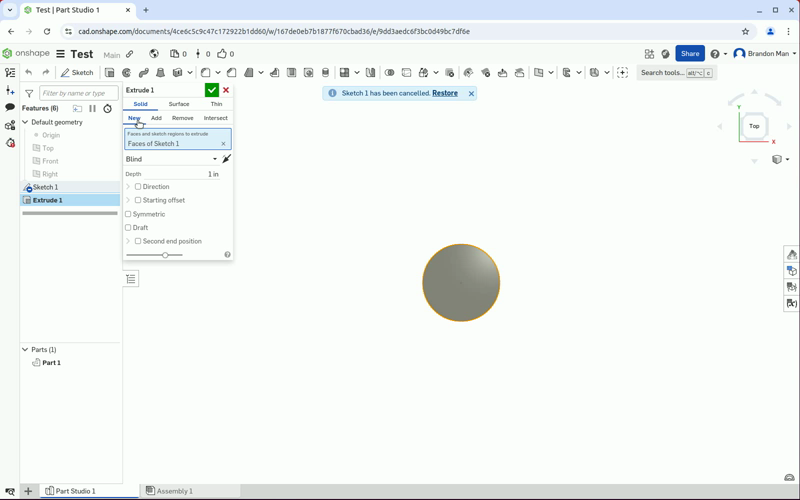
key(tab, 4)
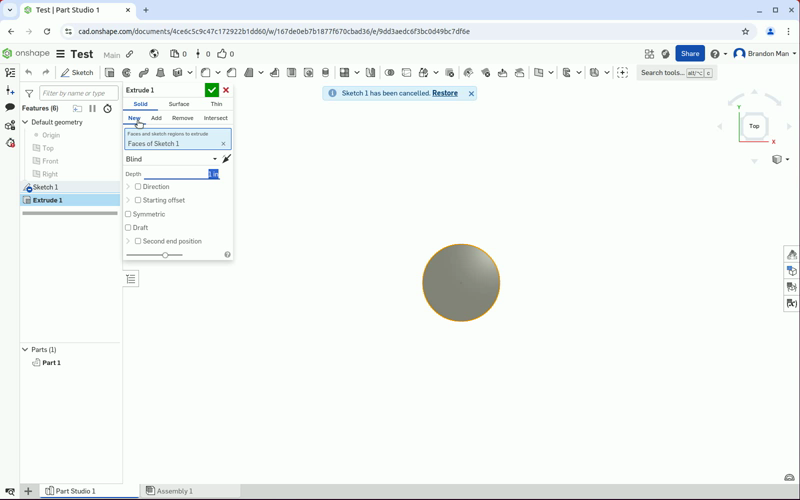
text(1.204)
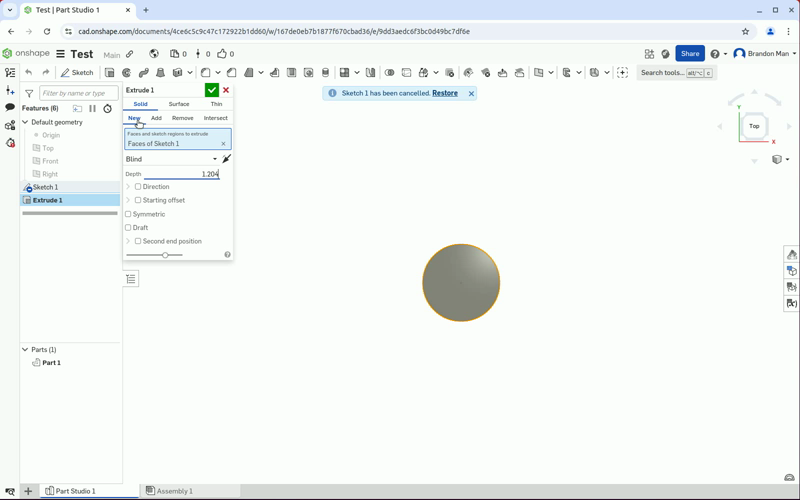
key(enter)
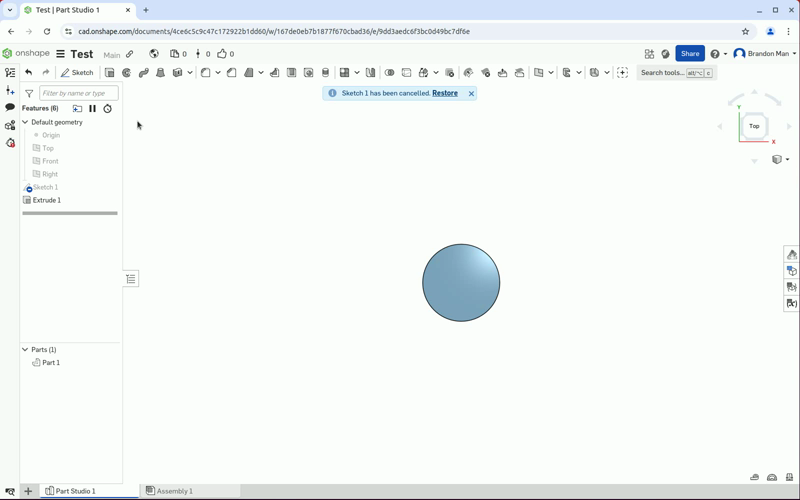
key(shift+h)
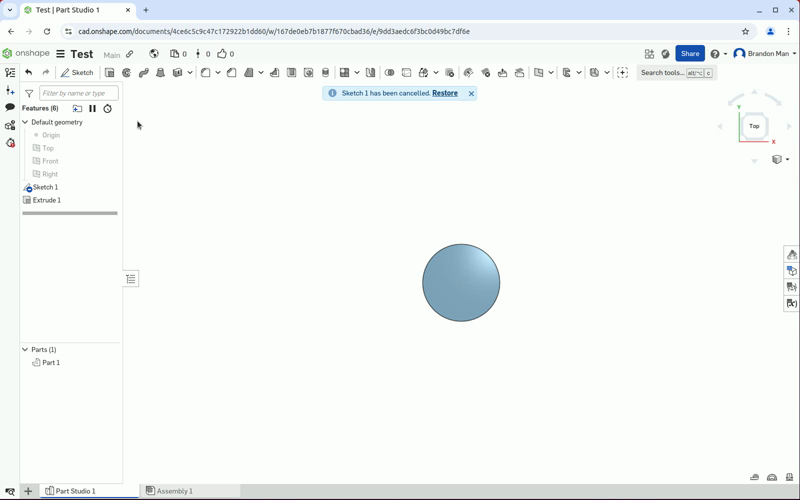
key(shift+h)
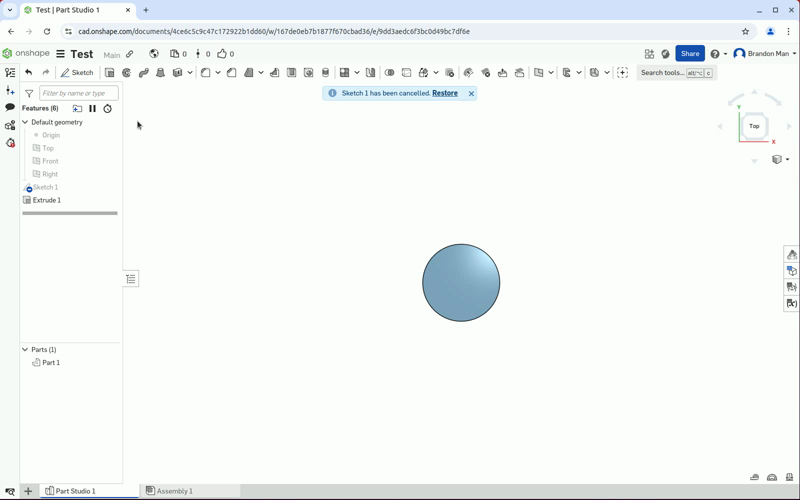
mouse_move(73, 189)
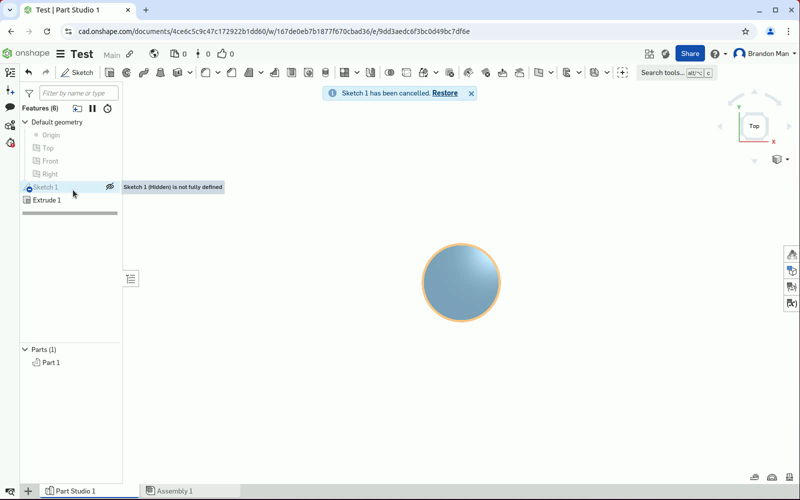
click(73, 189)
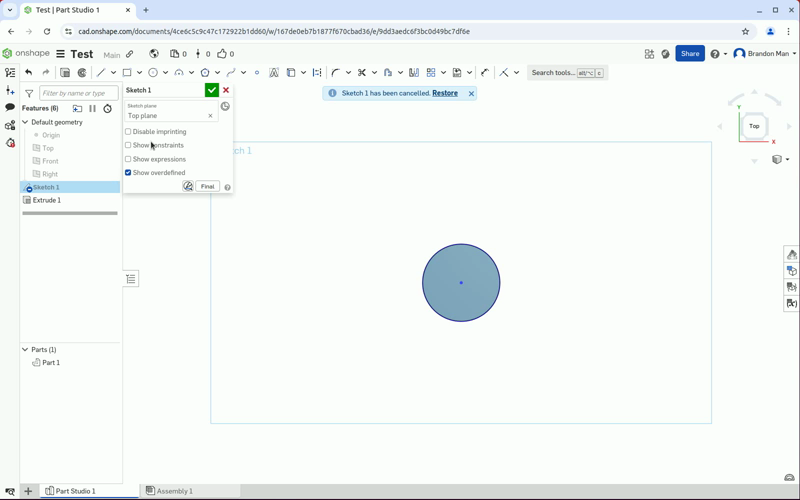
mouse_move(229, 92)
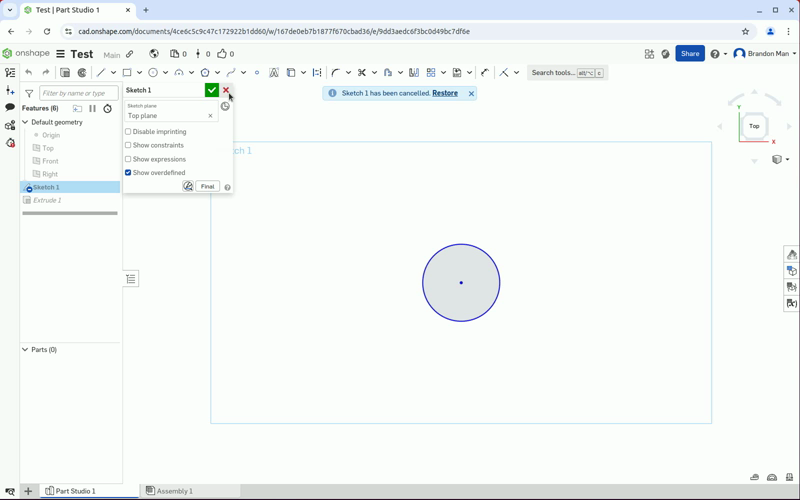
click(229, 92)
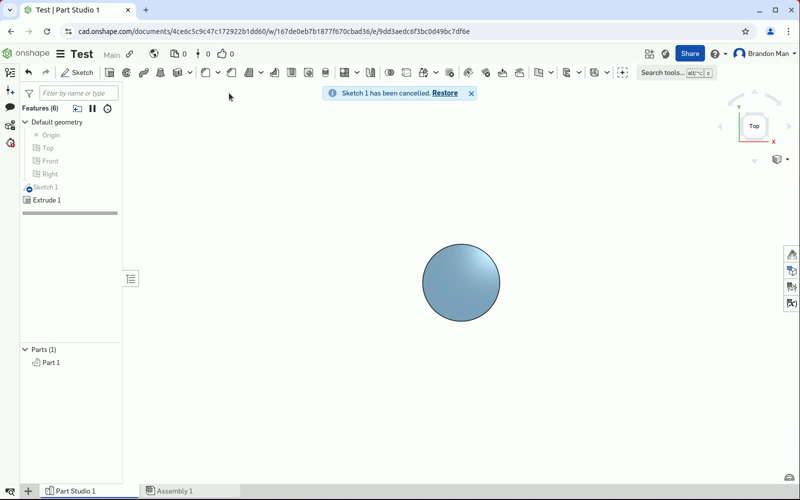
mouse_move(541, 75)
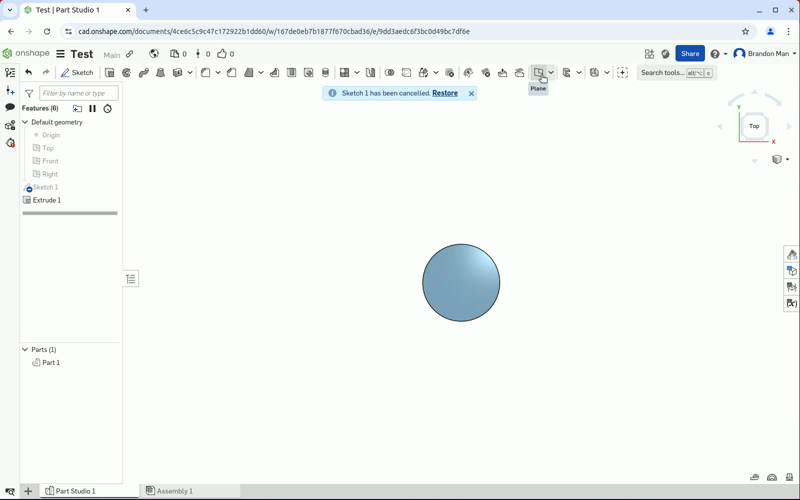
click(541, 75)
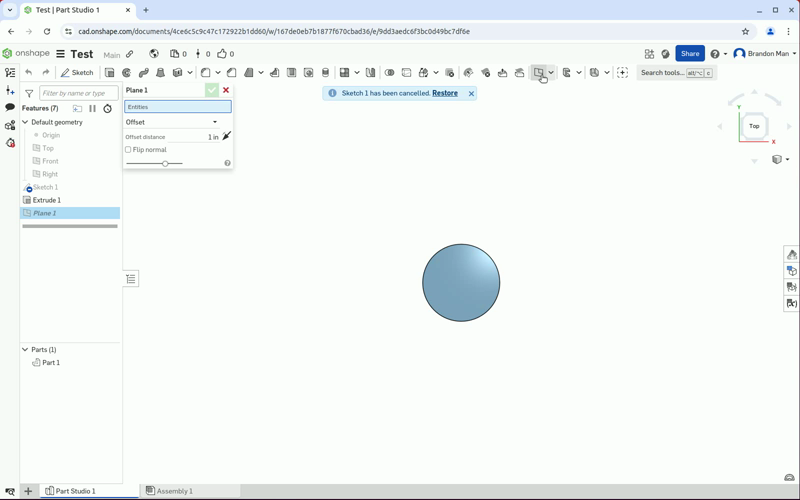
mouse_move(73, 150)
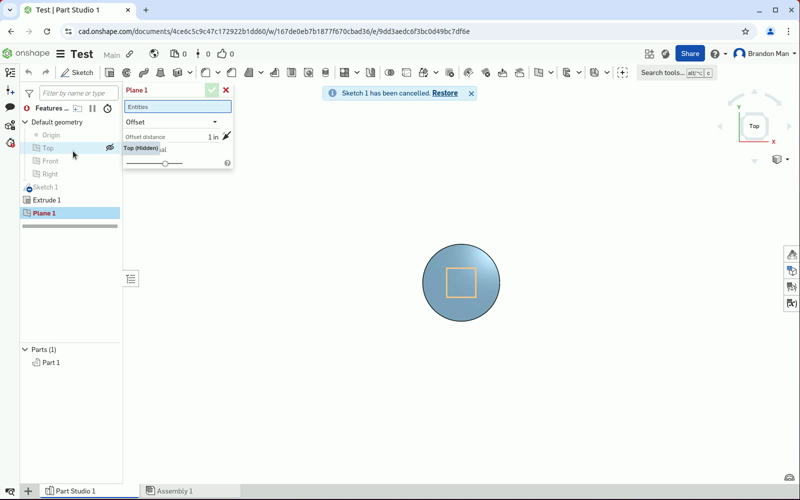
click(73, 150)
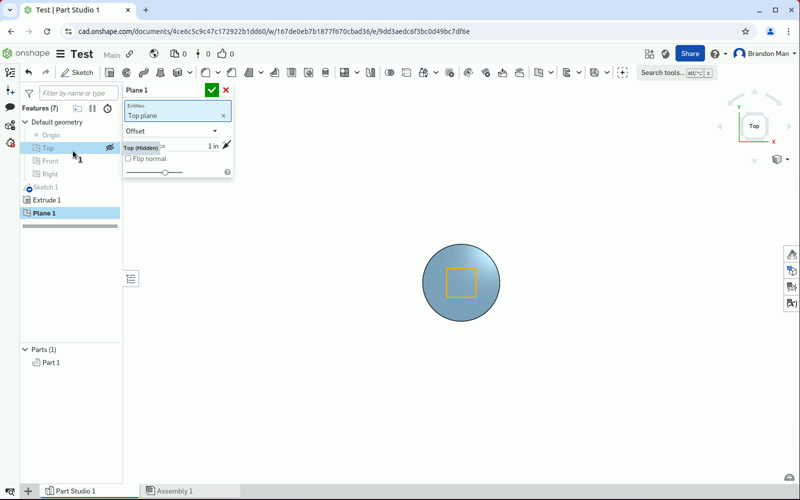
key(tab, 2)
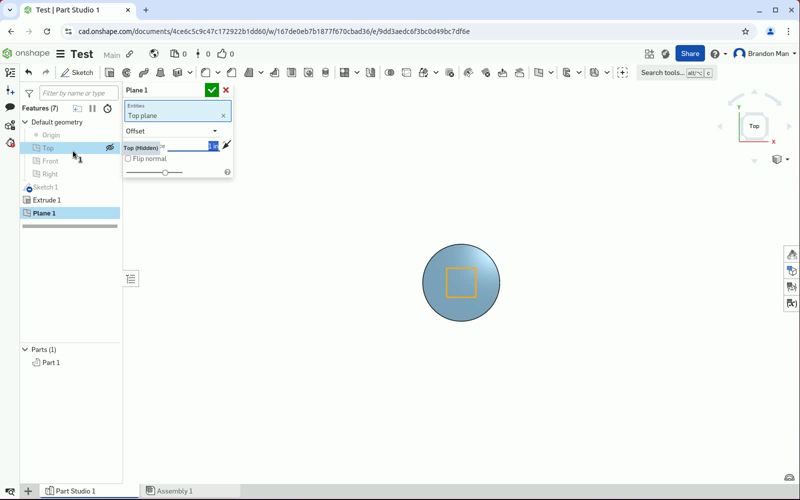
text(1.202)
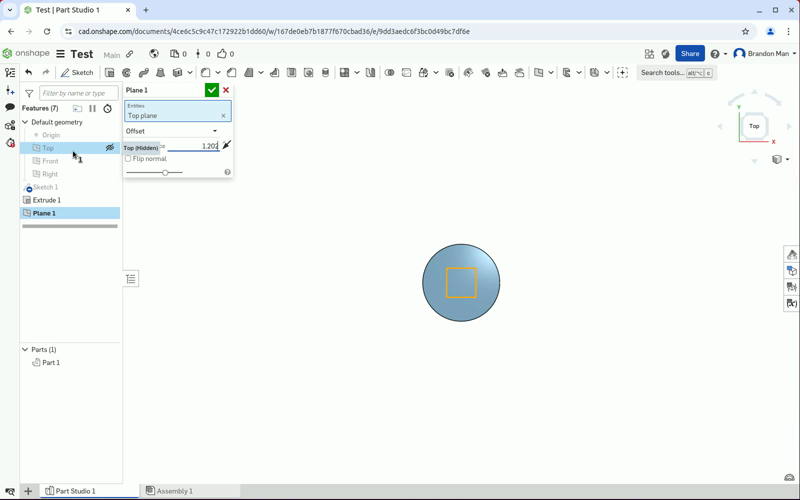
key(enter, 2)
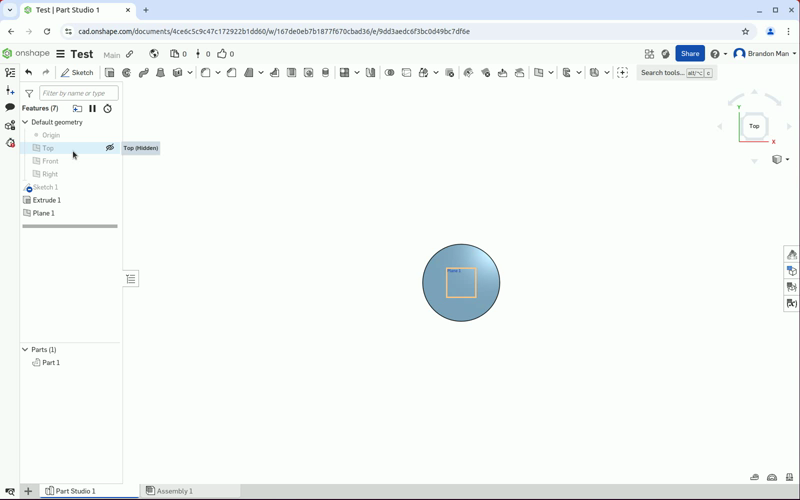
key(shift+s)
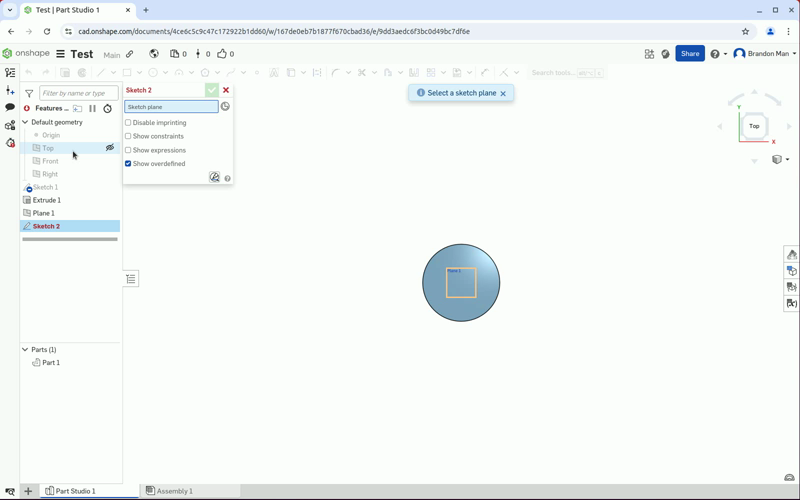
mouse_move(73, 215)
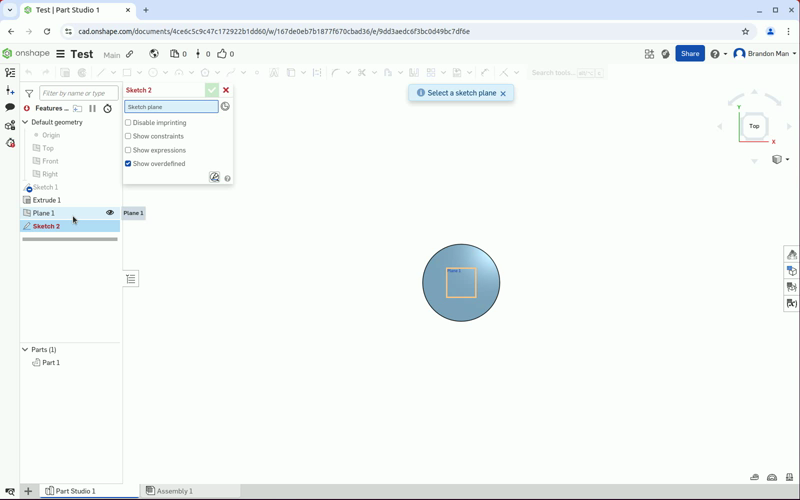
click(73, 215)
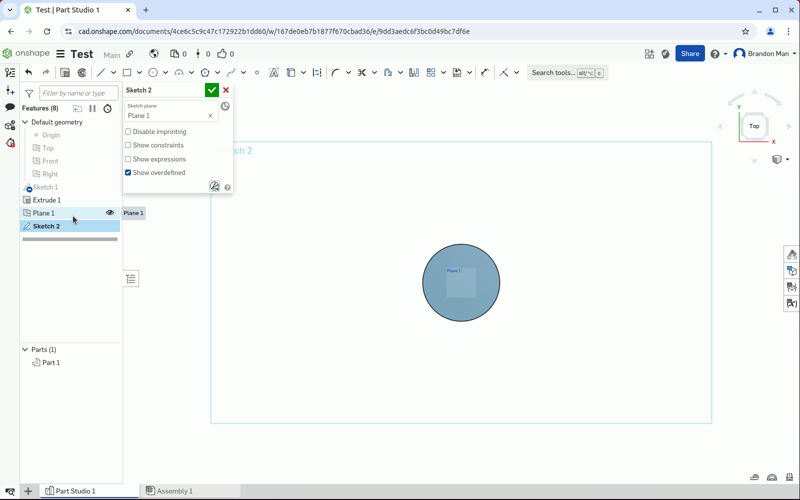
mouse_move(73, 352)
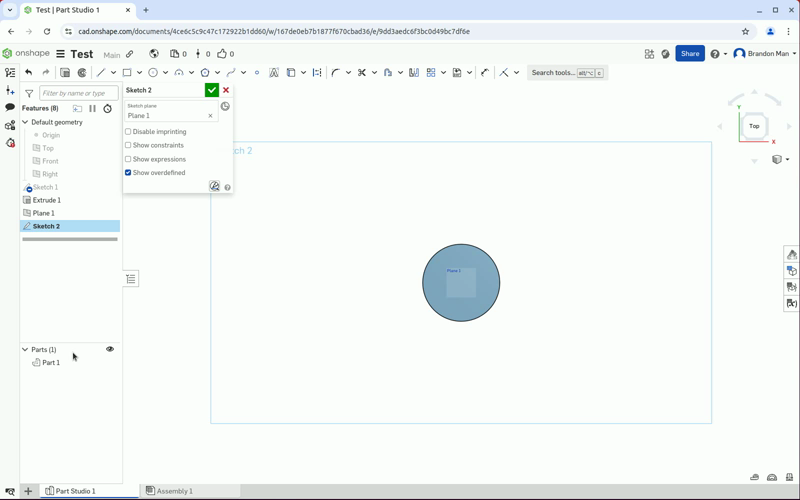
key(y)
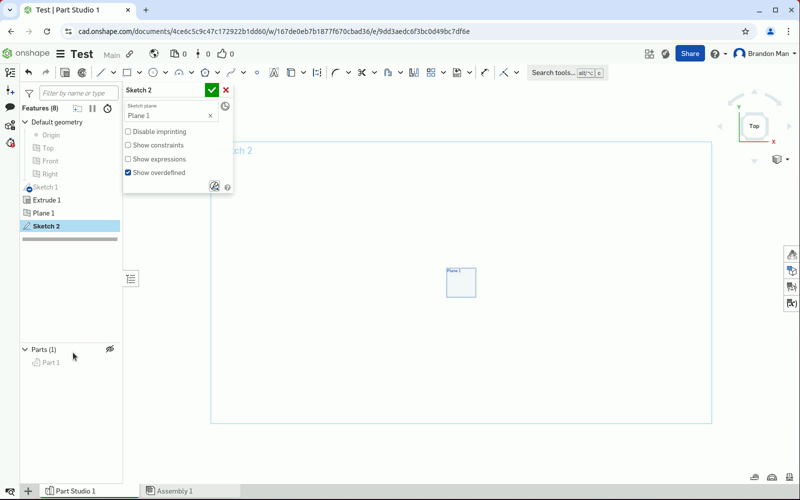
key(c)
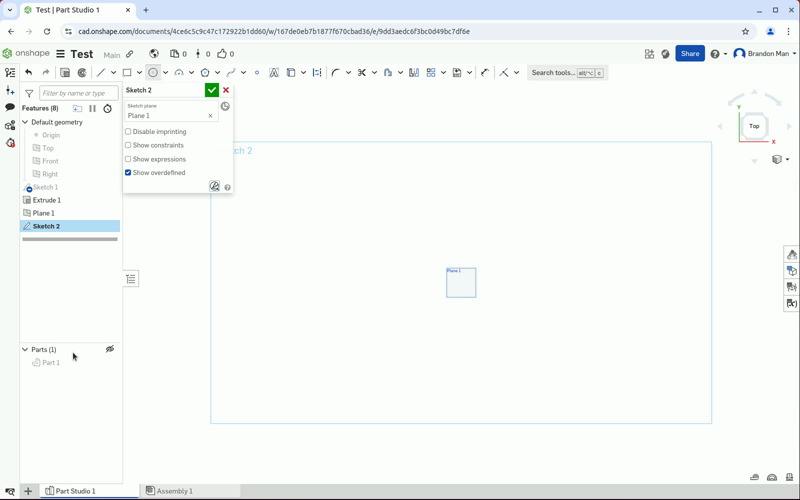
key_down(shift)
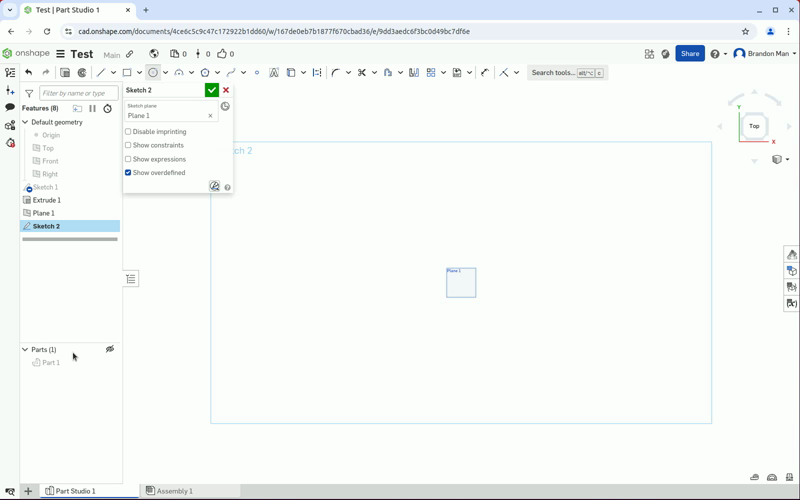
mouse_move(461, 282)
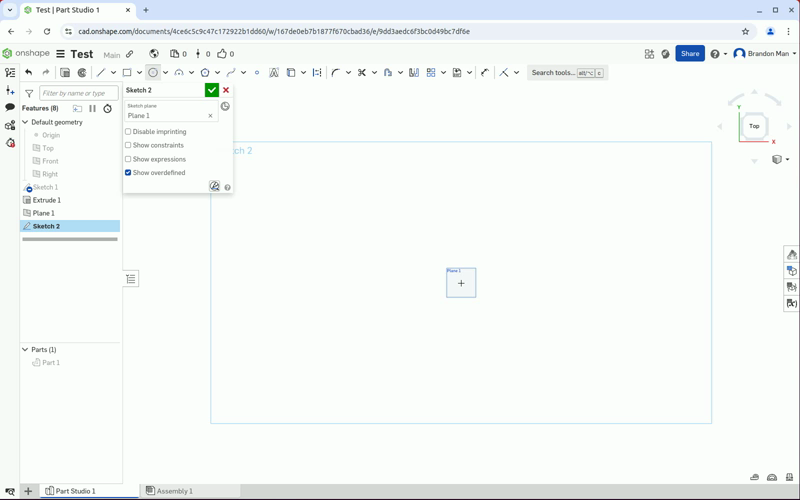
click(461, 282)
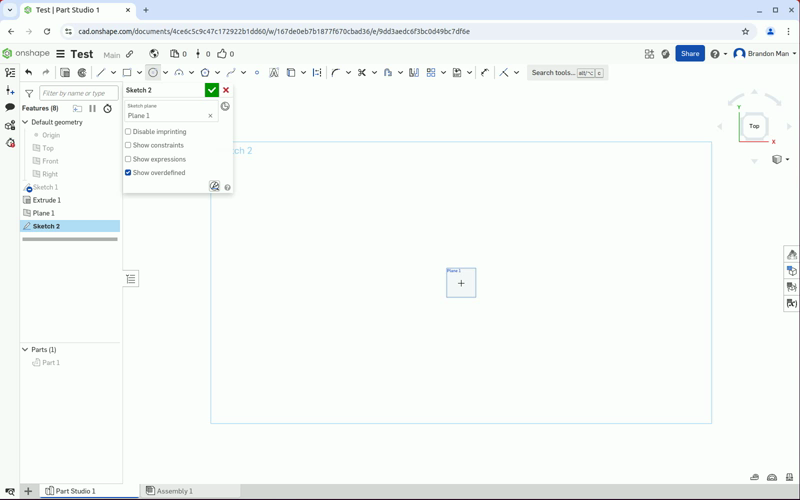
key_up(shift)
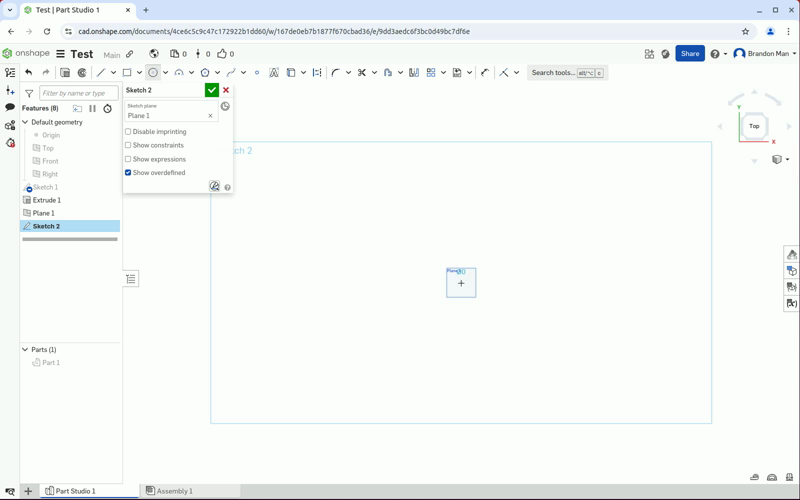
mouse_move(499, 282)
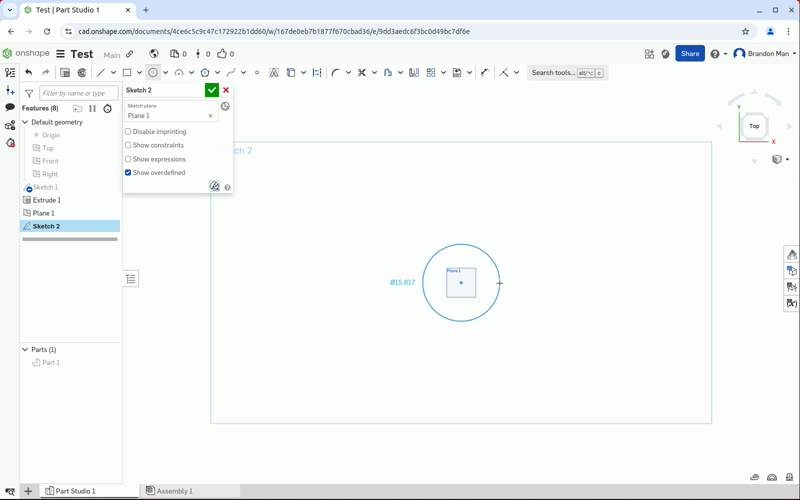
click(499, 282)
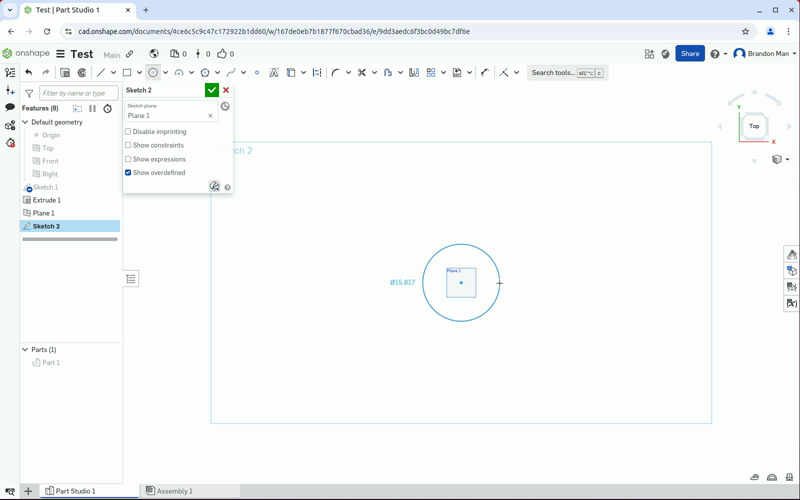
key(esc)
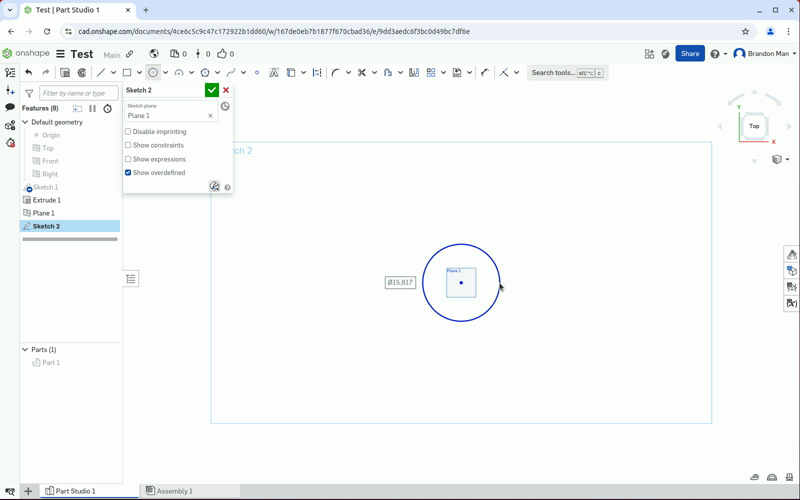
key(c)
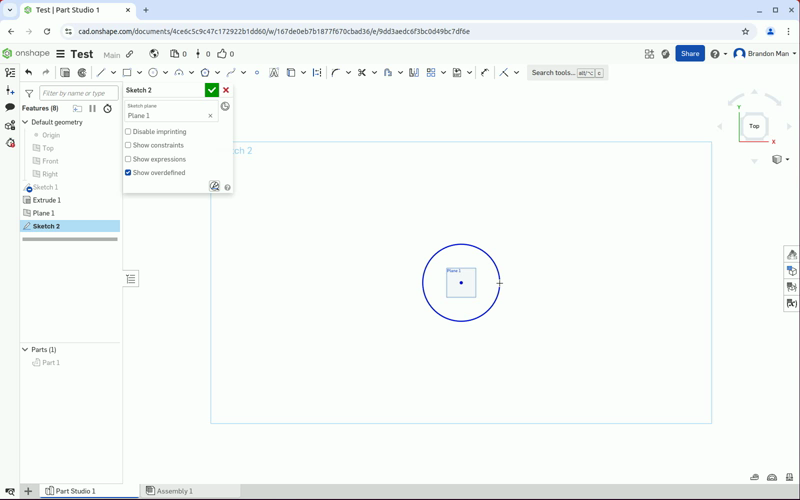
key_down(shift)
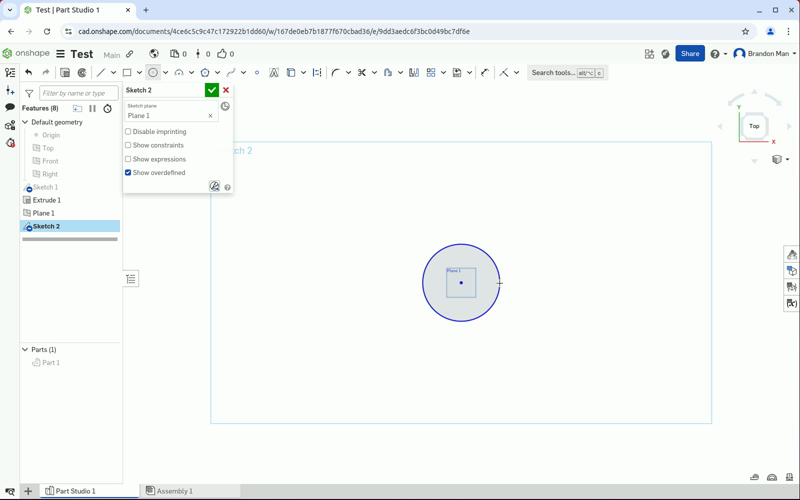
mouse_move(461, 282)
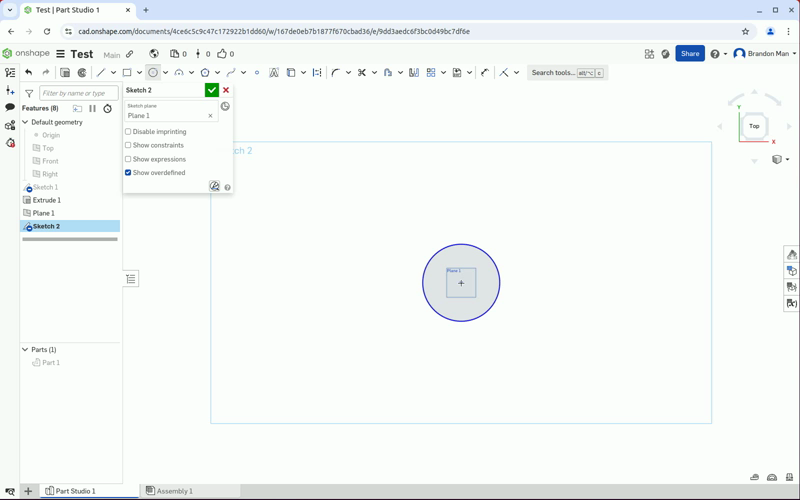
click(461, 282)
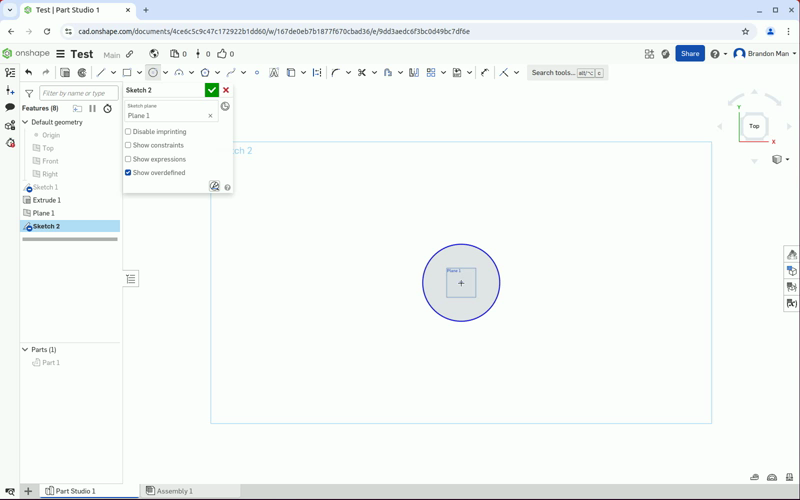
key_up(shift)
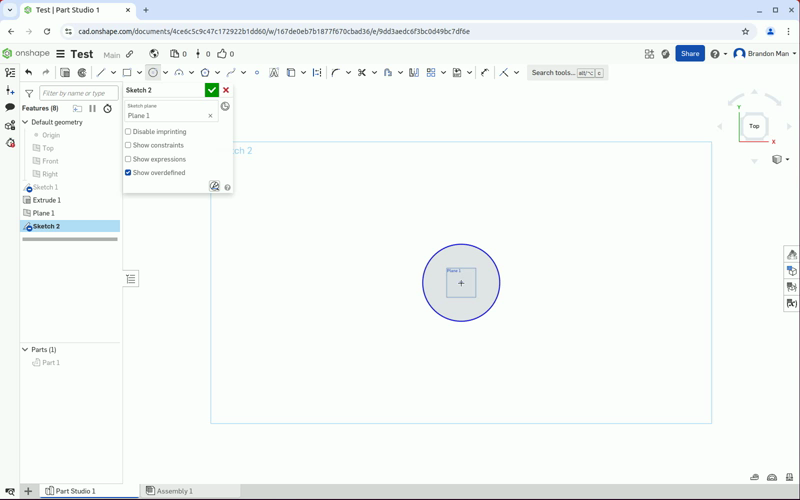
mouse_move(493, 282)
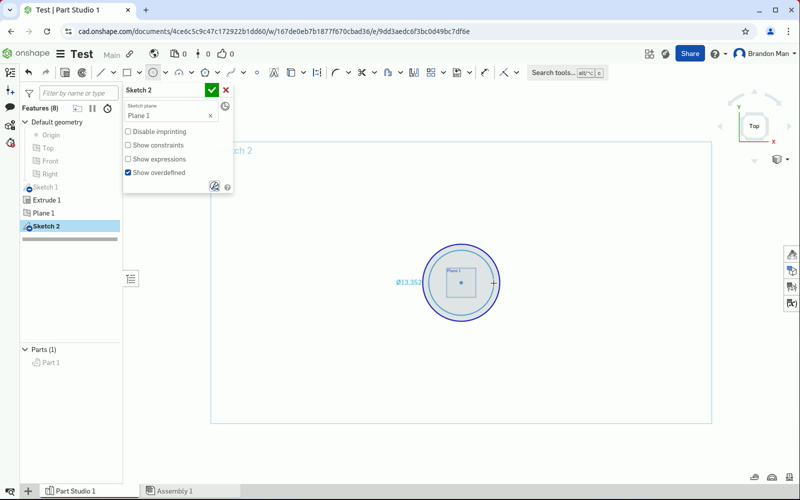
click(493, 282)
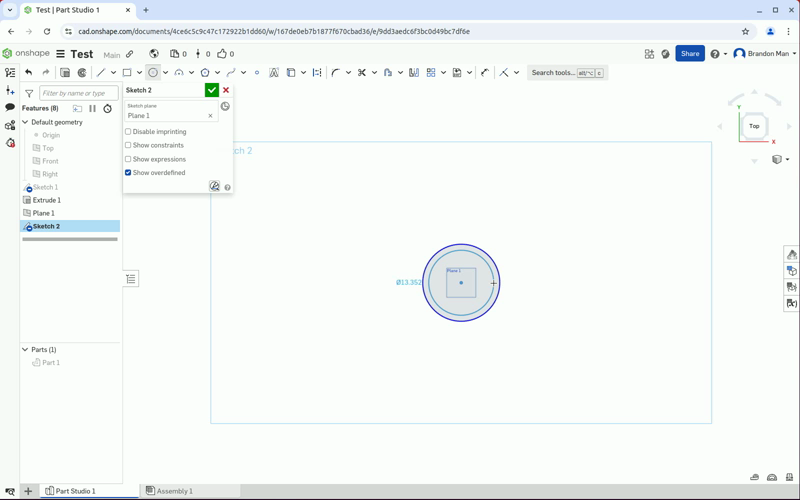
key(esc)
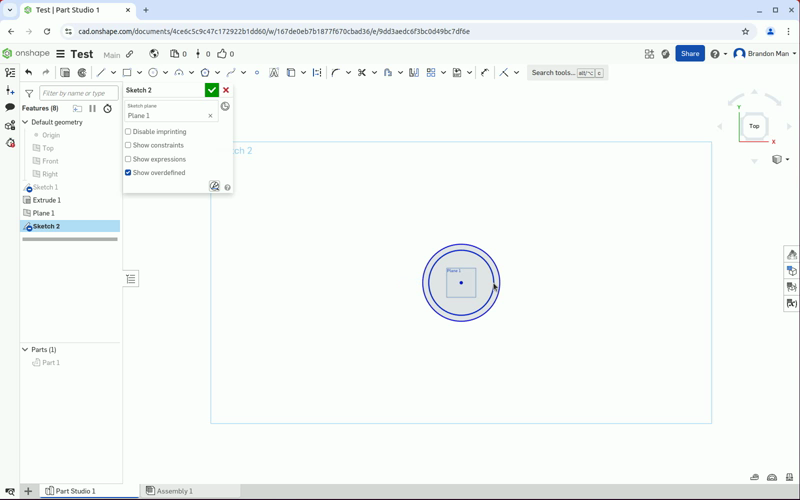
mouse_move(480, 252)
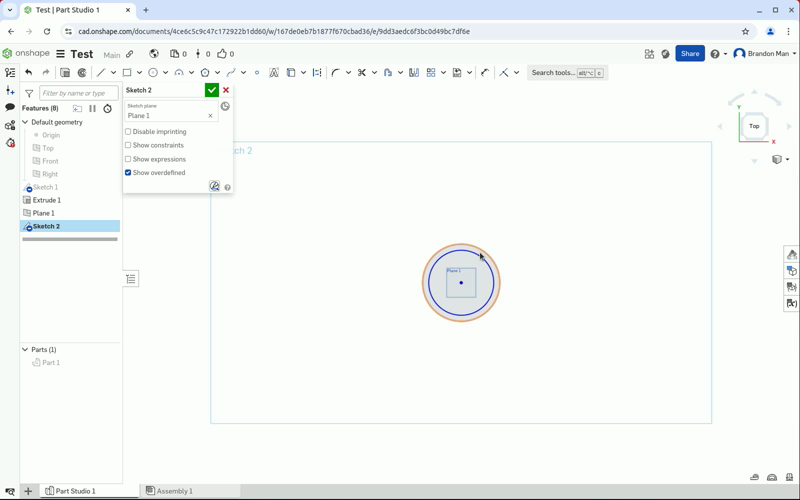
scroll(6)
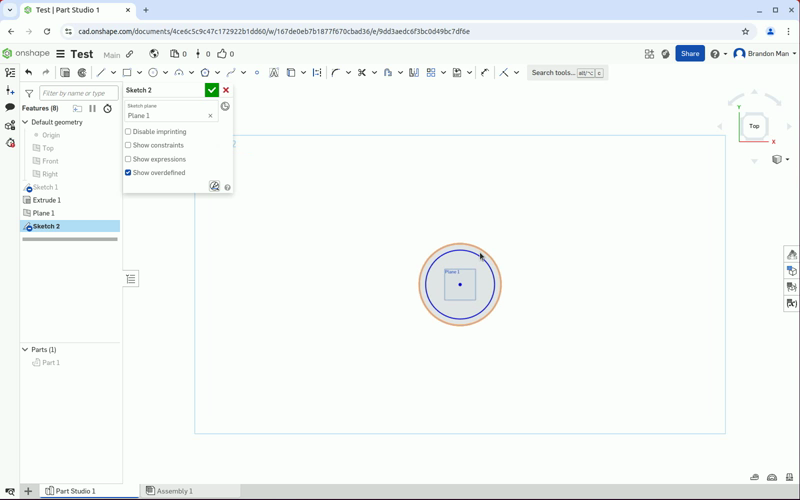
scroll(6)
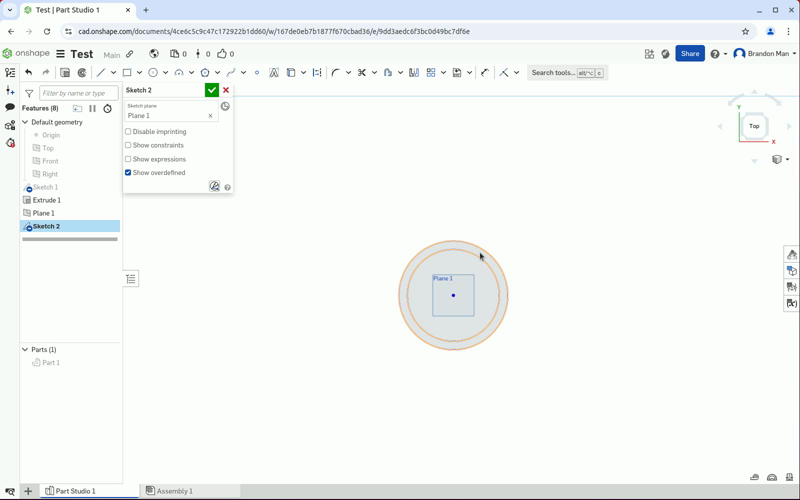
scroll(6)
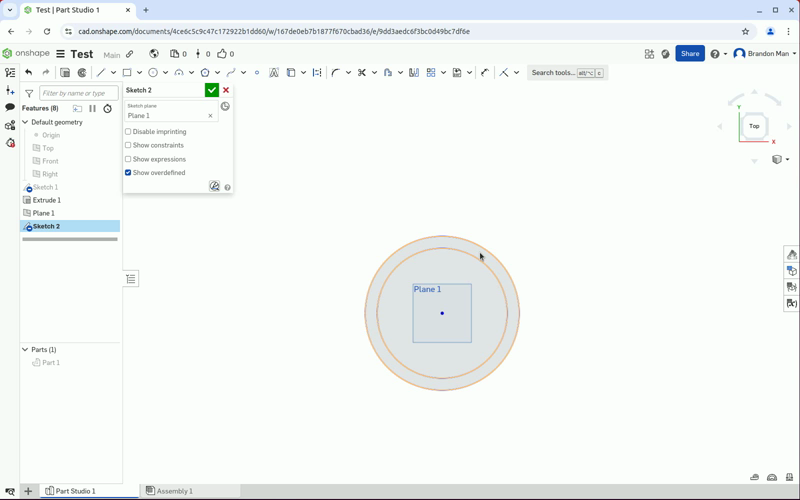
scroll(6)
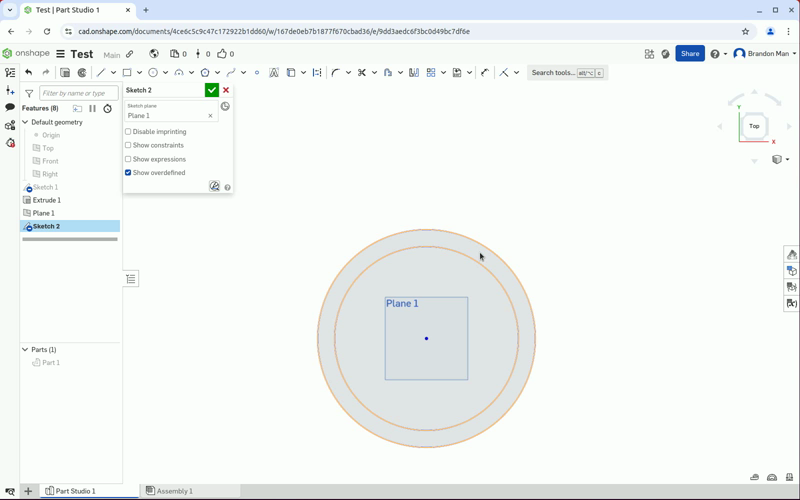
scroll(6)
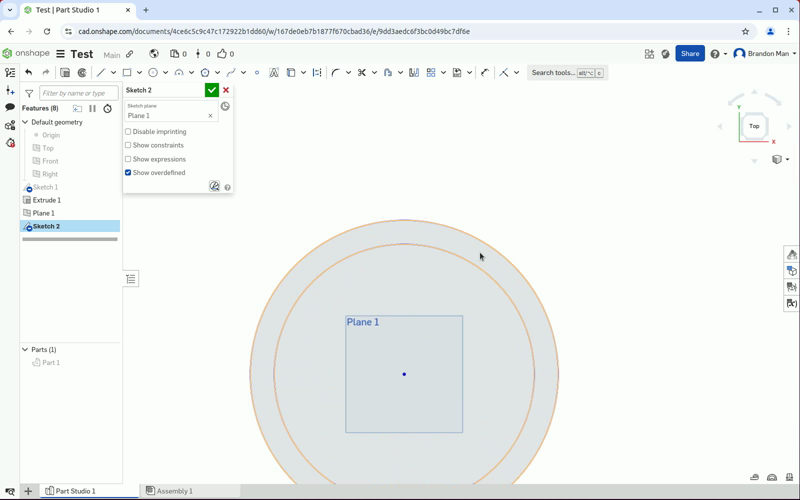
scroll(6)
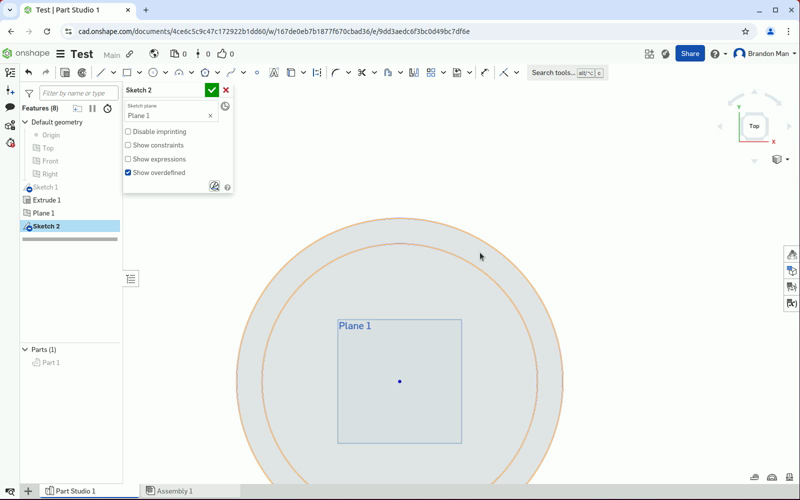
scroll(6)
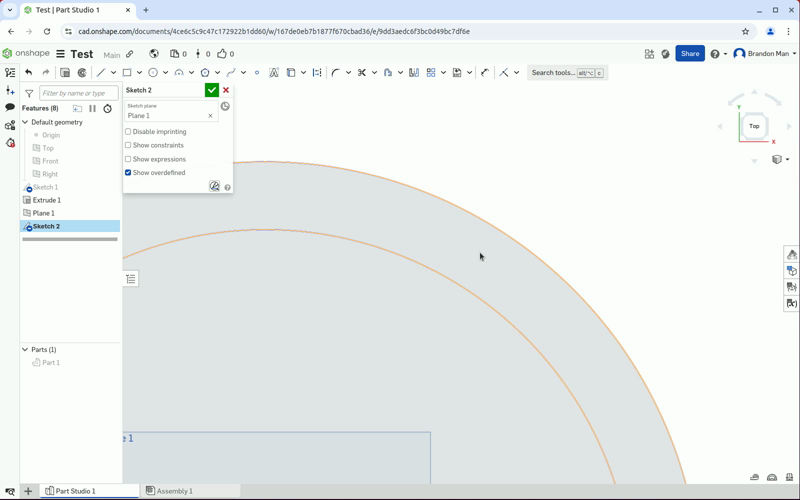
click(480, 252)
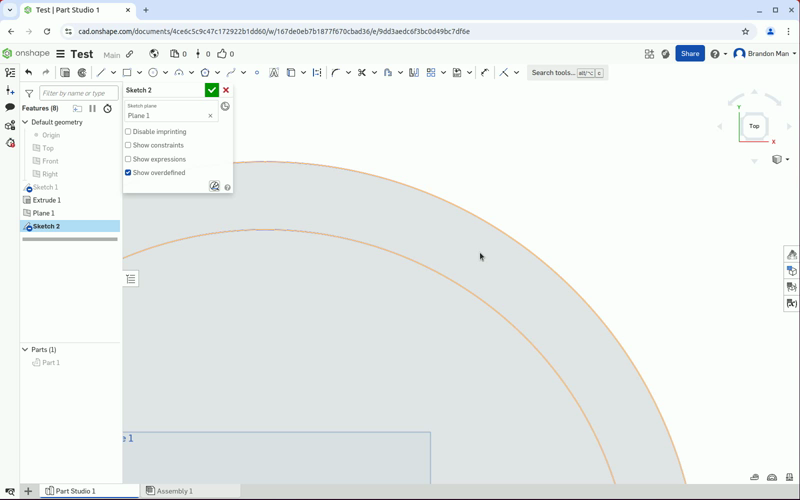
scroll(-6)
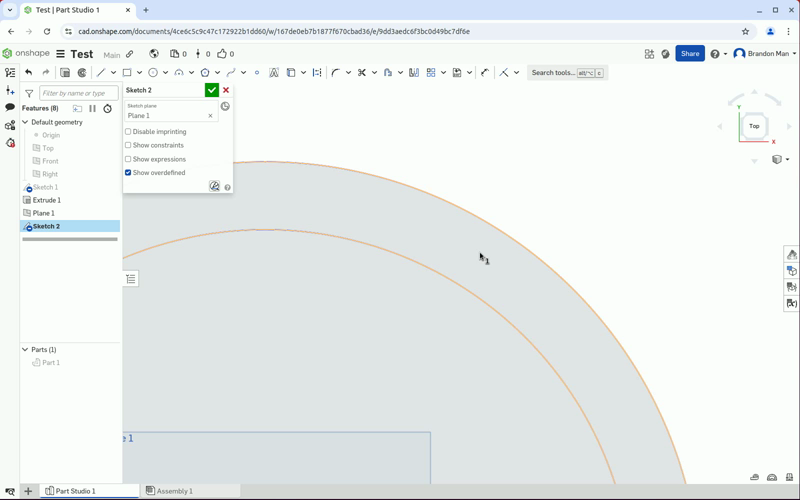
scroll(-6)
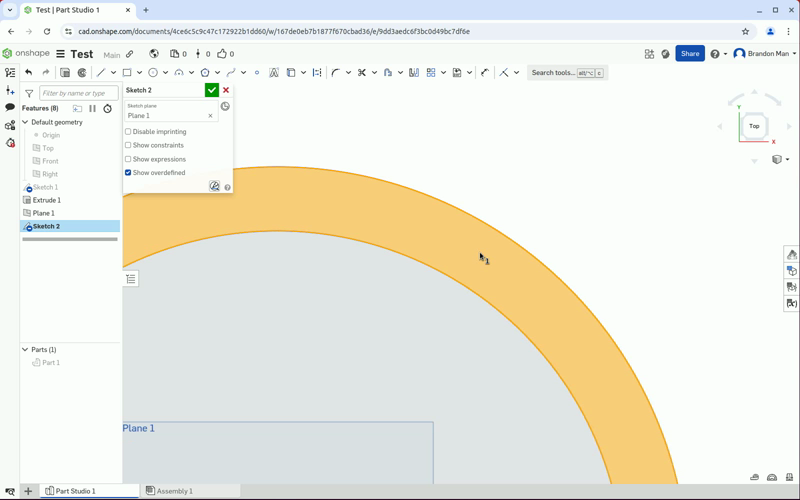
scroll(-6)
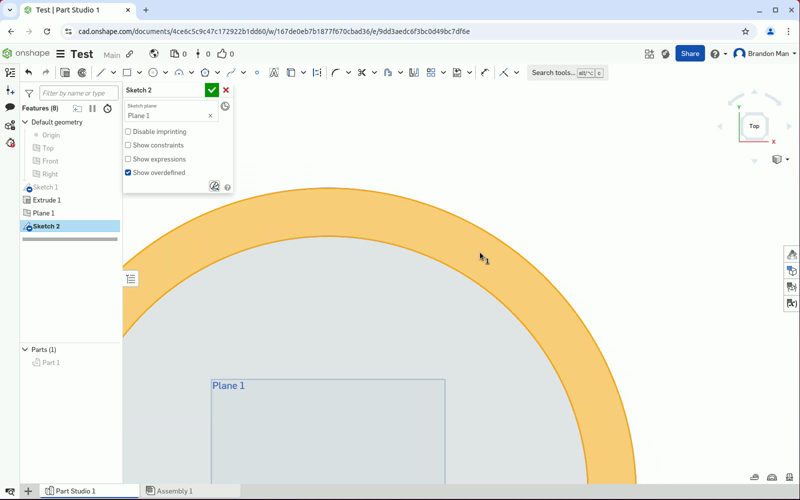
scroll(-6)
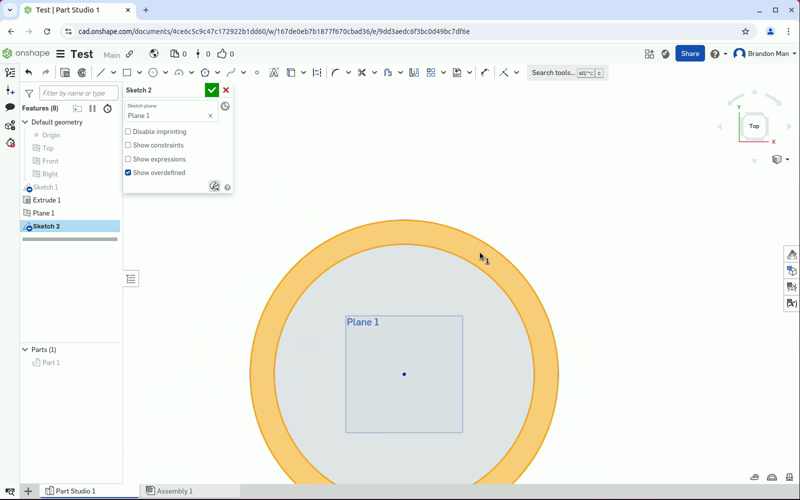
scroll(-6)
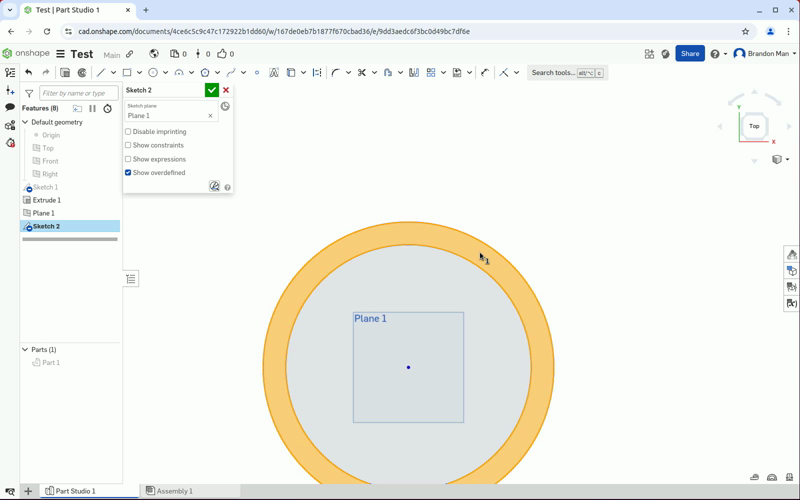
scroll(-6)
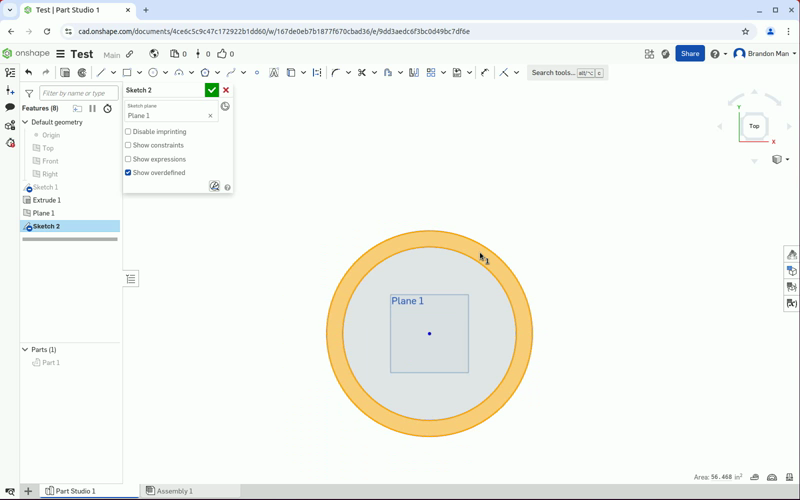
scroll(-6)
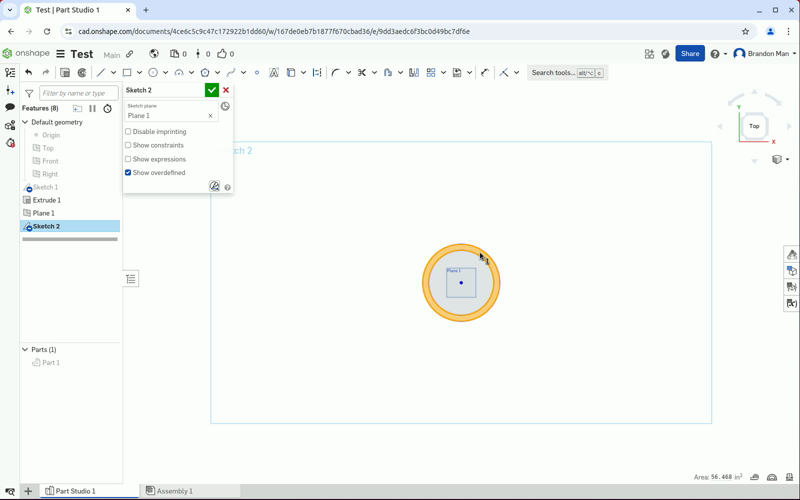
mouse_move(73, 352)
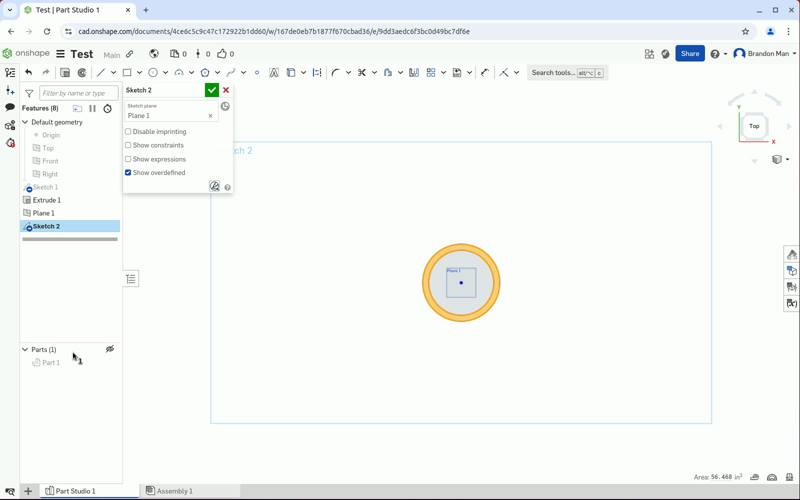
key(shift+y)
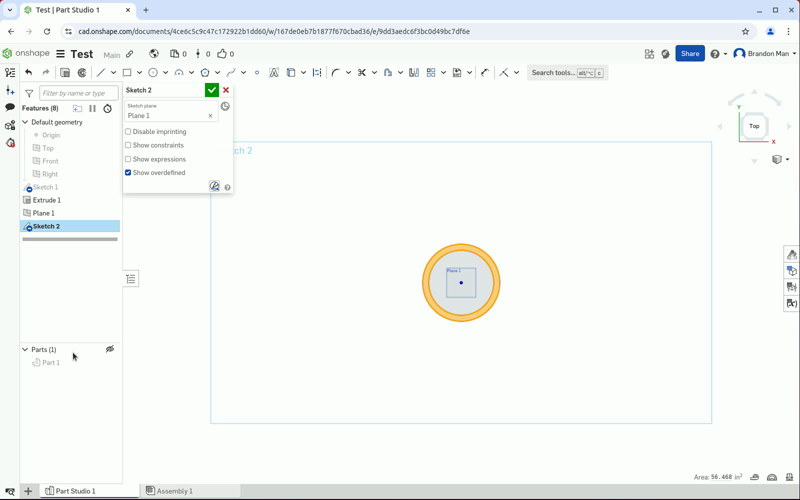
key(shift+e)
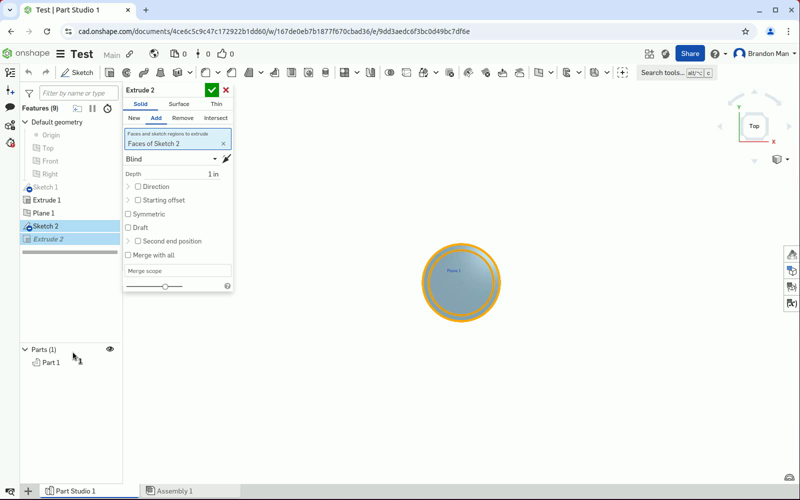
mouse_move(143, 106)
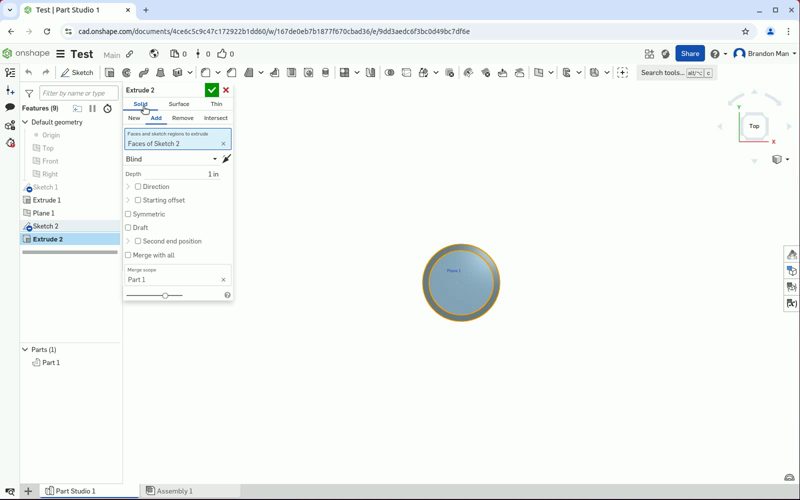
click(143, 106)
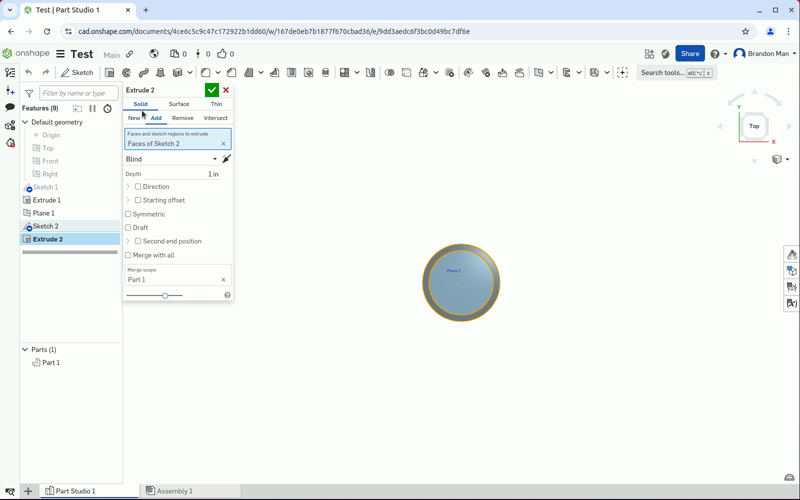
mouse_move(137, 120)
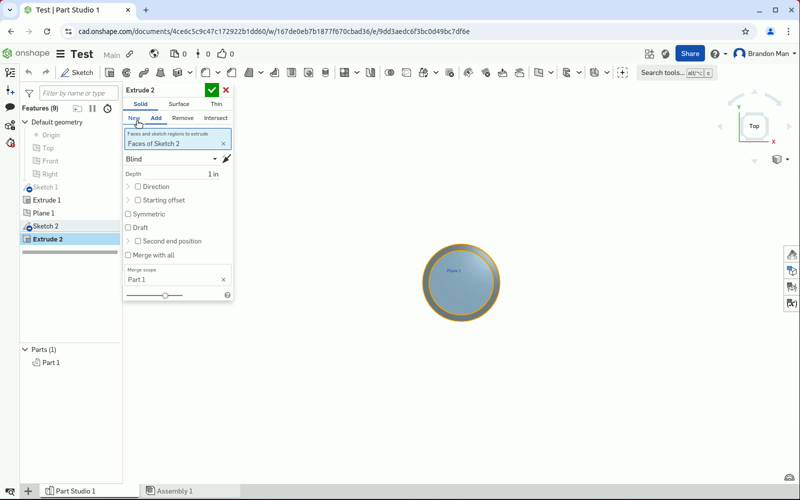
click(137, 120)
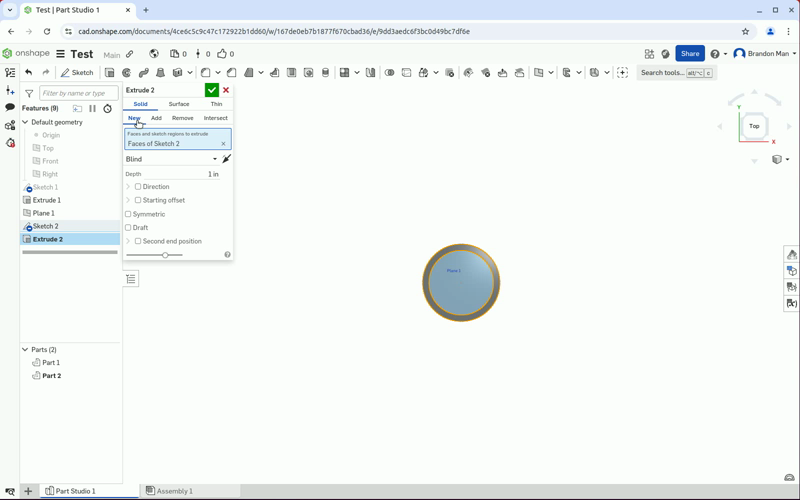
key(tab, 4)
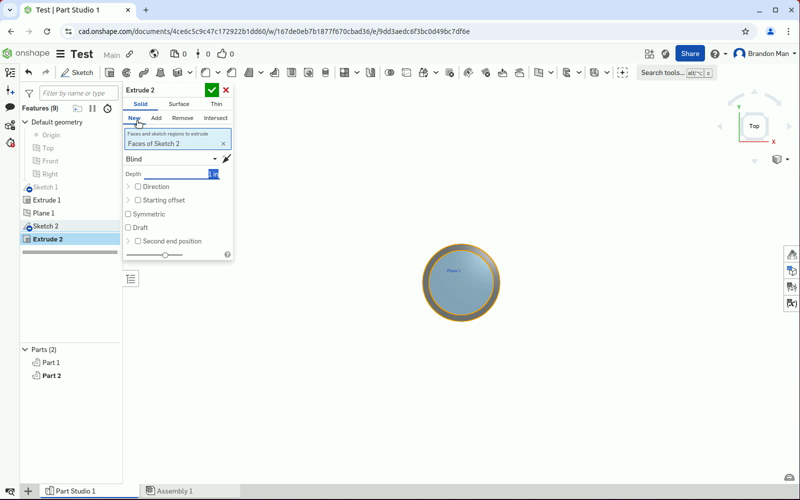
text(21.905)
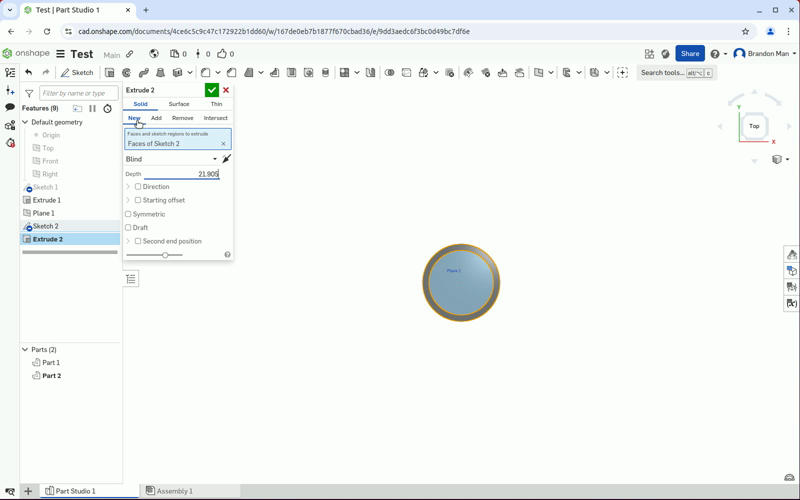
key(enter)
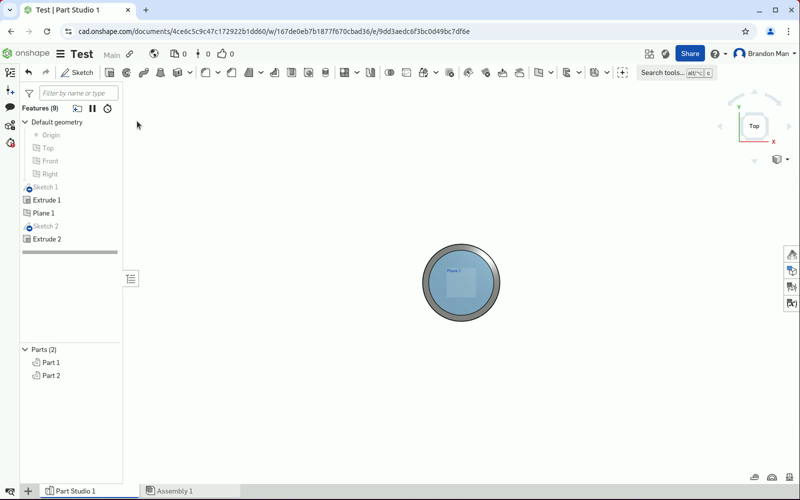
key(shift+h)
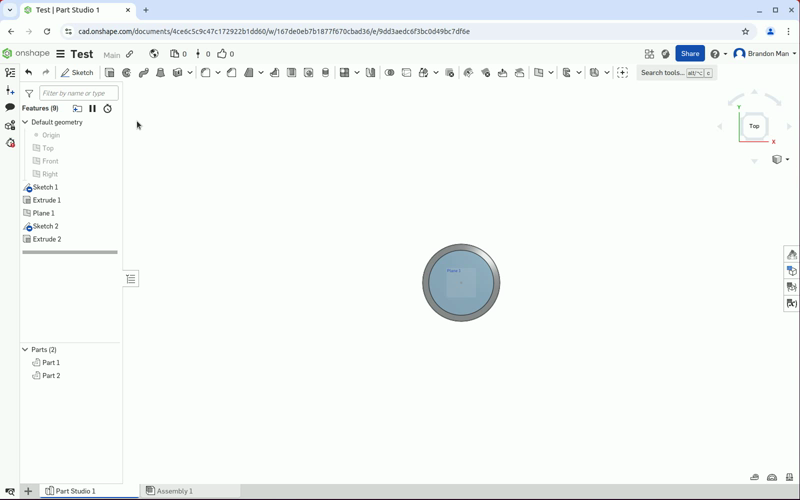
key(shift+h)
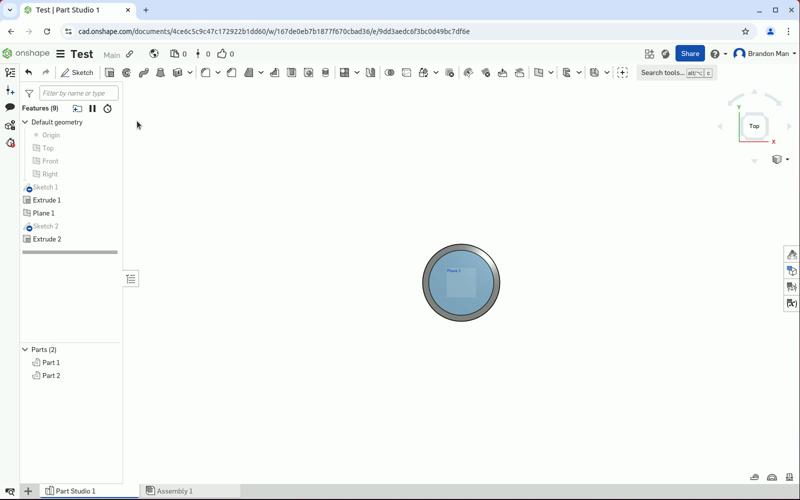
mouse_move(73, 189)
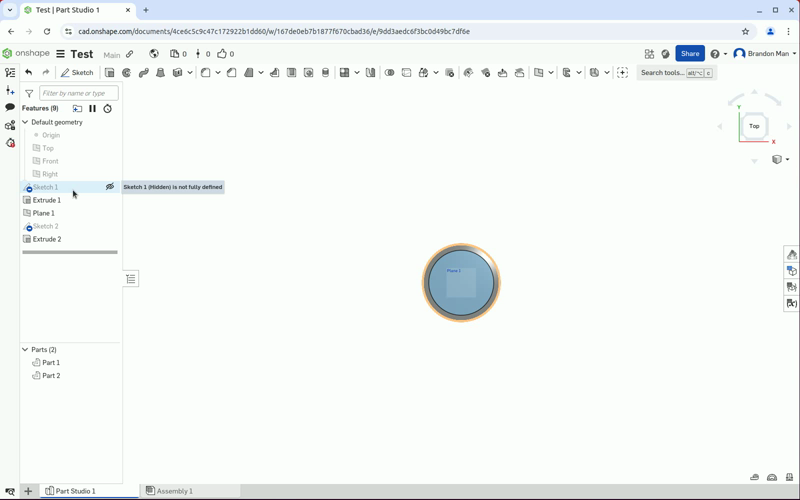
click(73, 189)
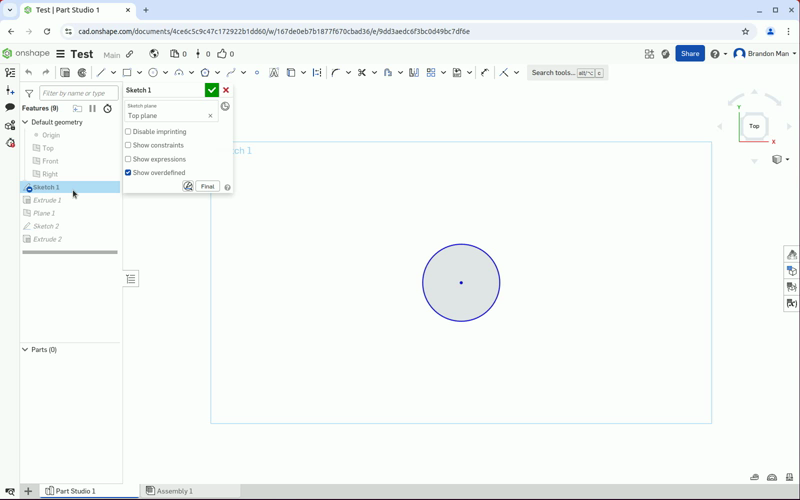
mouse_move(229, 92)
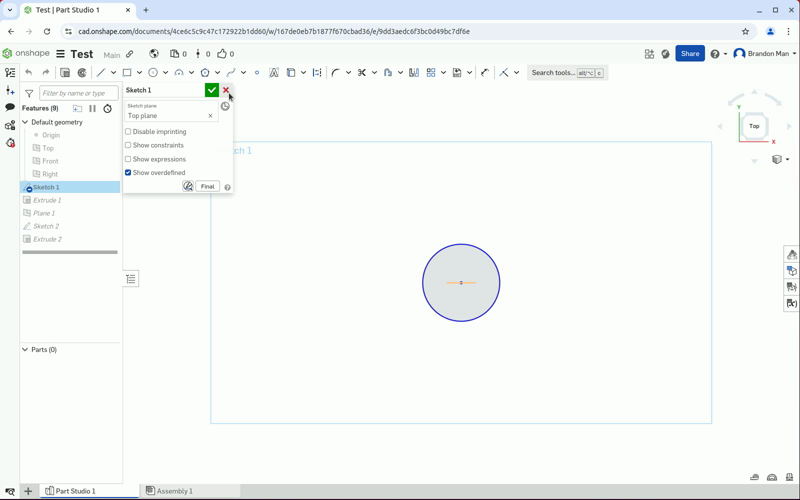
click(229, 92)
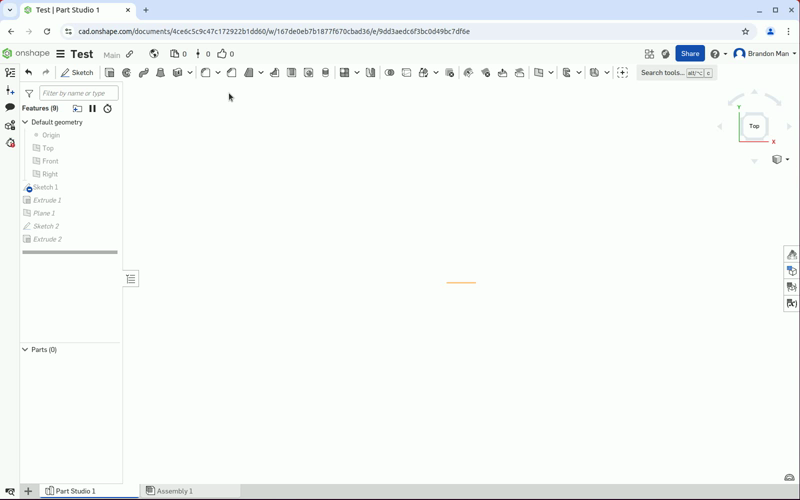
mouse_move(73, 352)
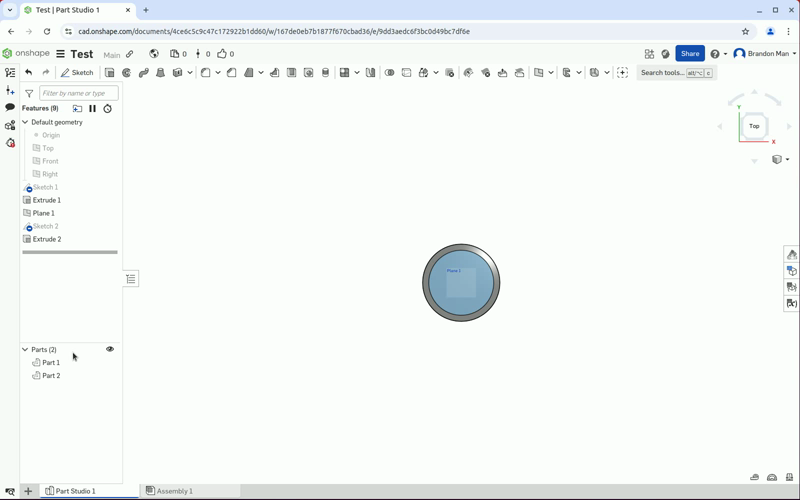
key(y)
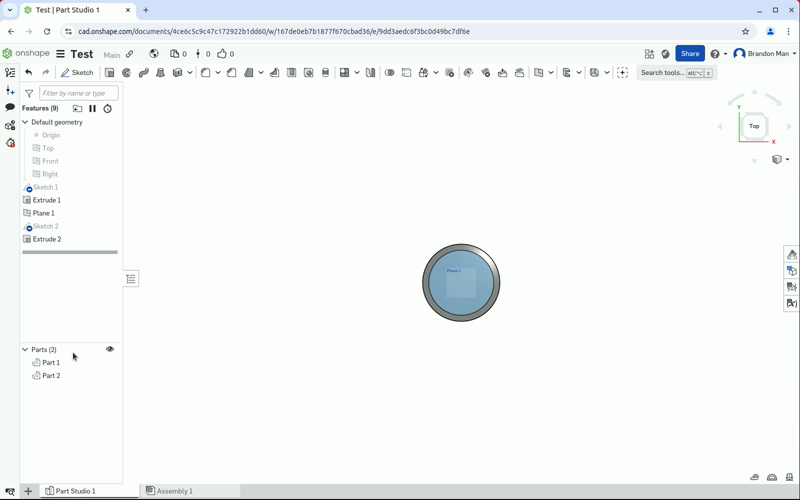
key(shift+p)
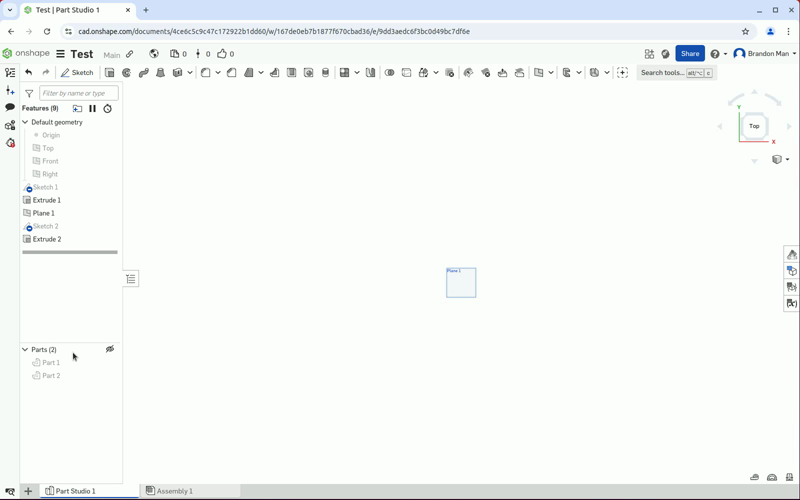
key(space)
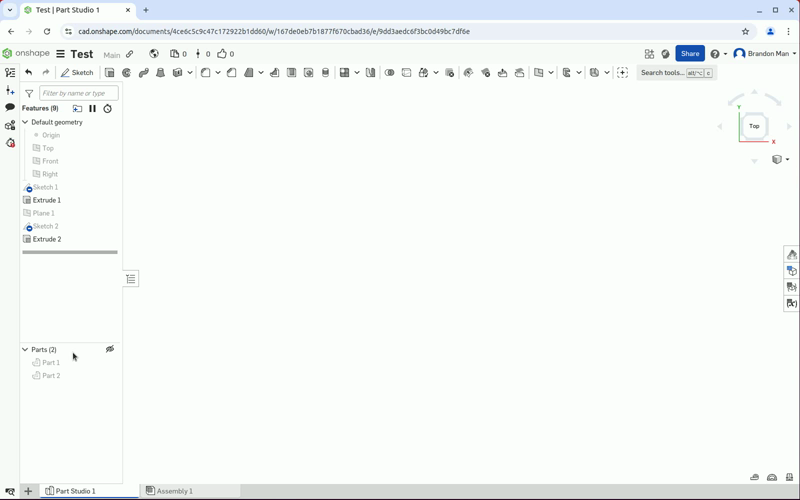
key_down(shift)
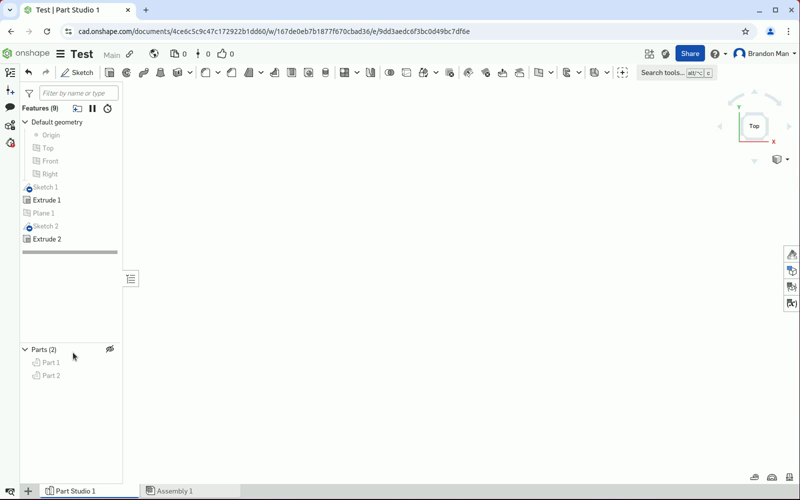
key(up)
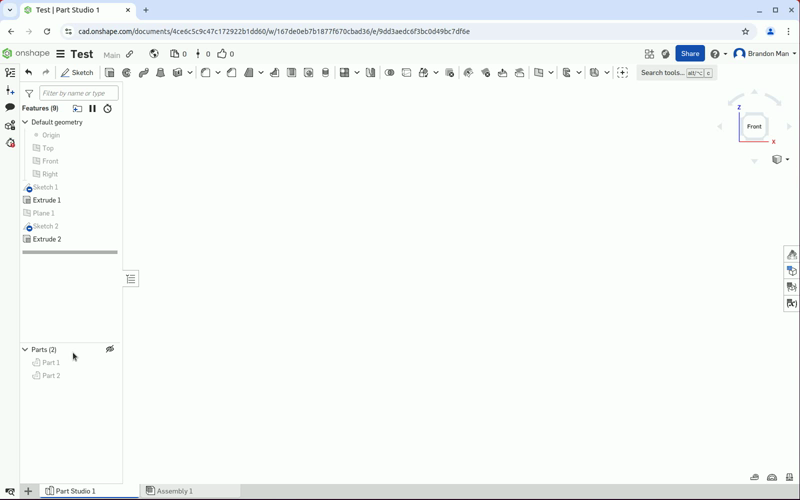
key_up(shift)
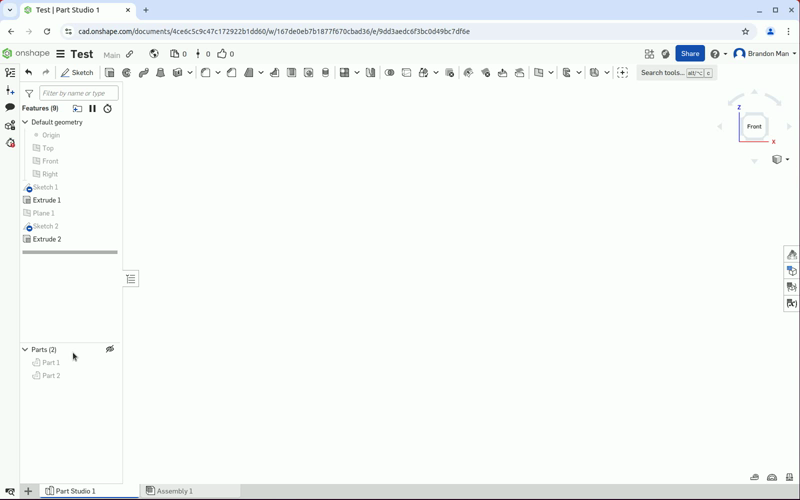
mouse_move(73, 352)
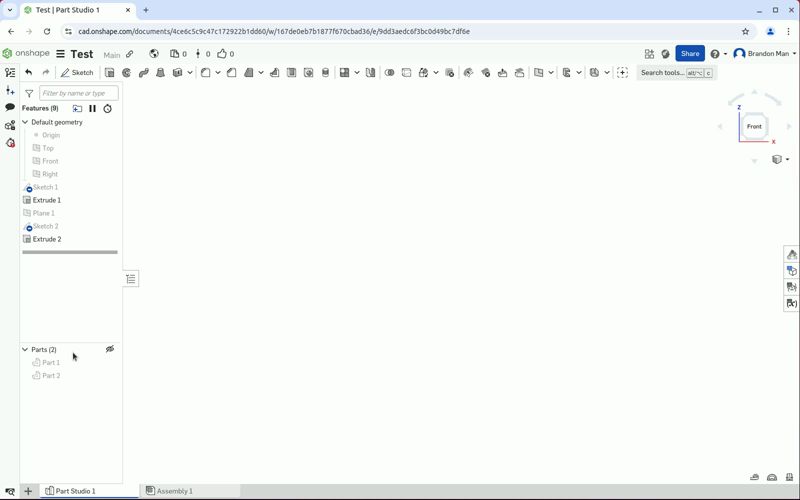
key(shift+y)
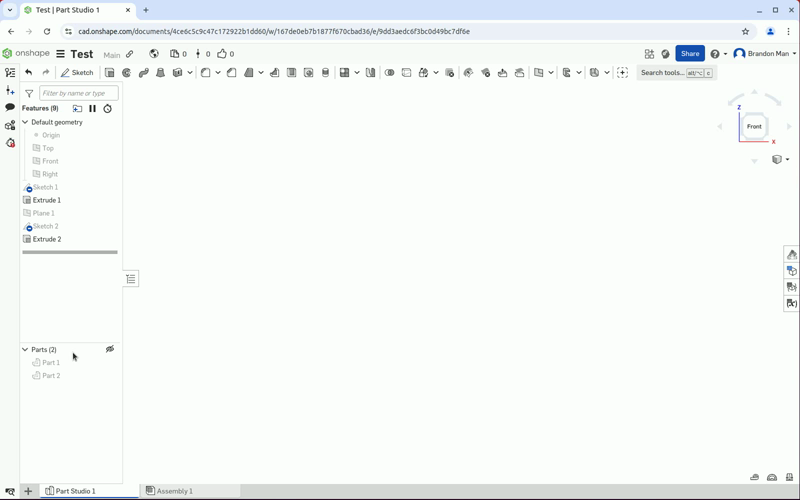
key(shift+s)
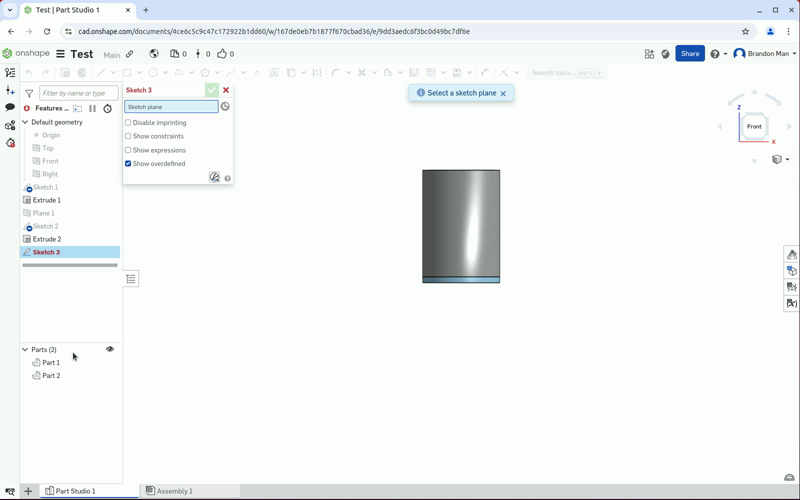
mouse_move(73, 163)
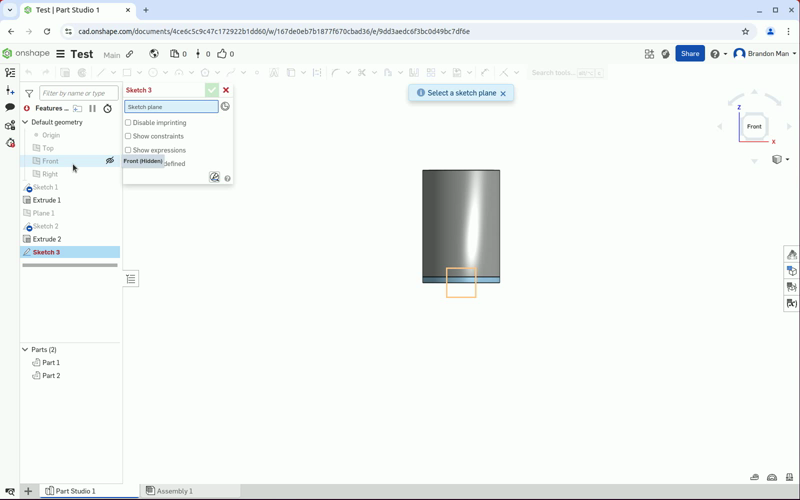
click(73, 163)
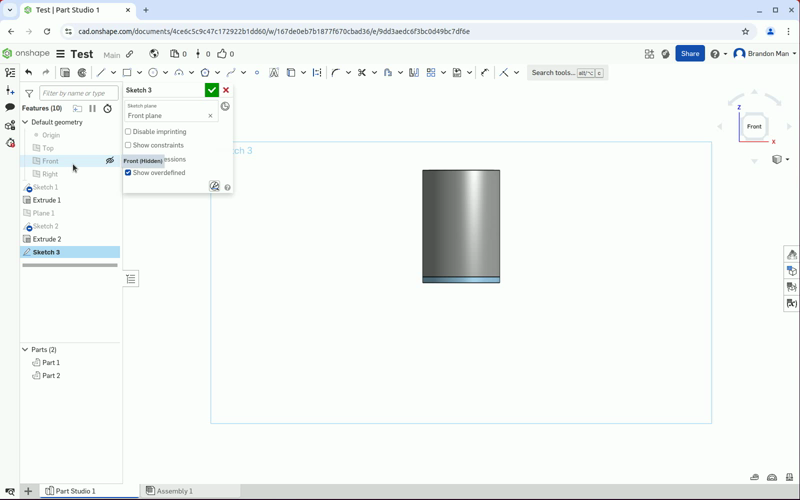
mouse_move(73, 352)
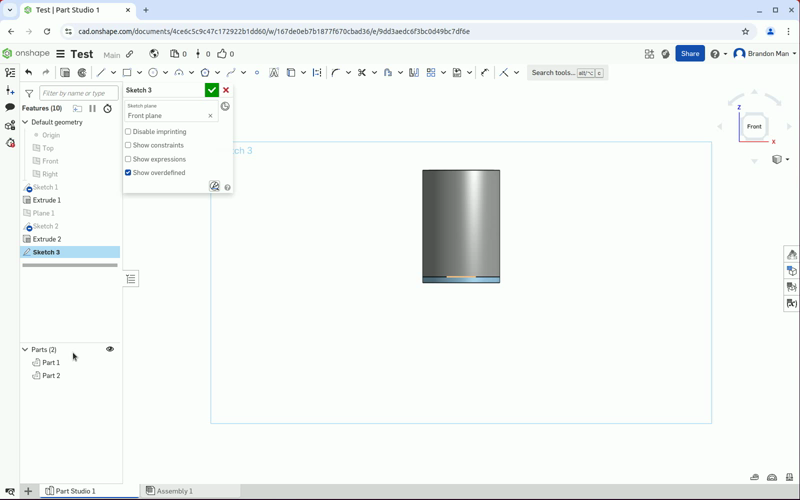
key(y)
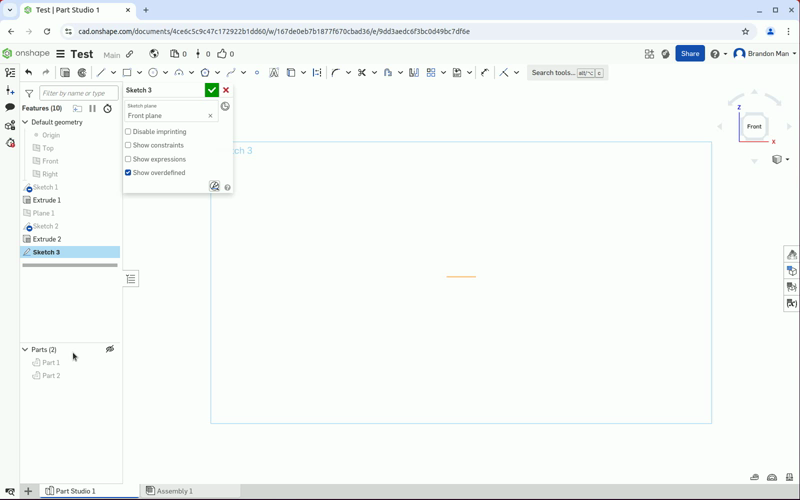
key(a)
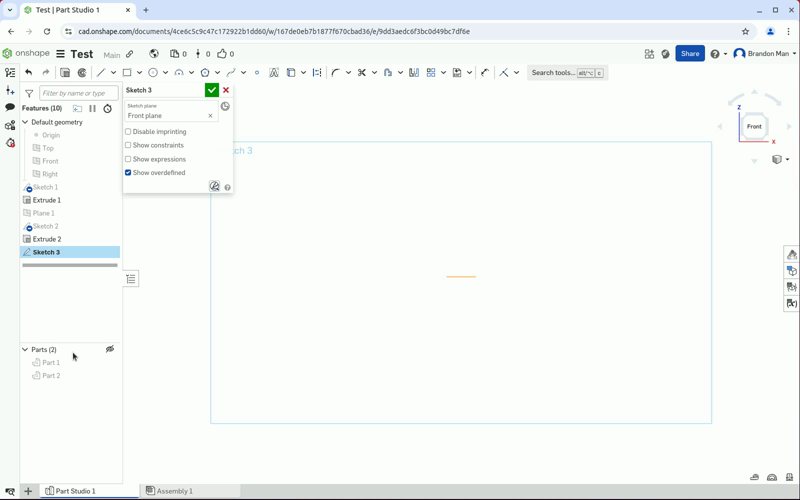
key_down(shift)
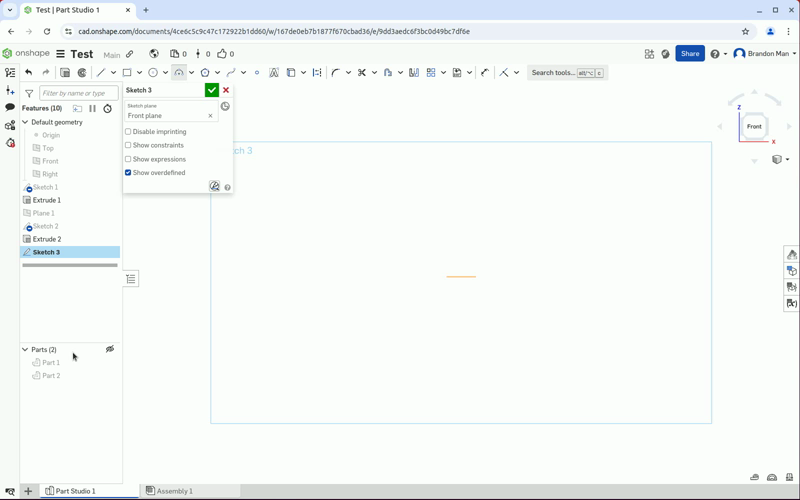
mouse_move(497, 271)
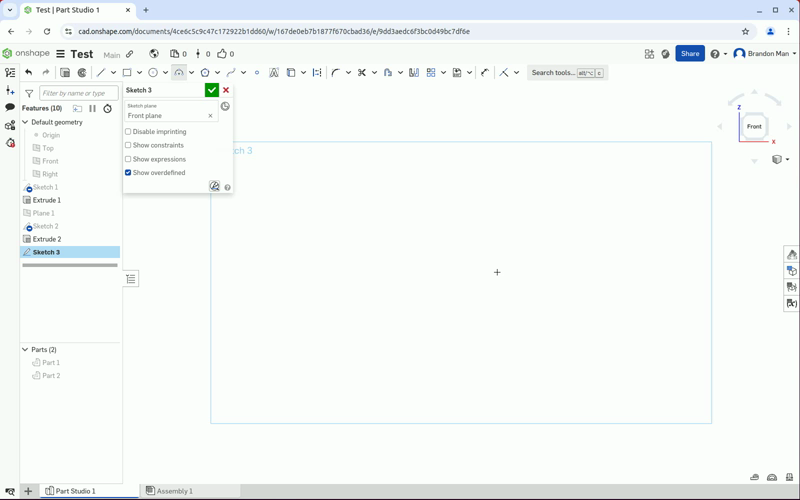
click(497, 271)
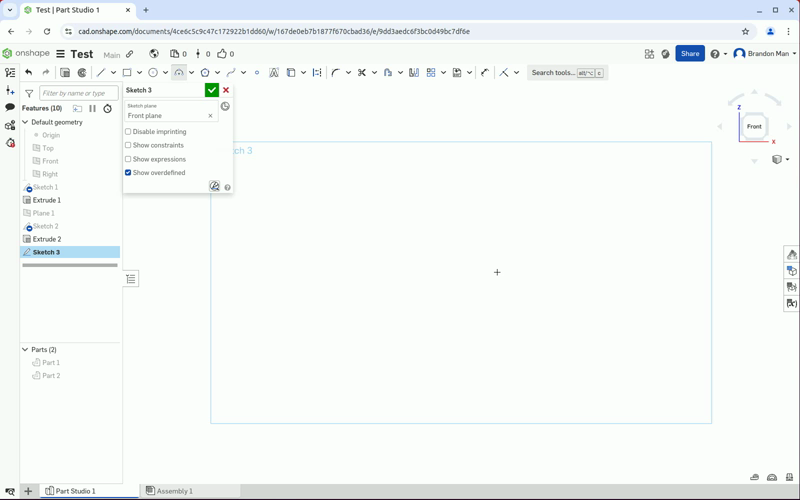
key_up(shift)
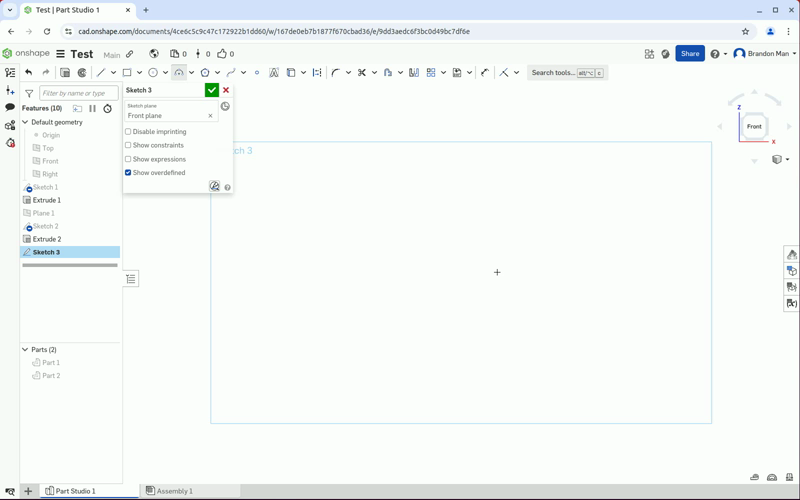
key_down(shift)
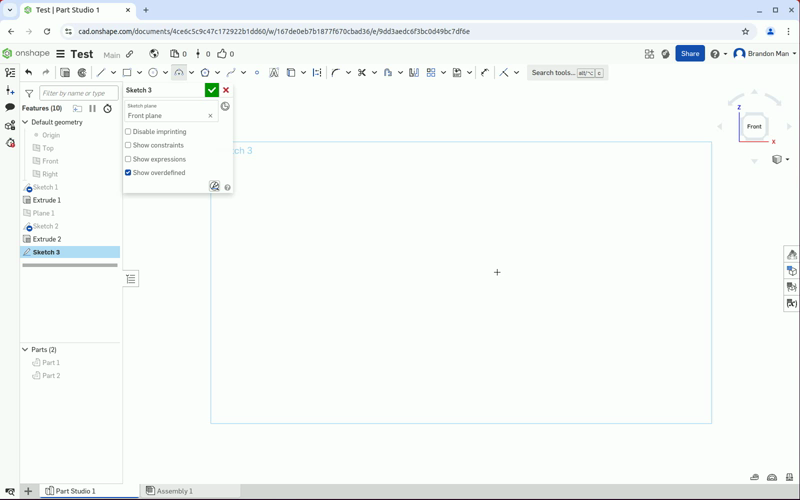
mouse_move(497, 185)
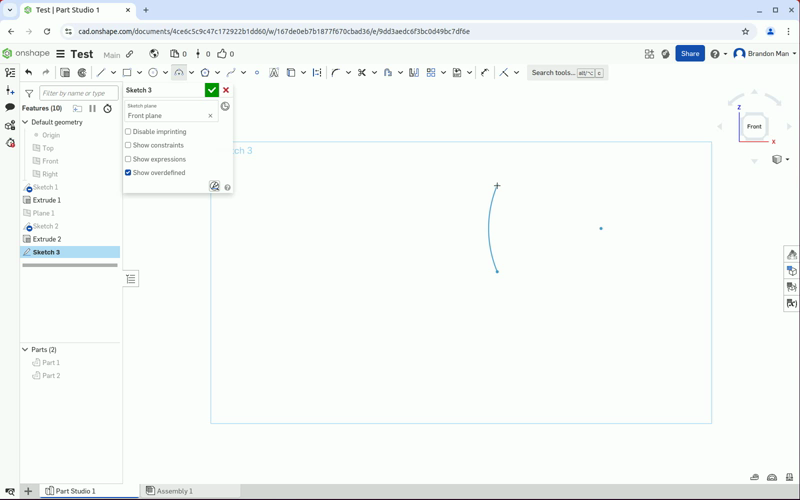
click(497, 185)
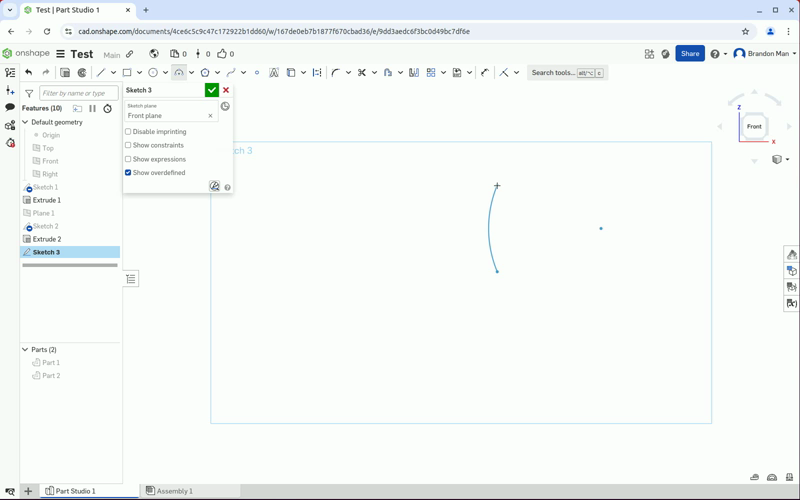
mouse_move(533, 228)
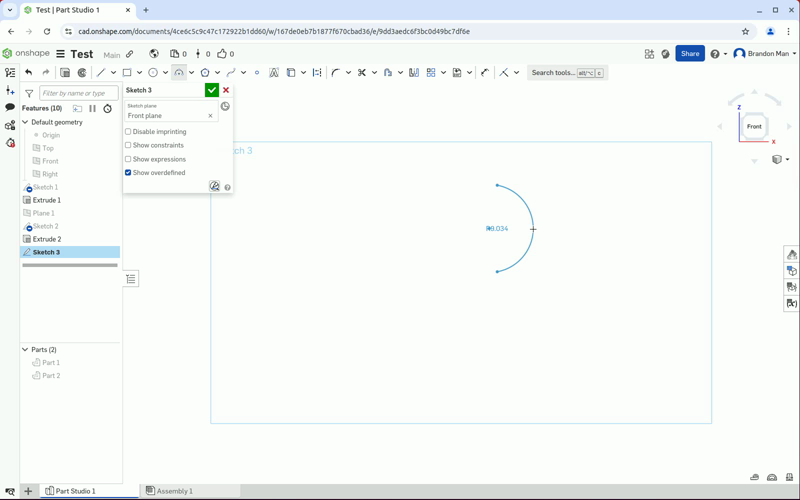
click(533, 228)
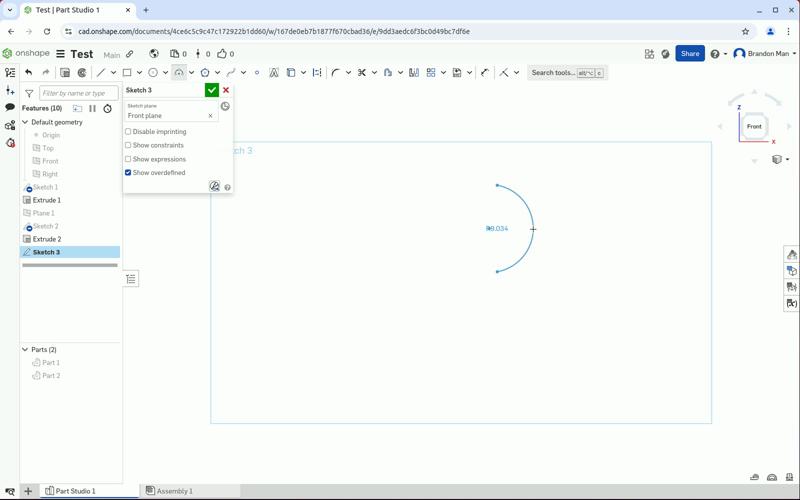
key_up(shift)
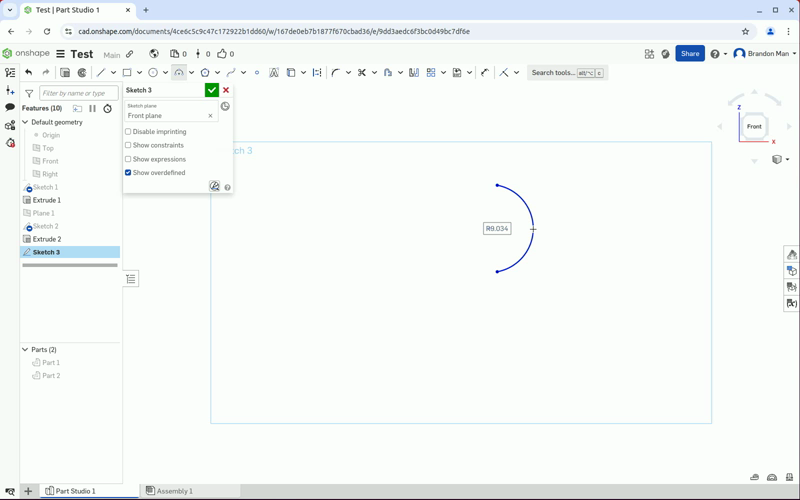
key(esc)
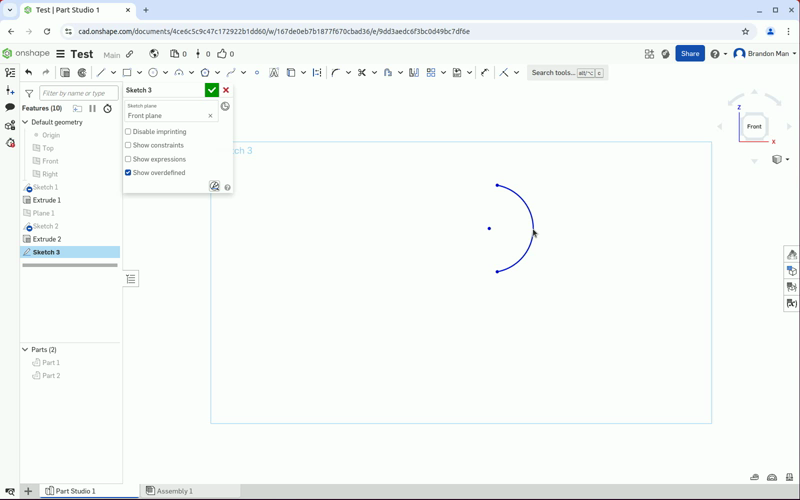
key(l)
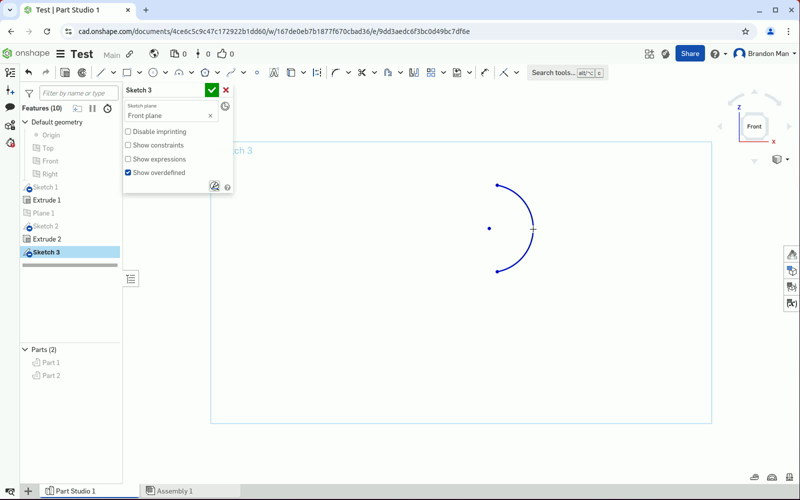
mouse_move(497, 185)
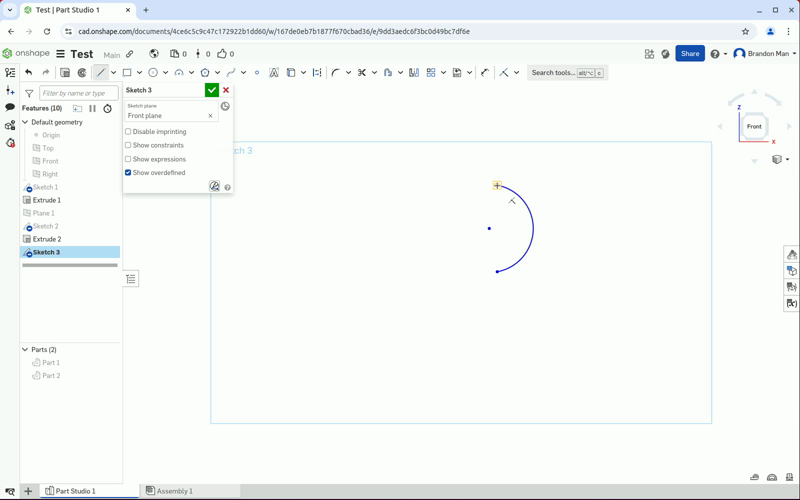
click(497, 185)
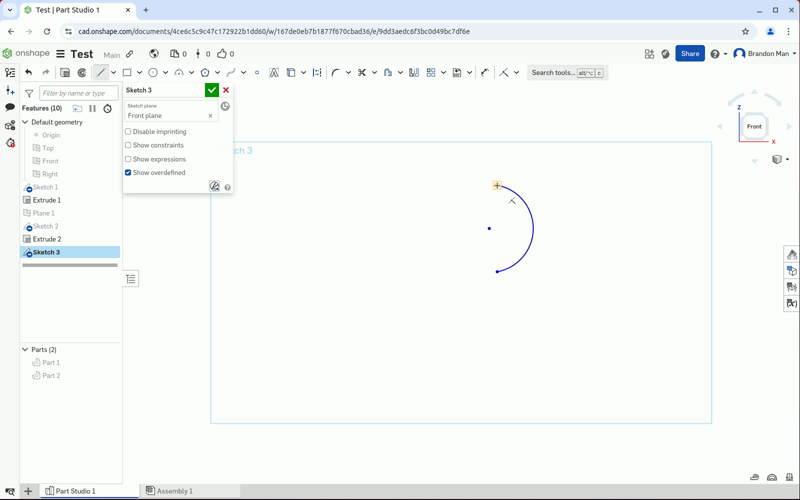
key_down(shift)
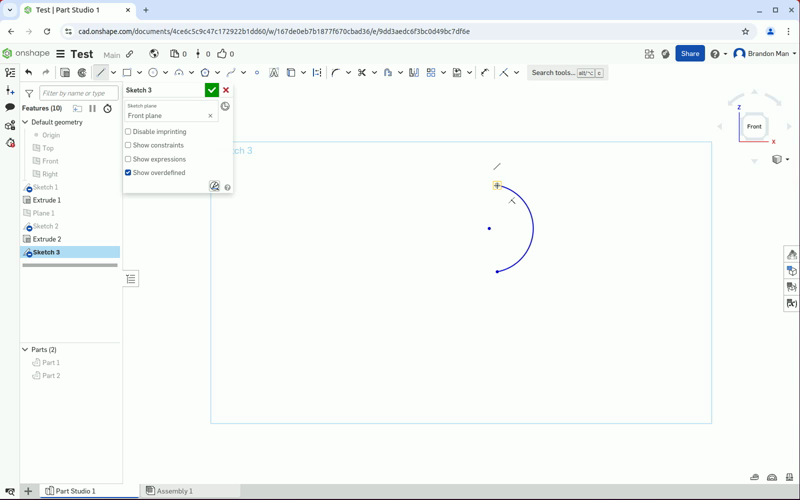
mouse_move(527, 185)
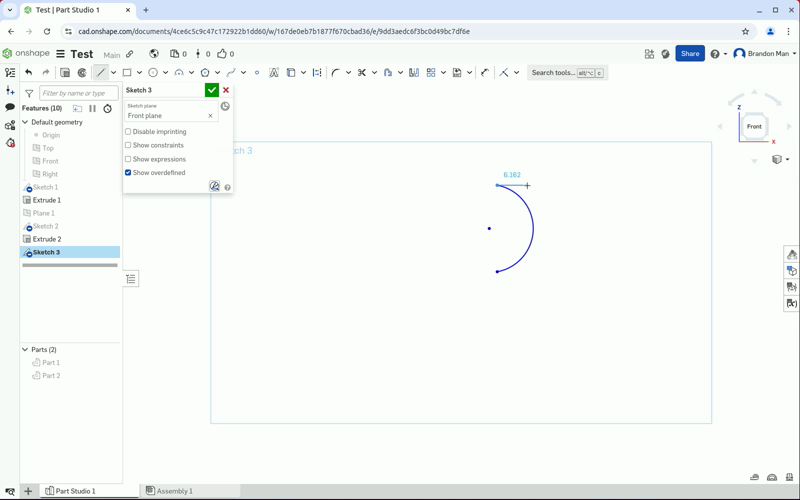
mouse_move(497, 191)
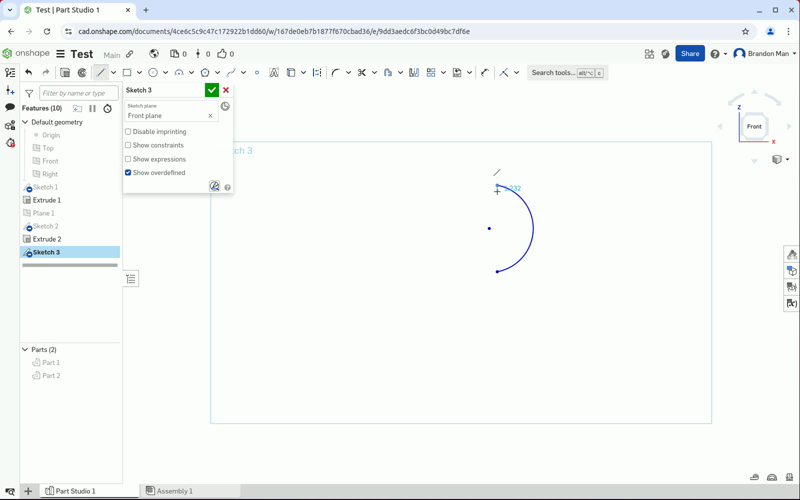
scroll(6)
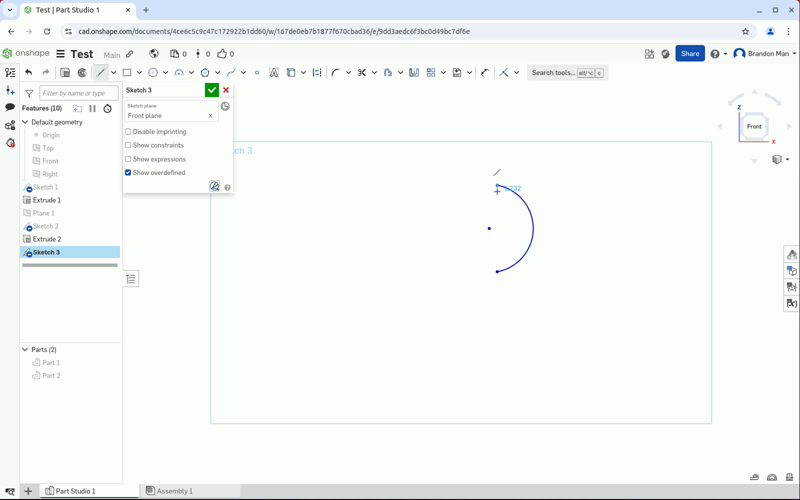
scroll(6)
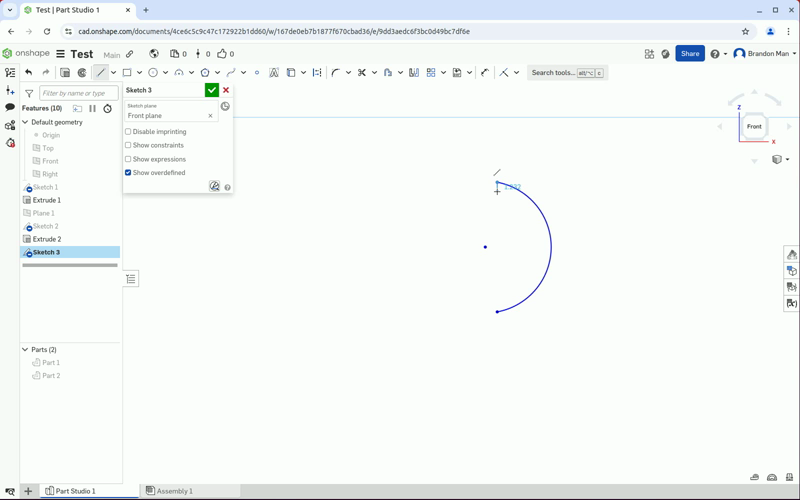
scroll(6)
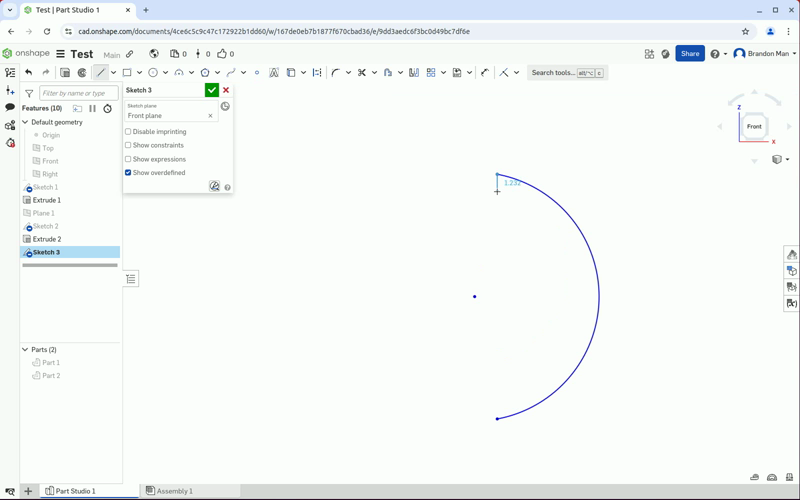
scroll(6)
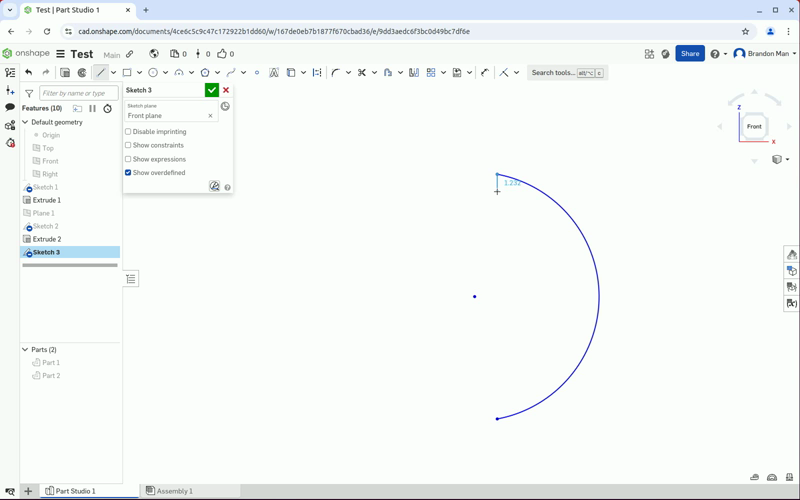
scroll(6)
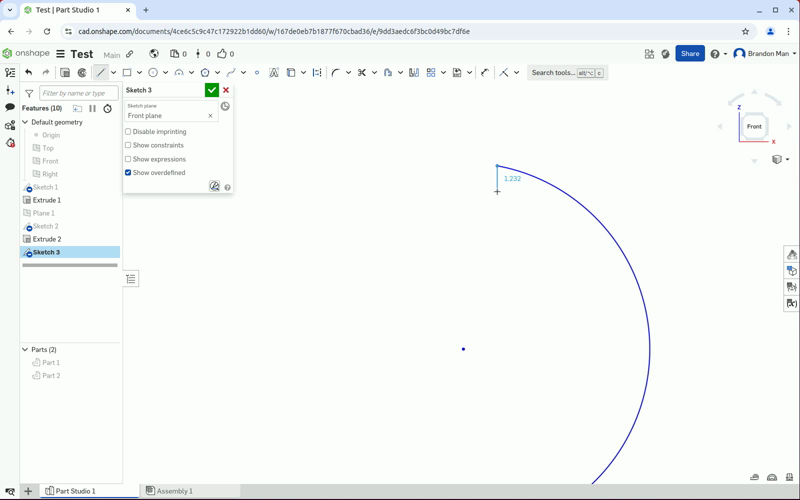
scroll(6)
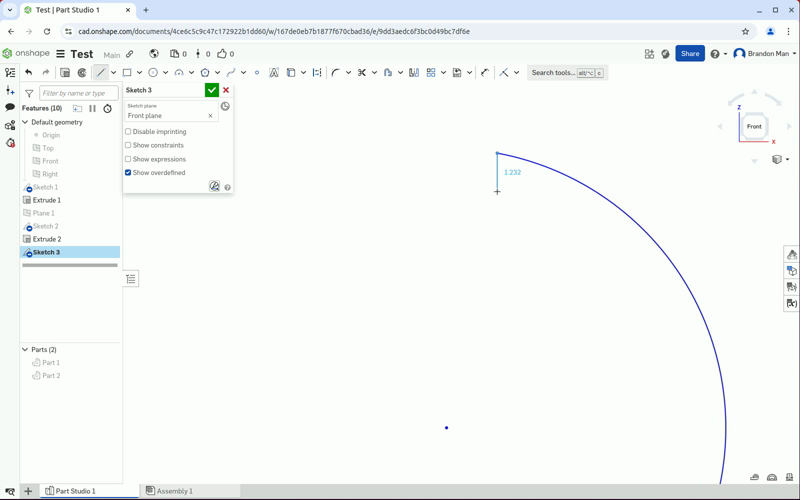
scroll(6)
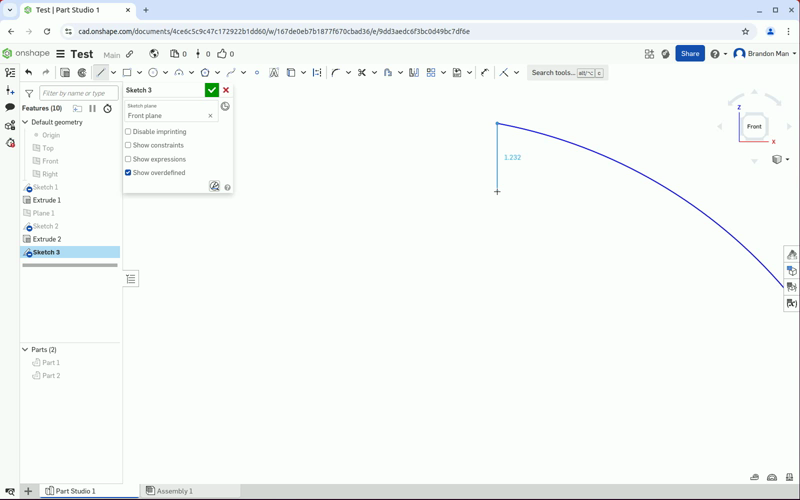
click(497, 191)
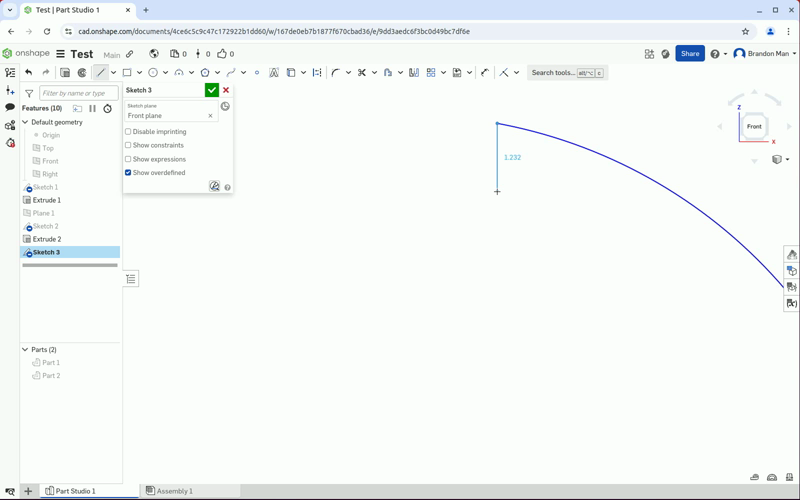
scroll(-6)
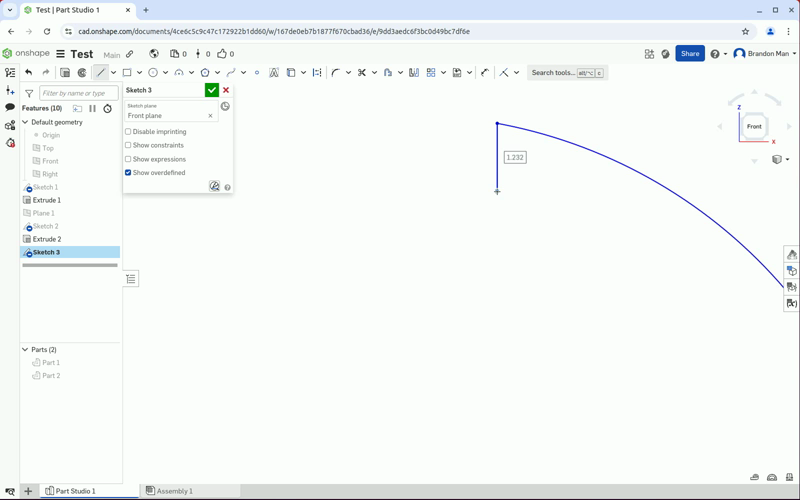
scroll(-6)
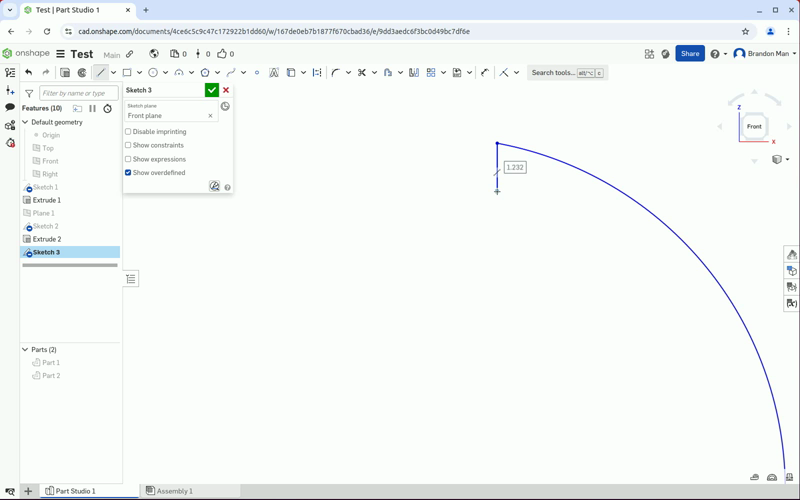
scroll(-6)
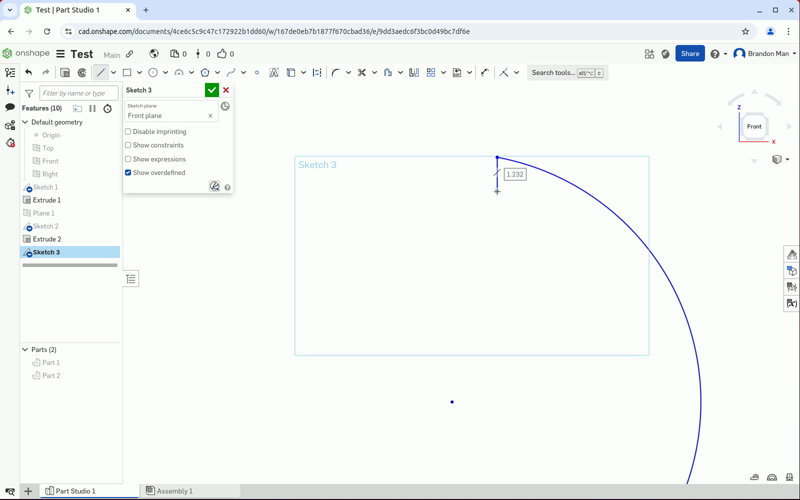
scroll(-6)
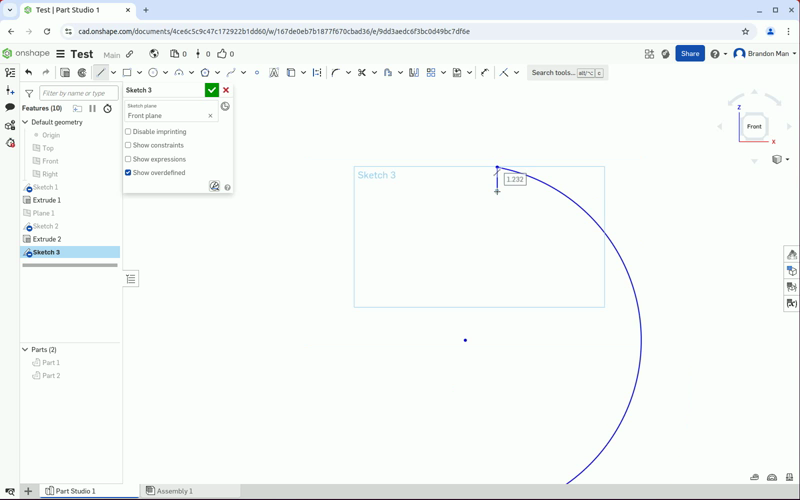
scroll(-6)
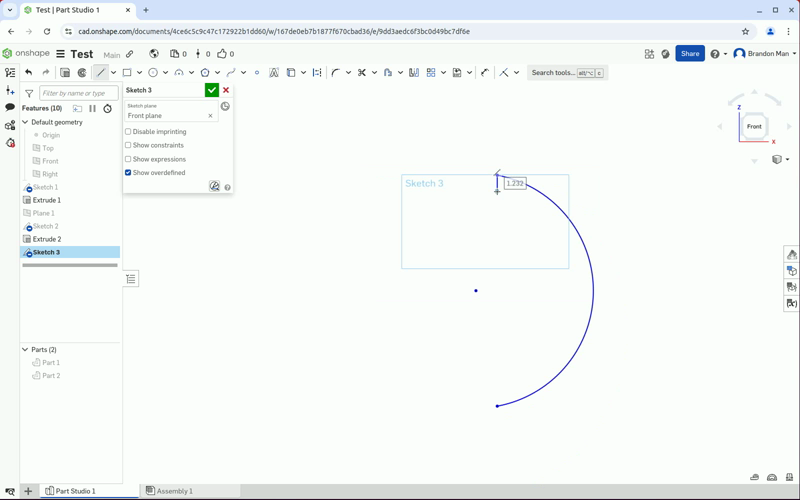
scroll(-6)
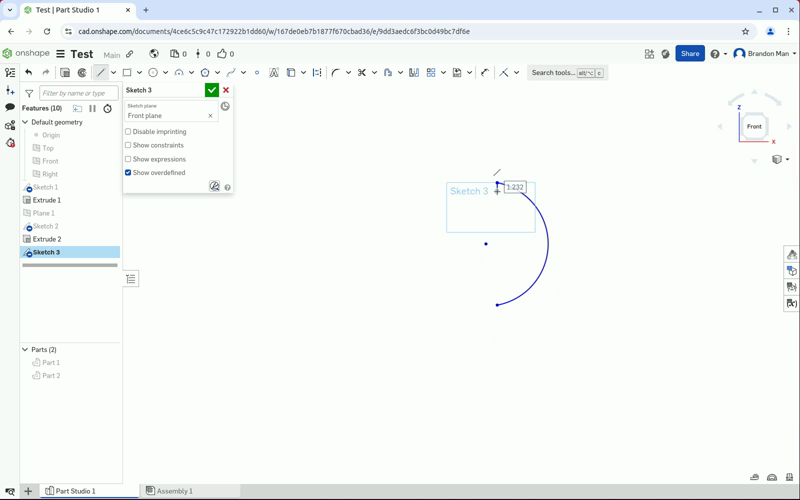
scroll(-6)
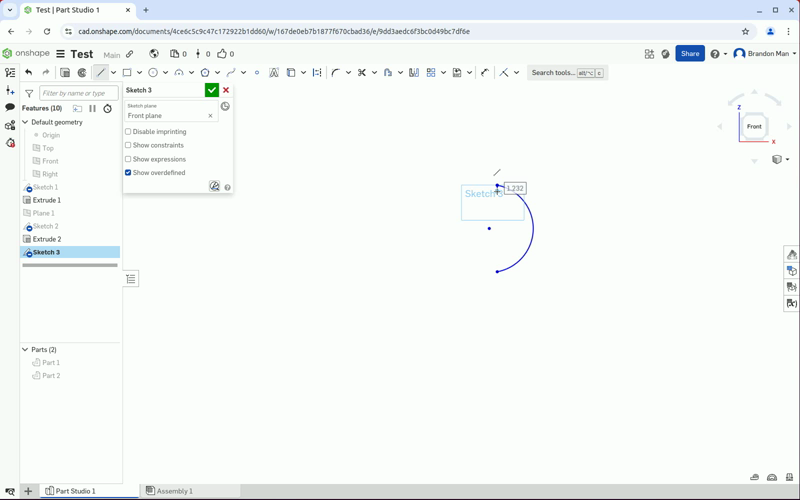
key_up(shift)
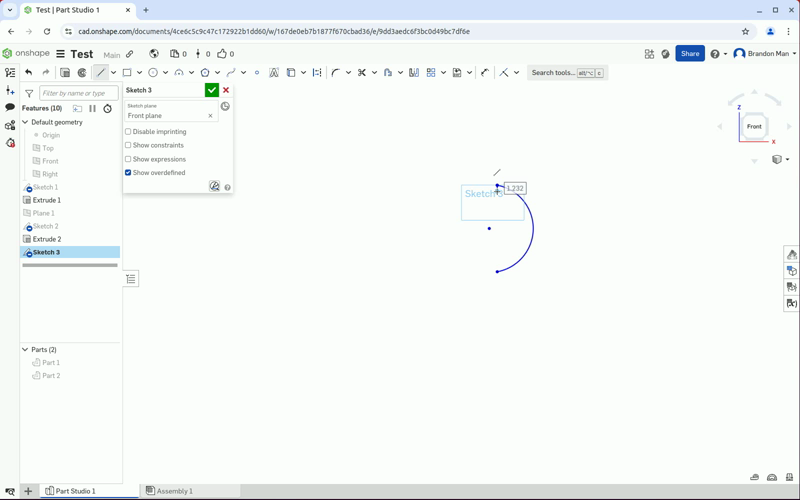
key(esc)
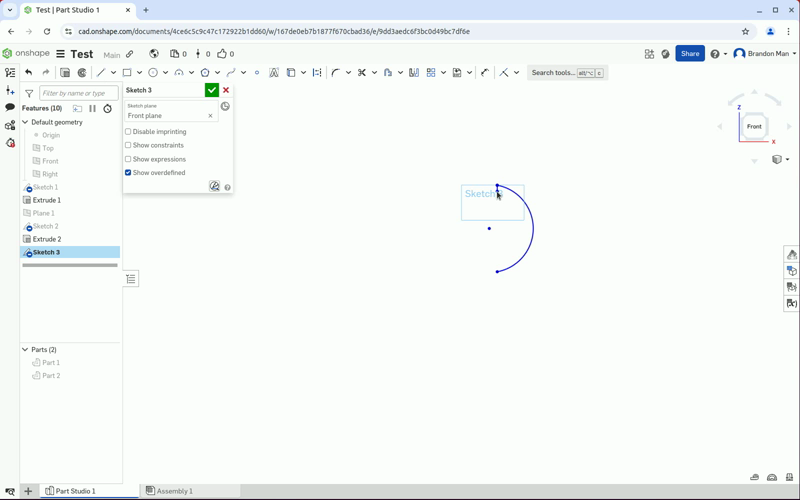
key(a)
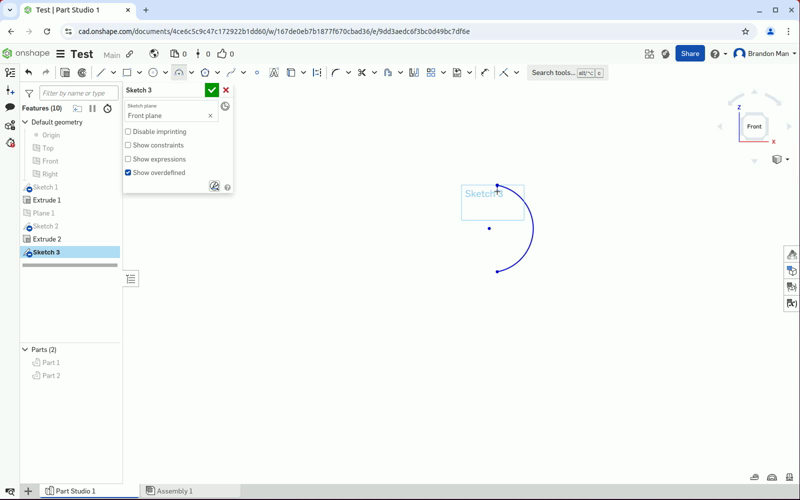
mouse_move(497, 191)
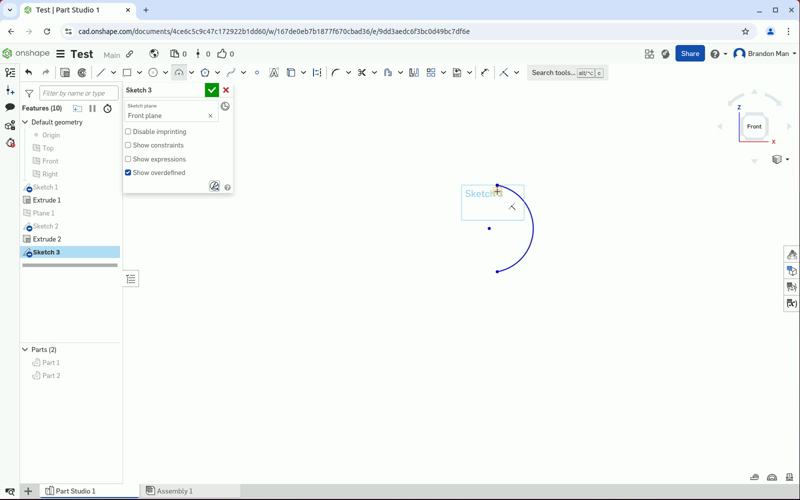
click(497, 191)
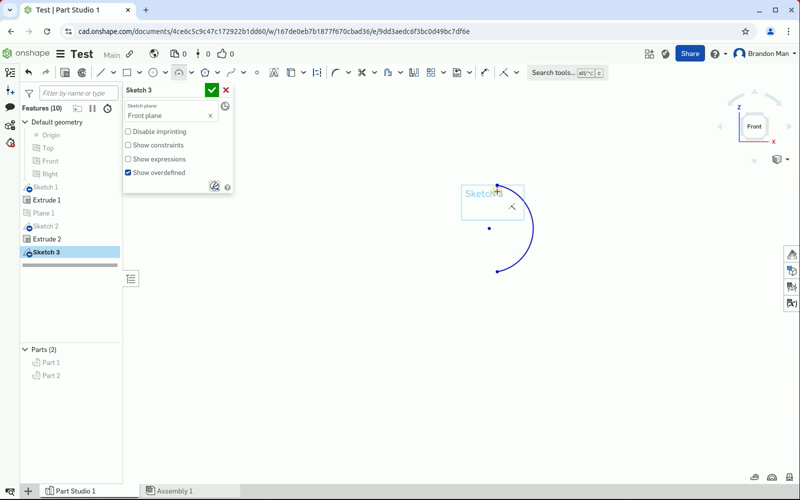
key_down(shift)
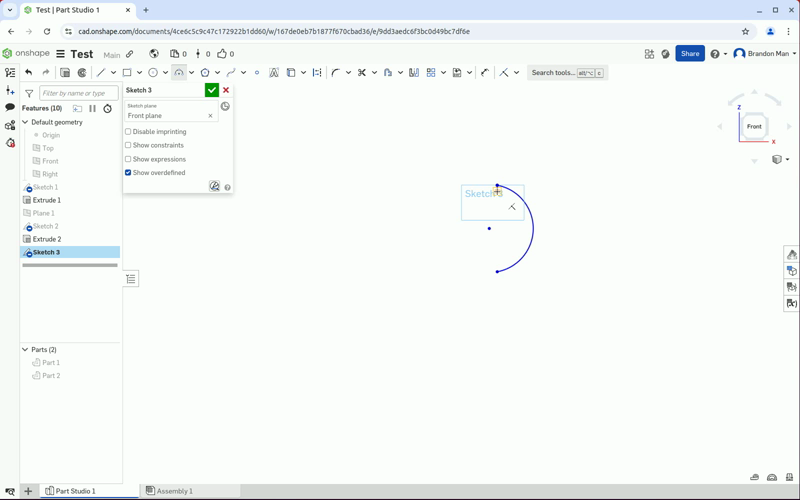
mouse_move(497, 266)
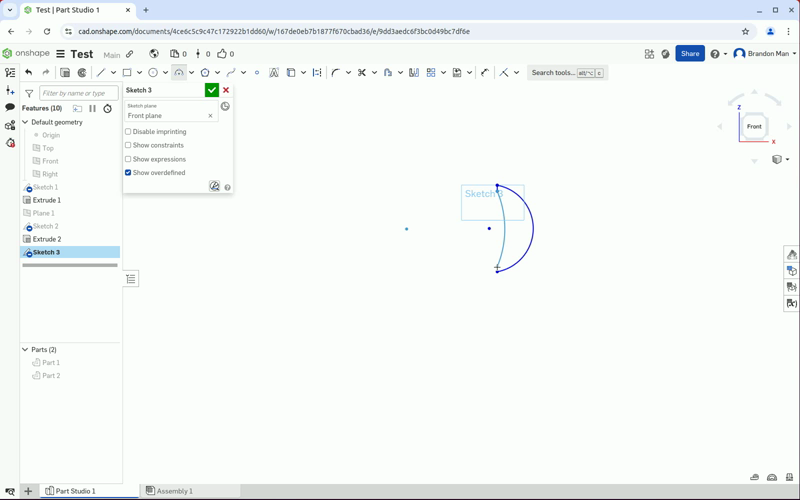
click(497, 266)
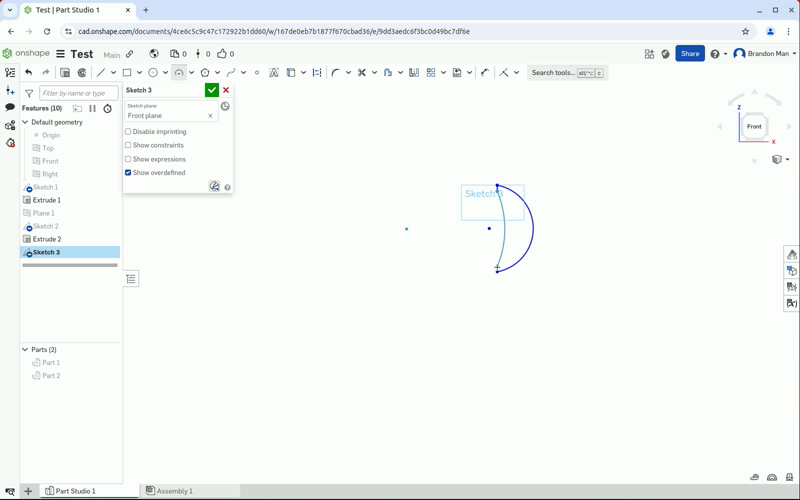
mouse_move(527, 228)
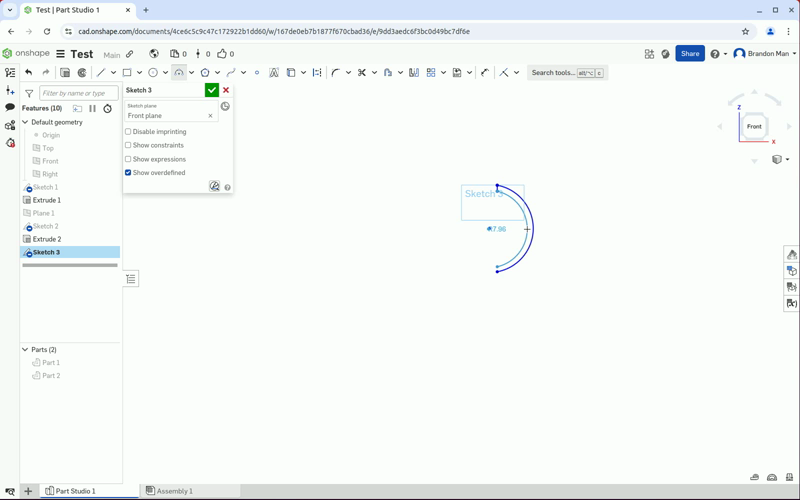
click(527, 228)
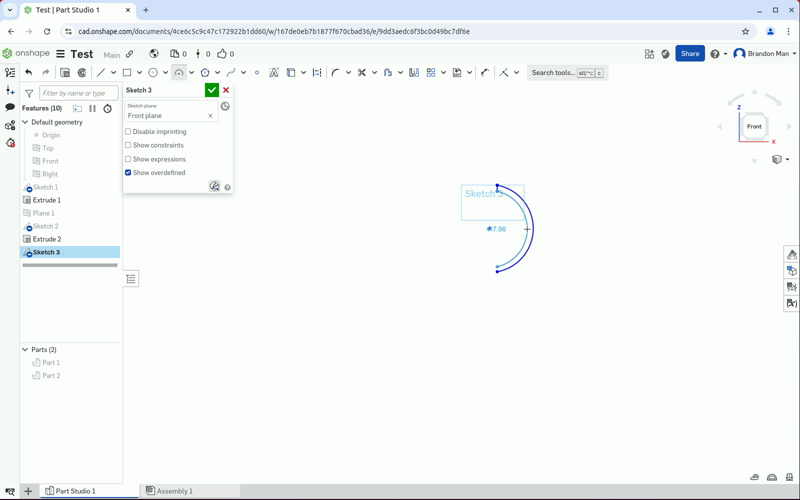
key_up(shift)
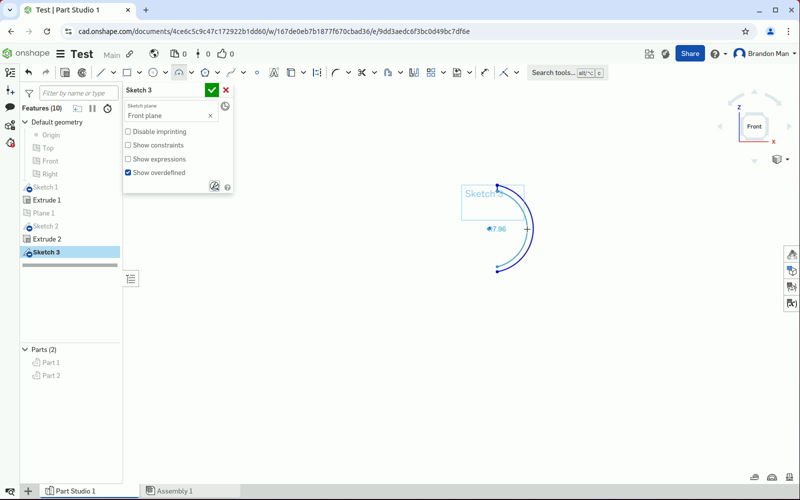
key(esc)
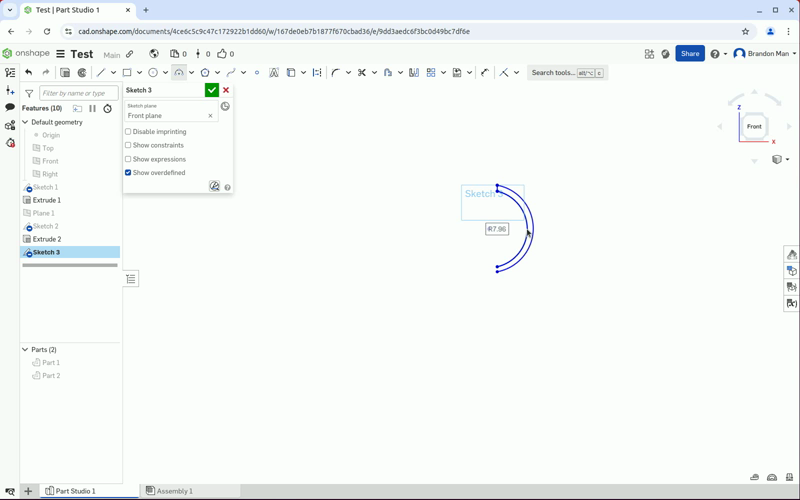
key(l)
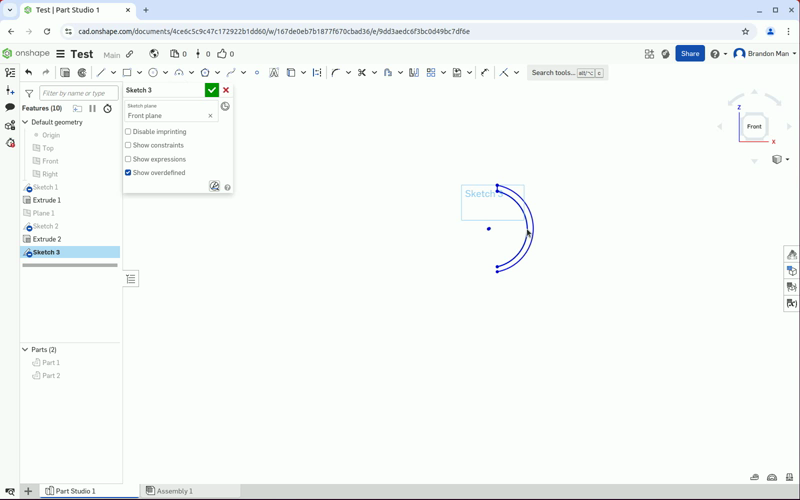
mouse_move(497, 266)
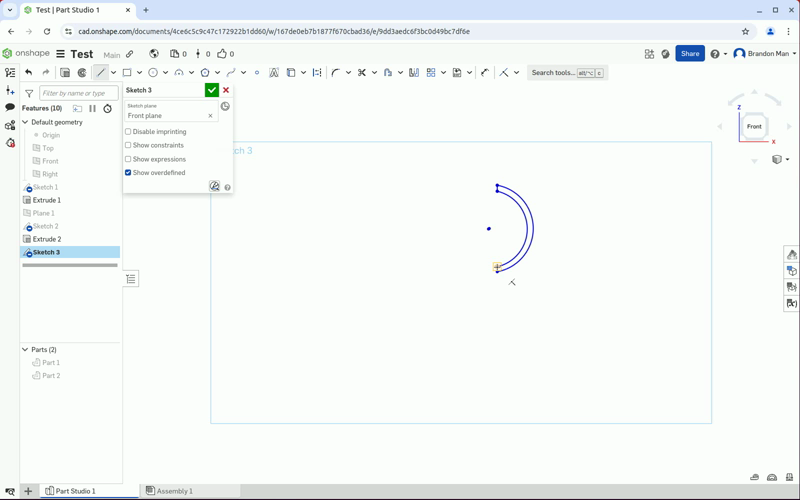
click(497, 266)
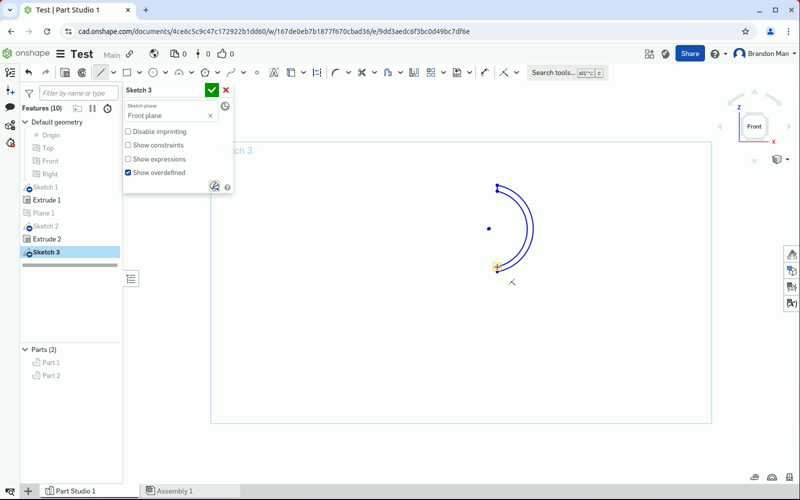
mouse_move(527, 266)
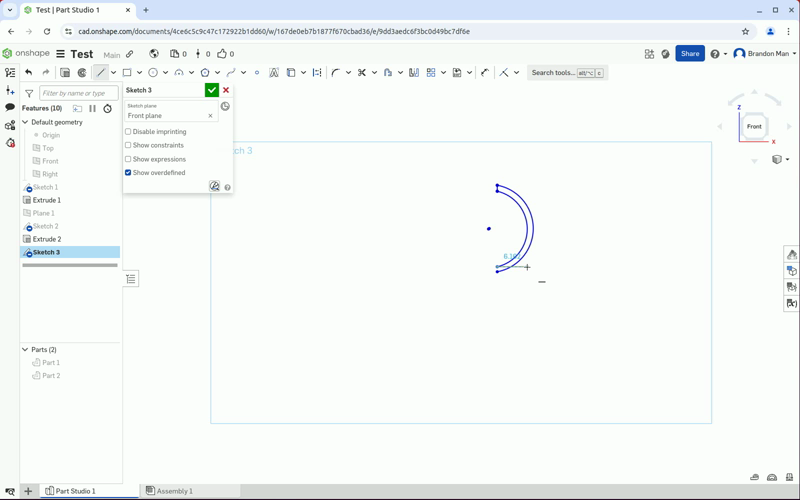
key_down(shift)
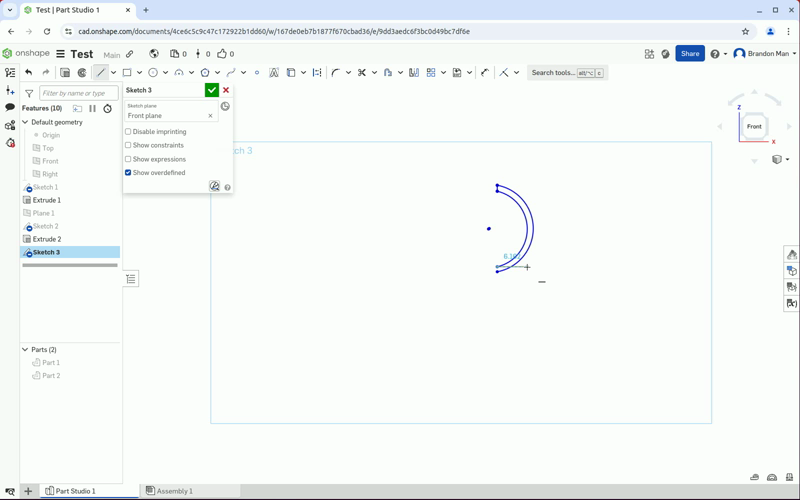
mouse_move(497, 271)
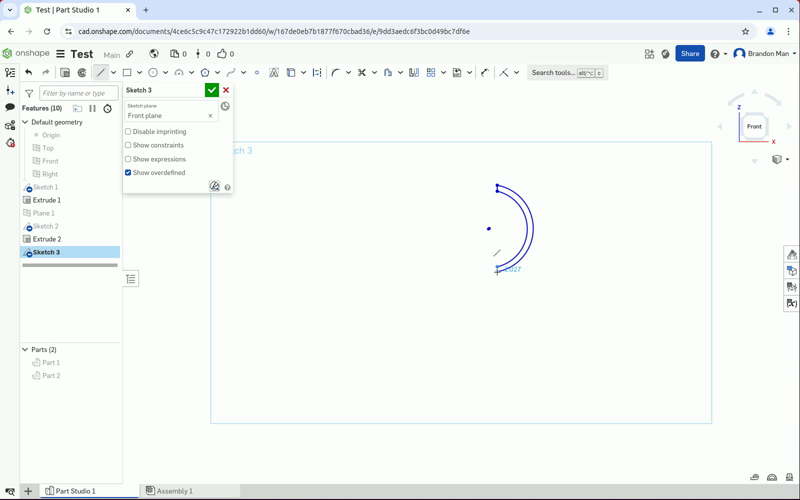
scroll(6)
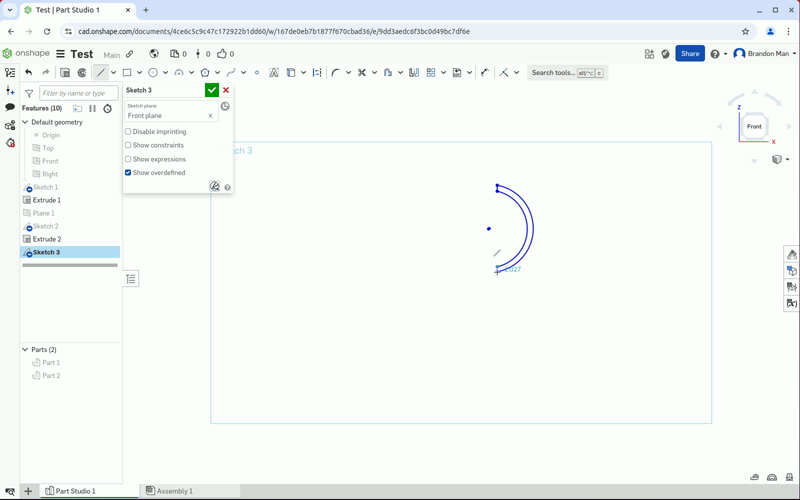
scroll(6)
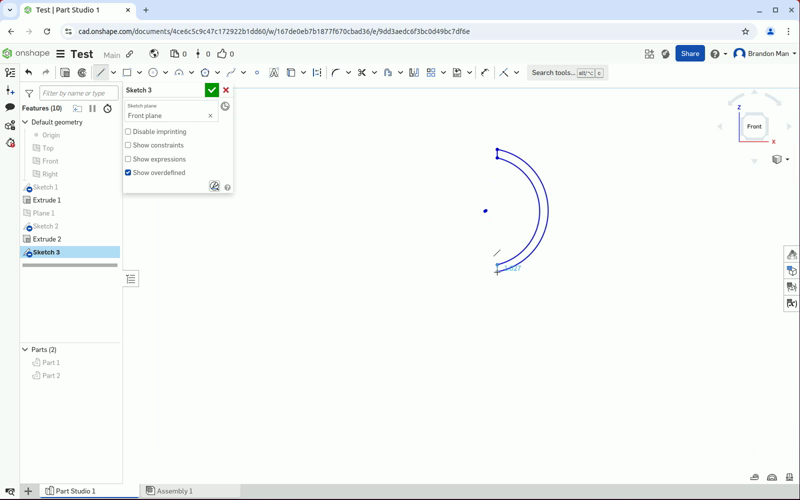
scroll(6)
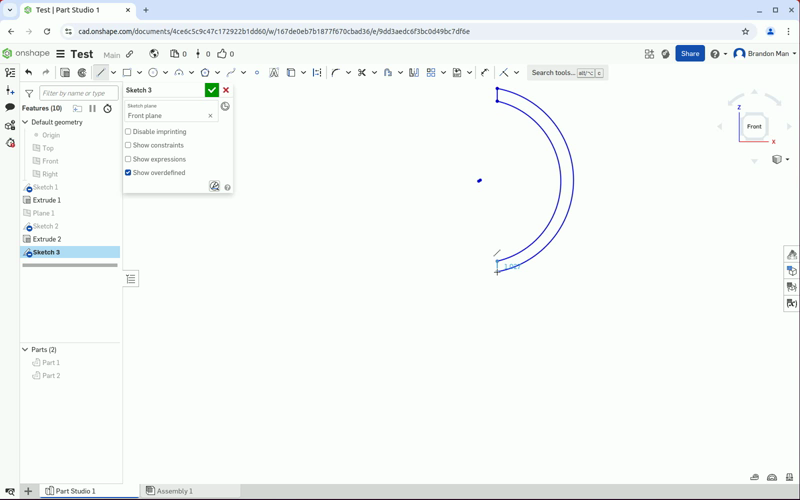
scroll(6)
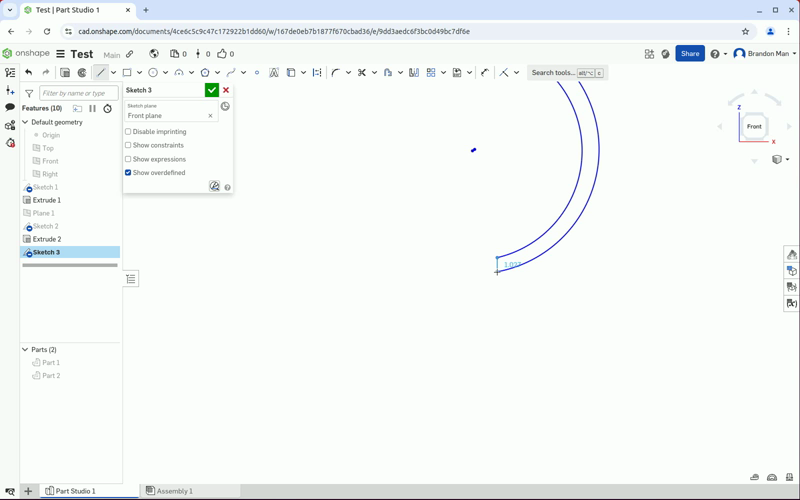
scroll(6)
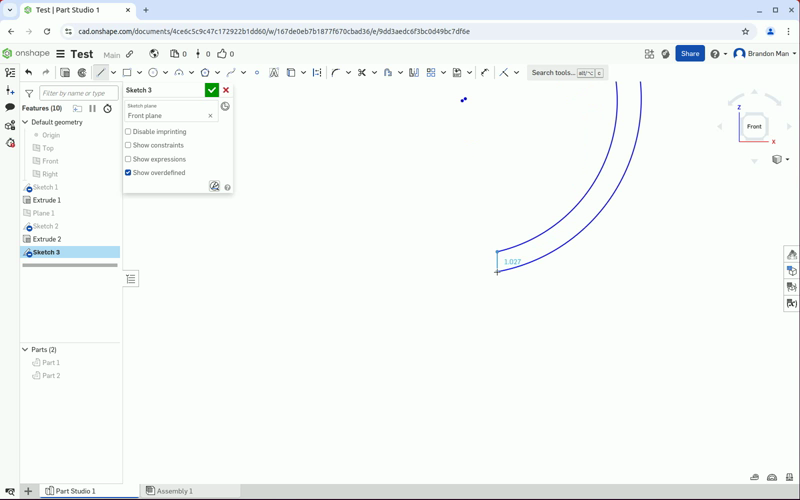
scroll(6)
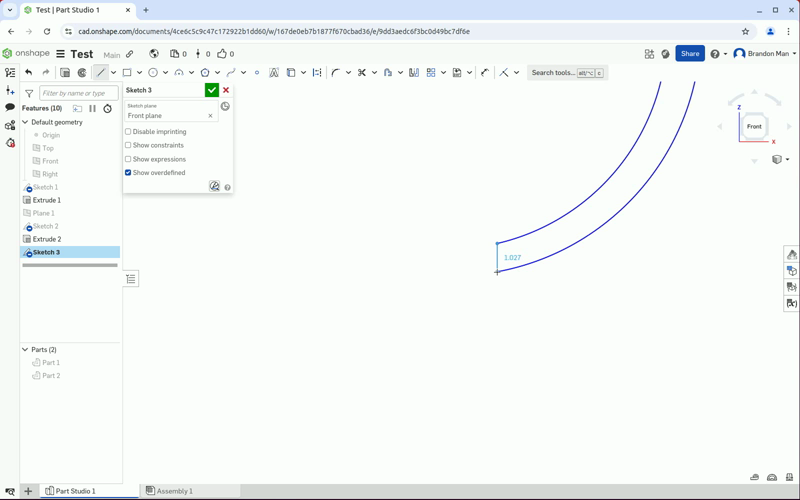
scroll(6)
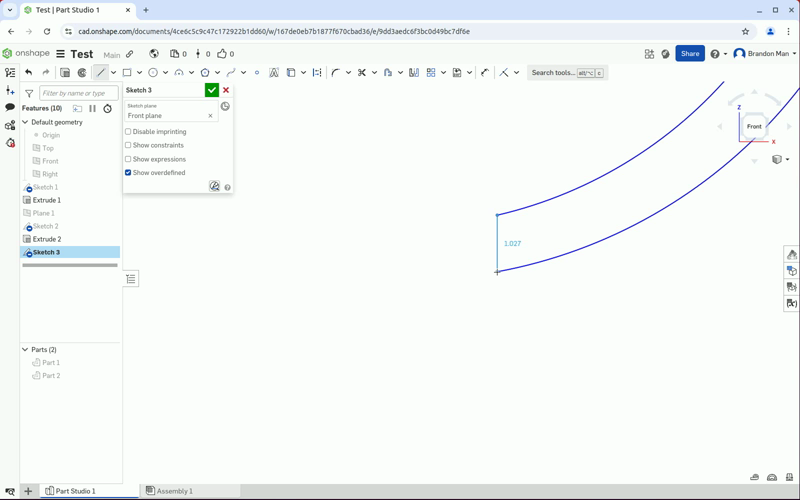
key_up(shift)
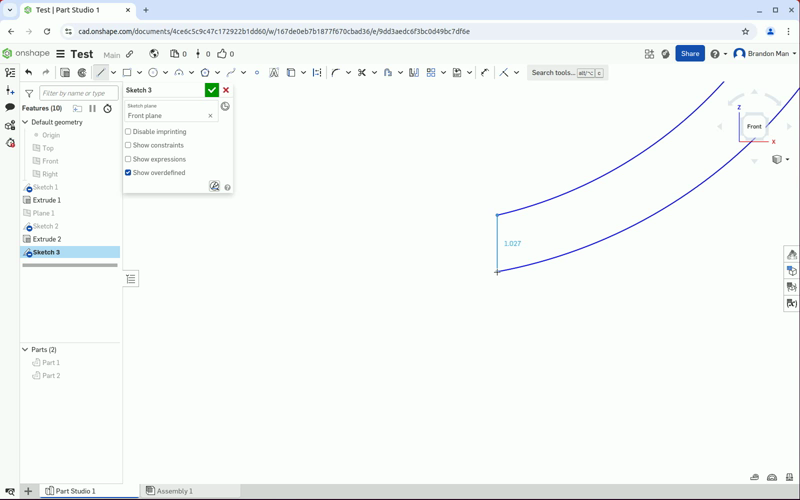
click(497, 271)
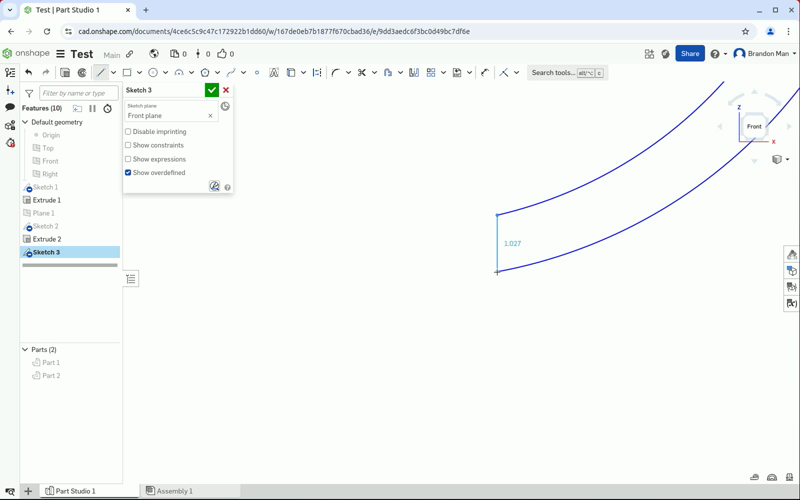
scroll(-6)
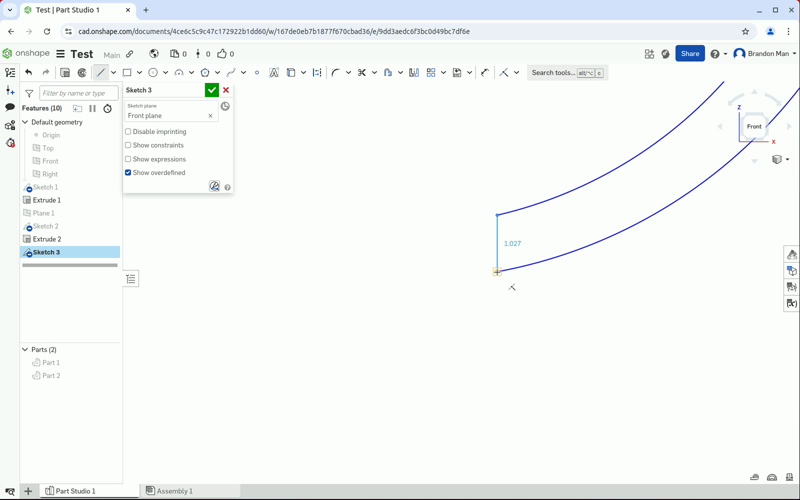
scroll(-6)
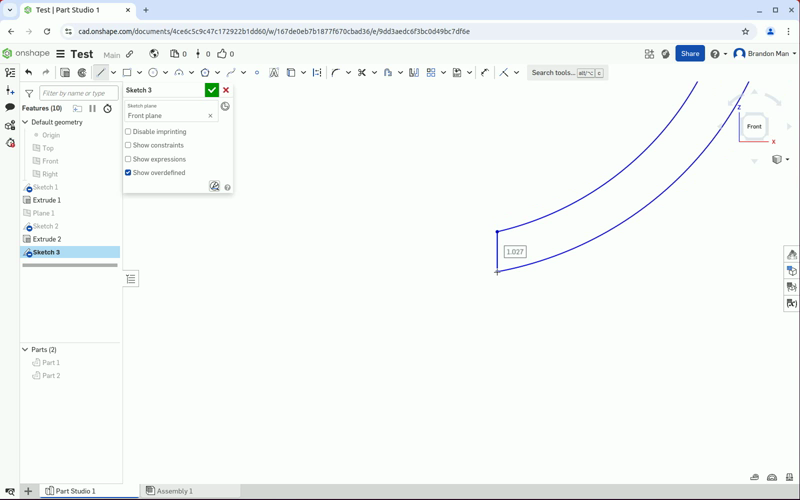
scroll(-6)
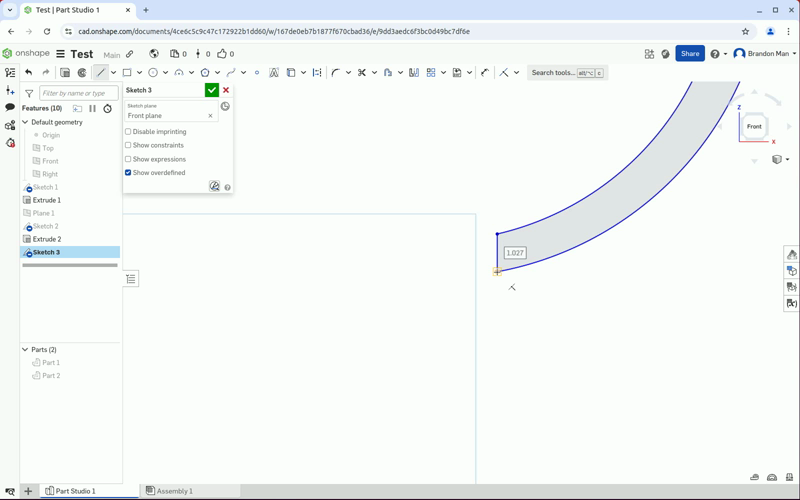
scroll(-6)
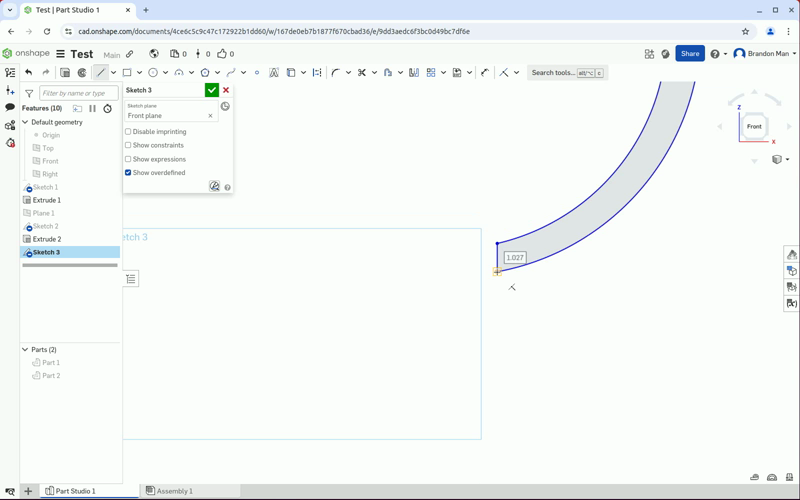
scroll(-6)
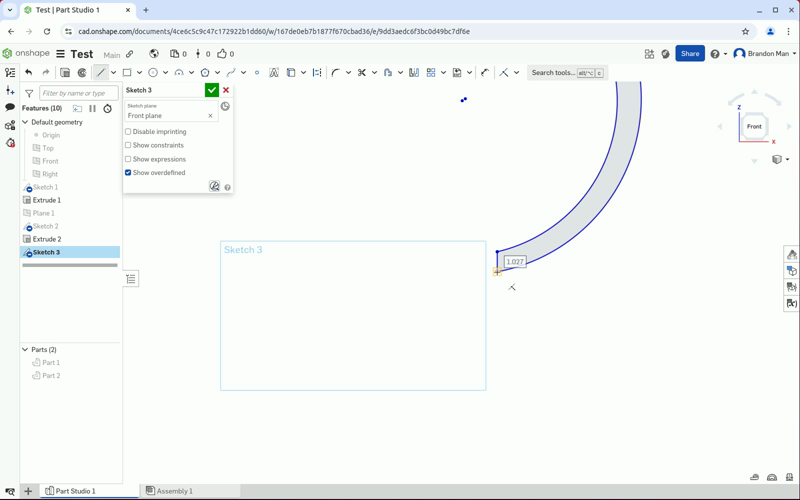
scroll(-6)
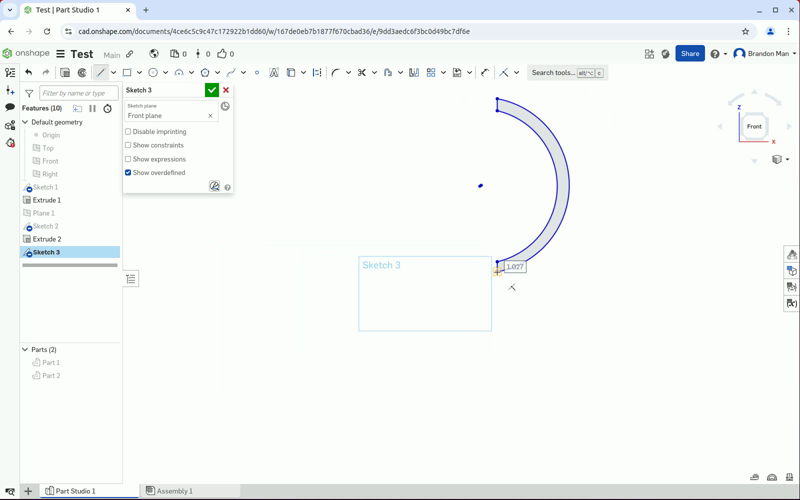
scroll(-6)
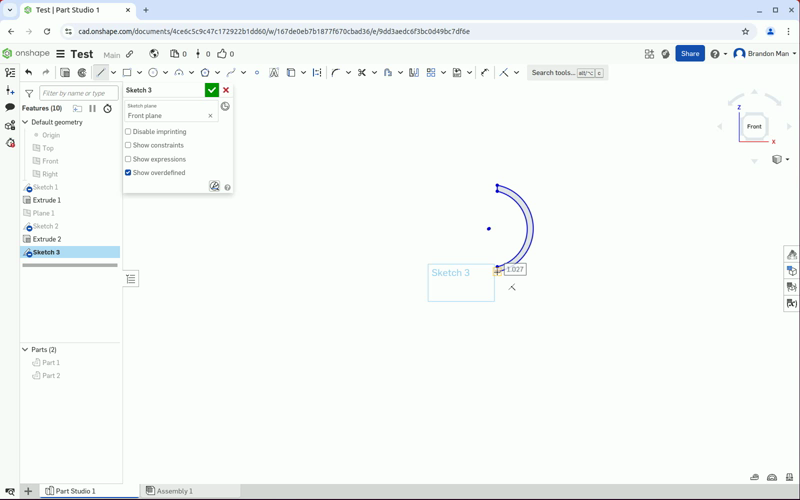
key(esc)
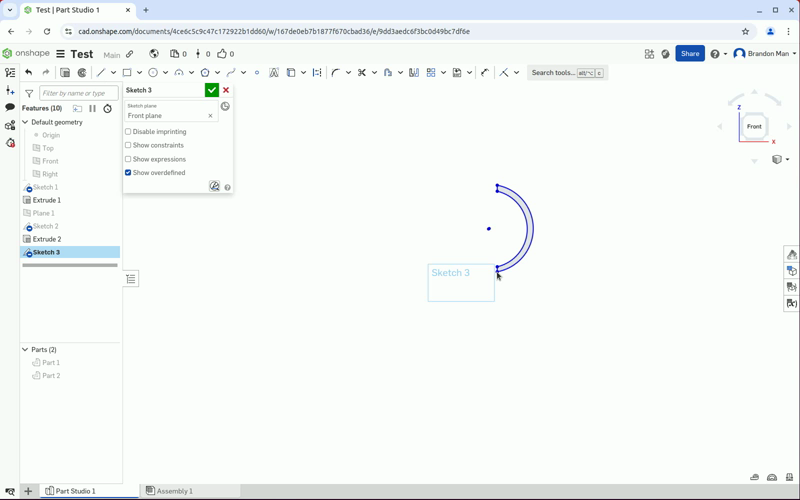
mouse_move(511, 194)
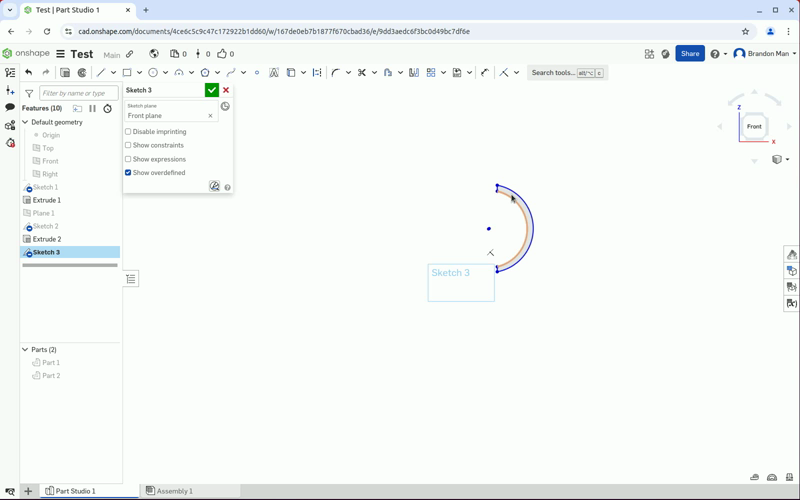
scroll(6)
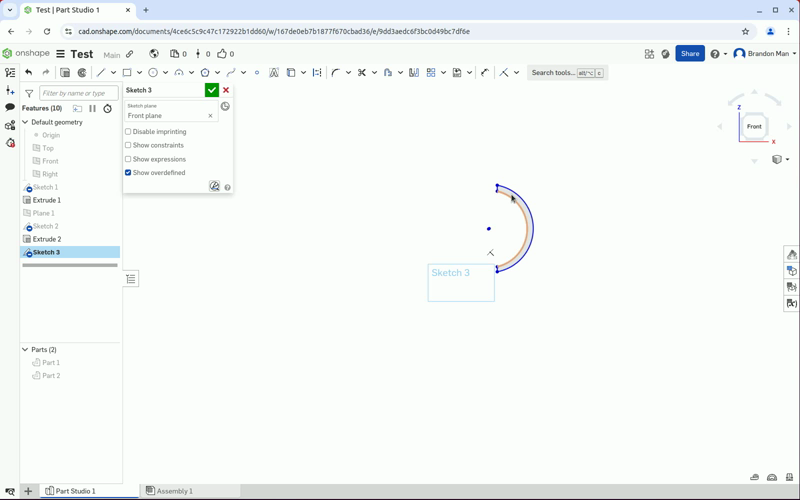
scroll(6)
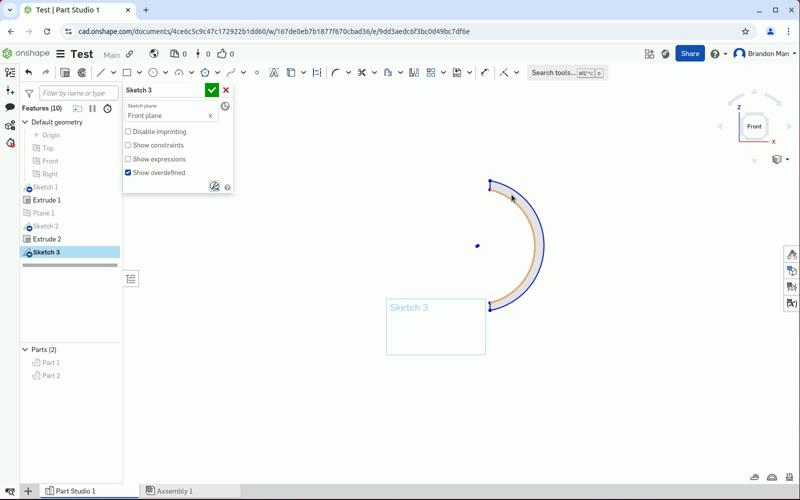
scroll(6)
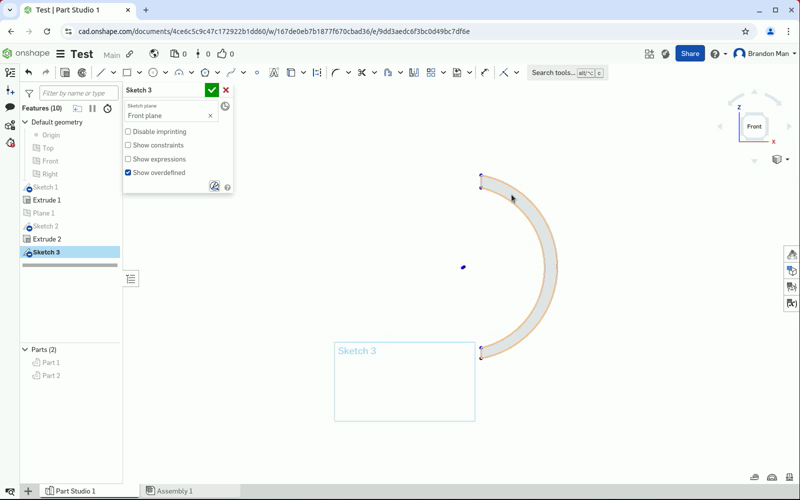
scroll(6)
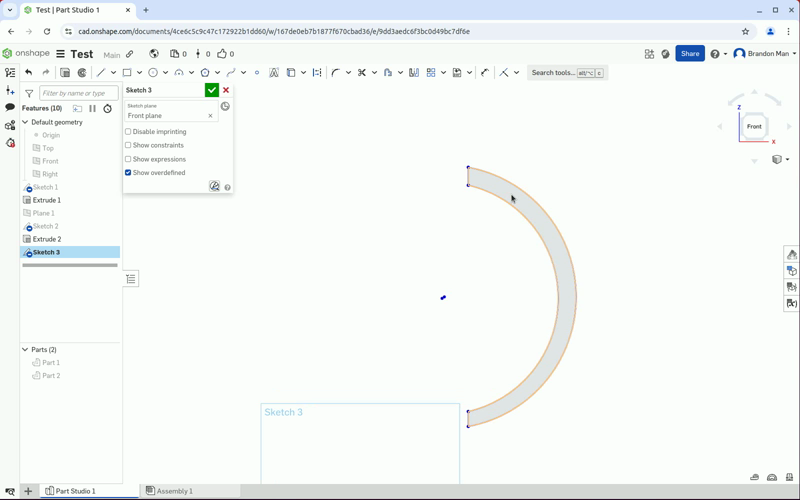
scroll(6)
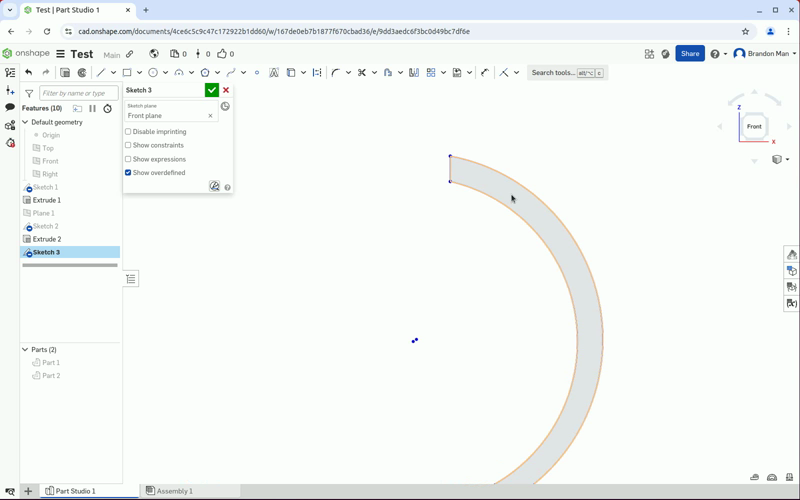
scroll(6)
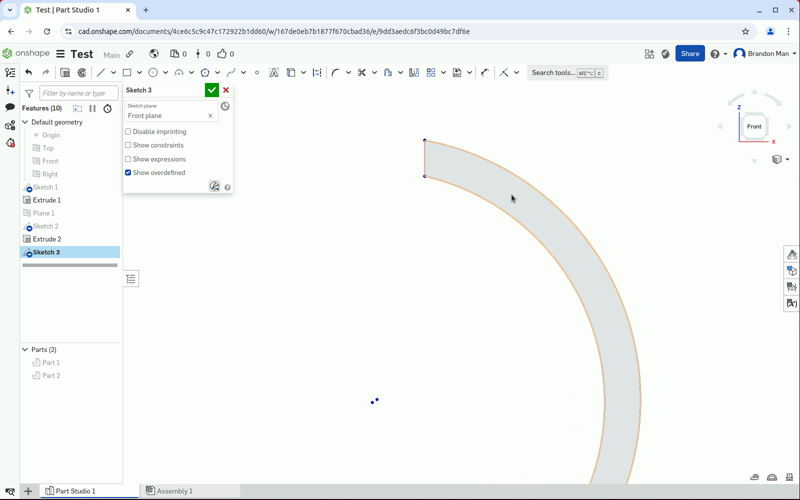
scroll(6)
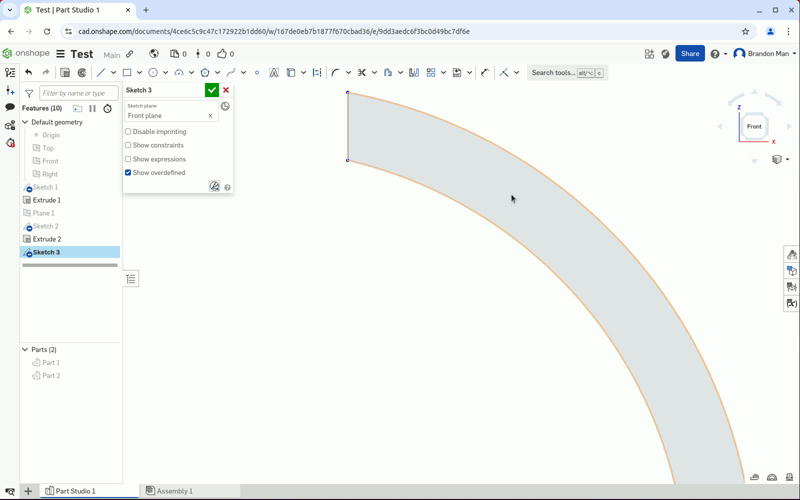
click(511, 194)
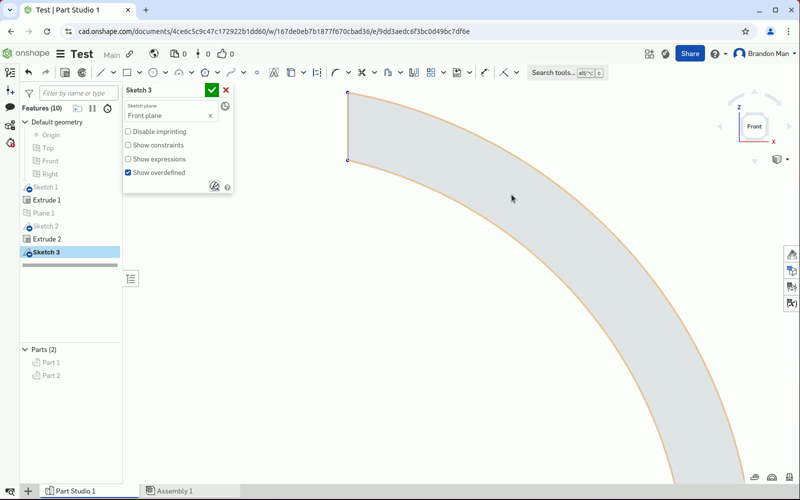
scroll(-6)
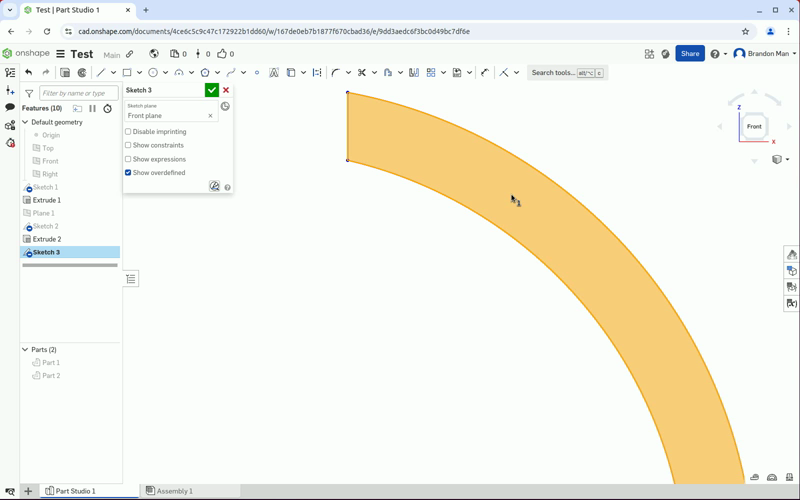
scroll(-6)
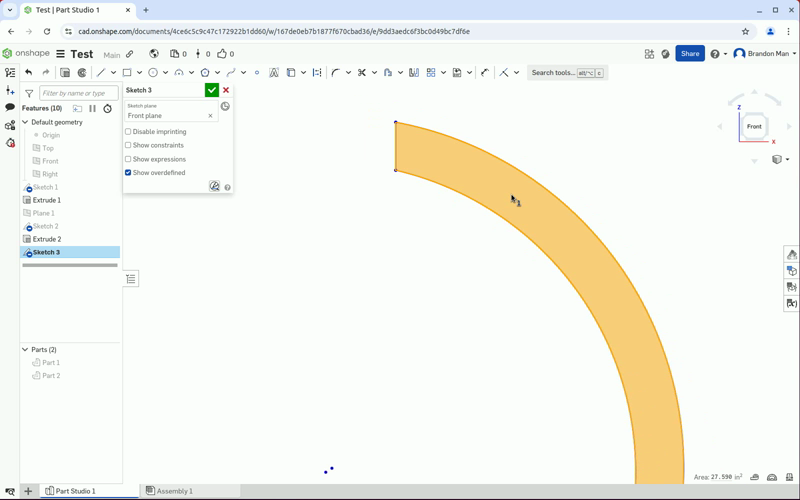
scroll(-6)
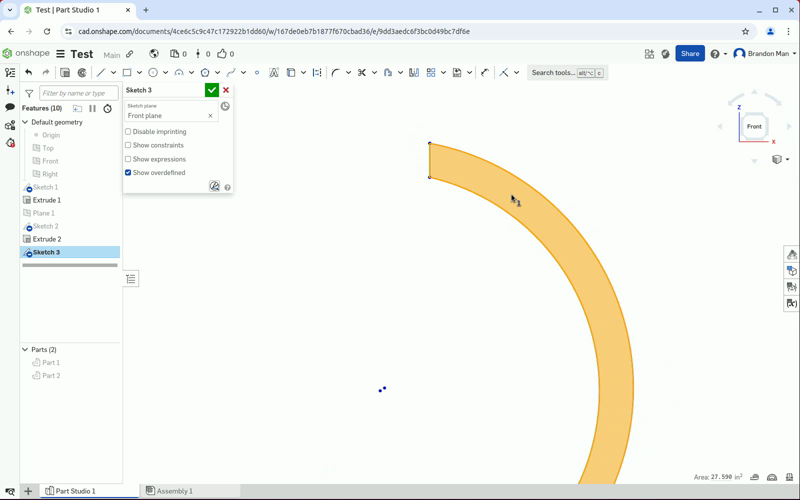
scroll(-6)
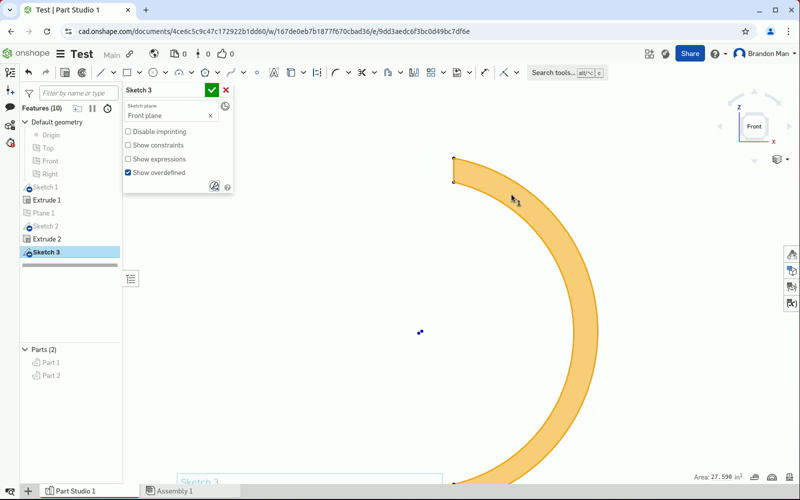
scroll(-6)
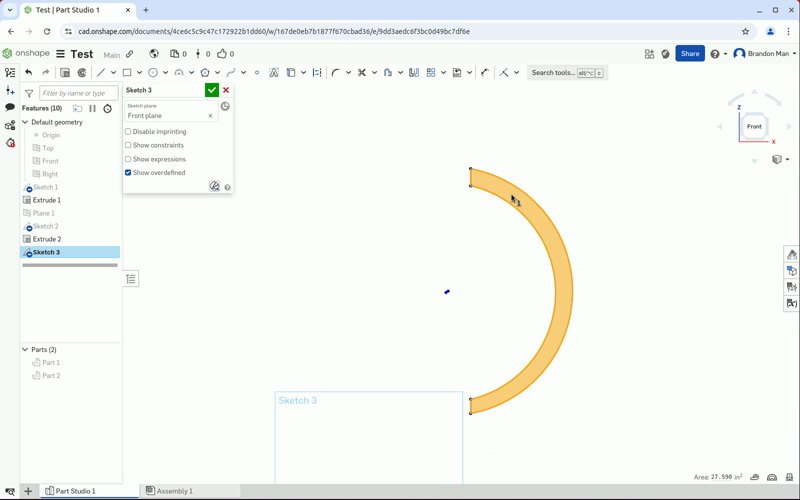
scroll(-6)
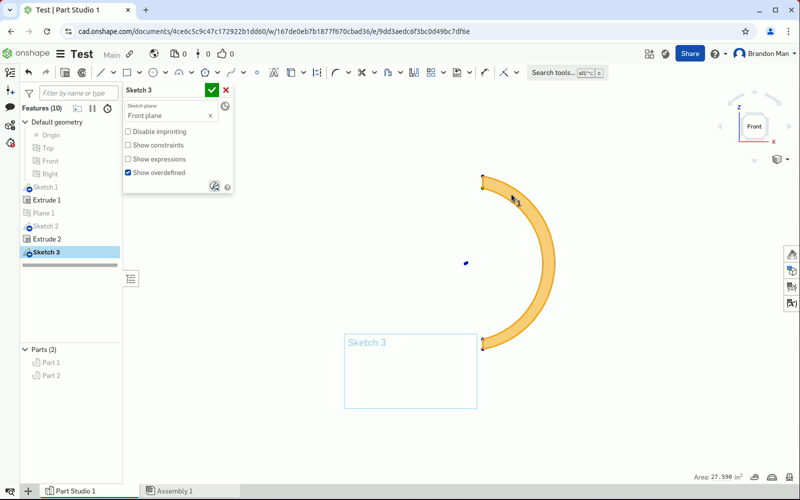
scroll(-6)
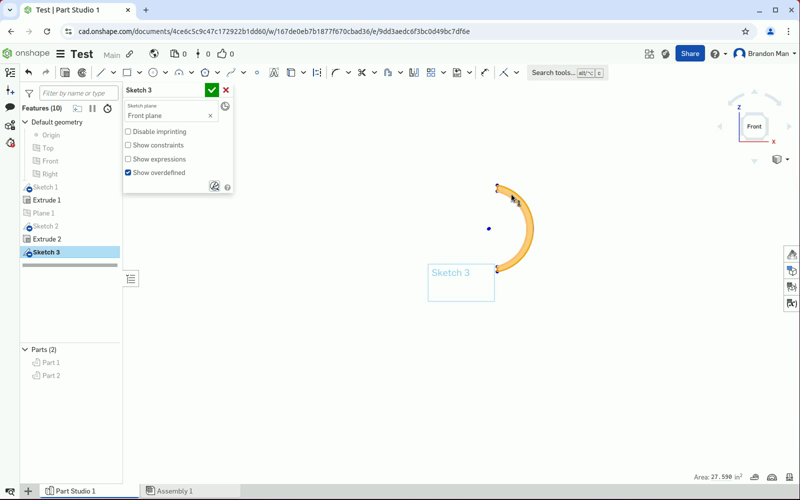
mouse_move(73, 352)
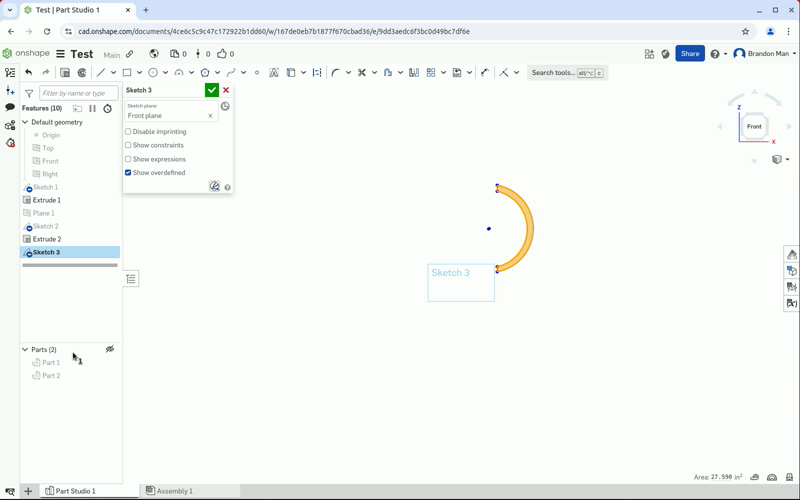
key(shift+y)
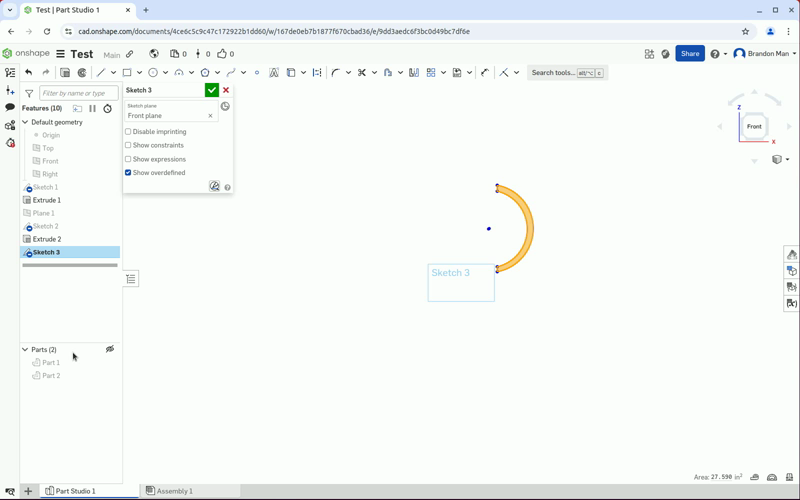
key(shift+e)
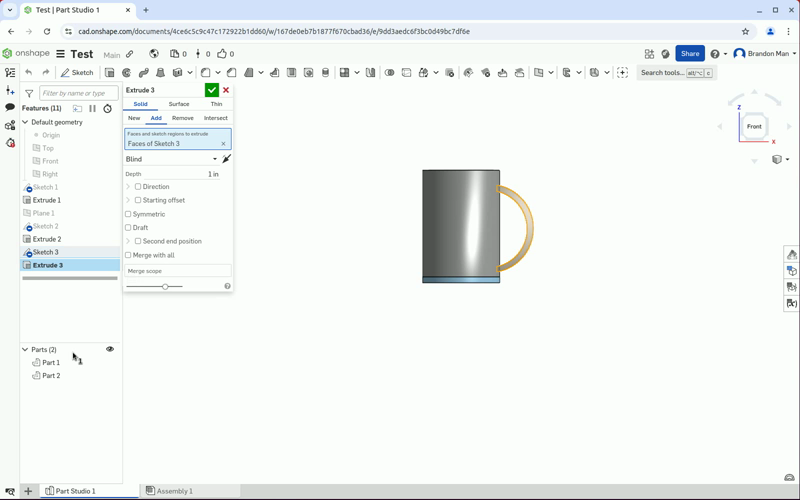
mouse_move(143, 106)
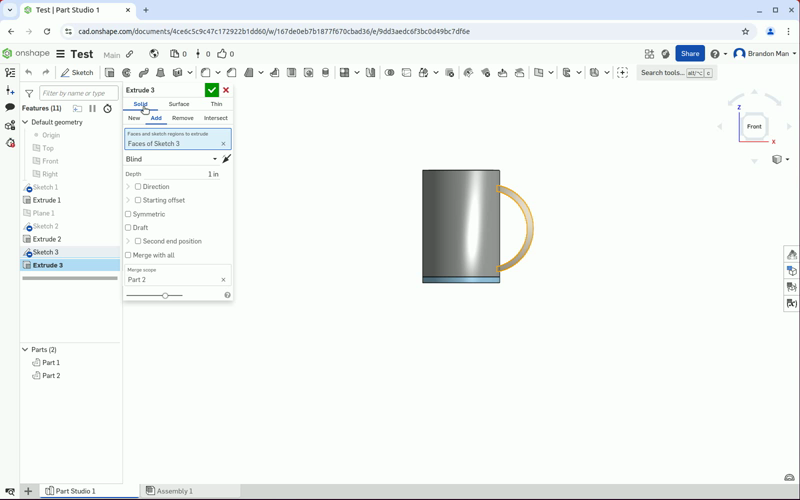
click(143, 106)
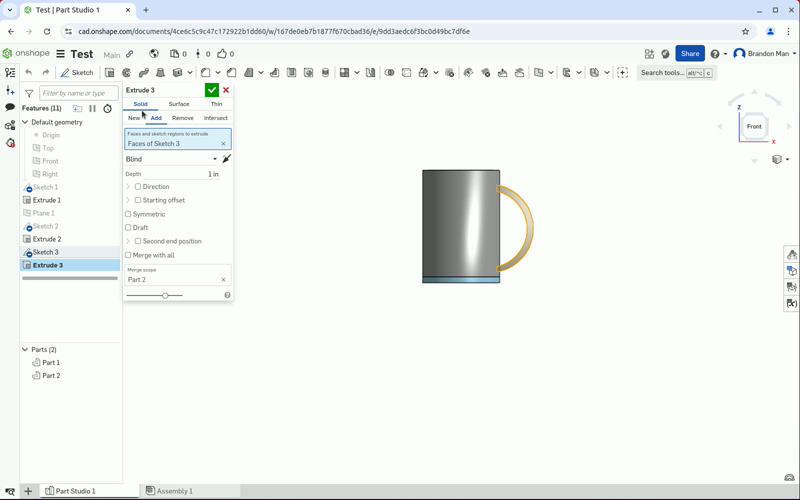
mouse_move(137, 120)
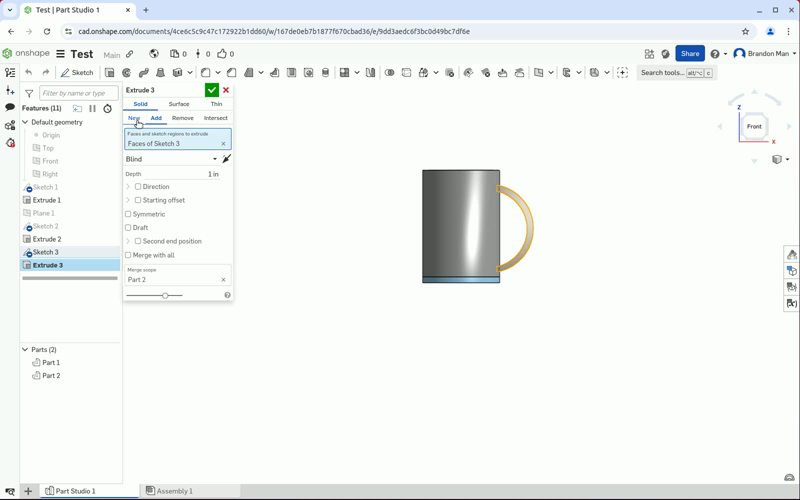
click(137, 120)
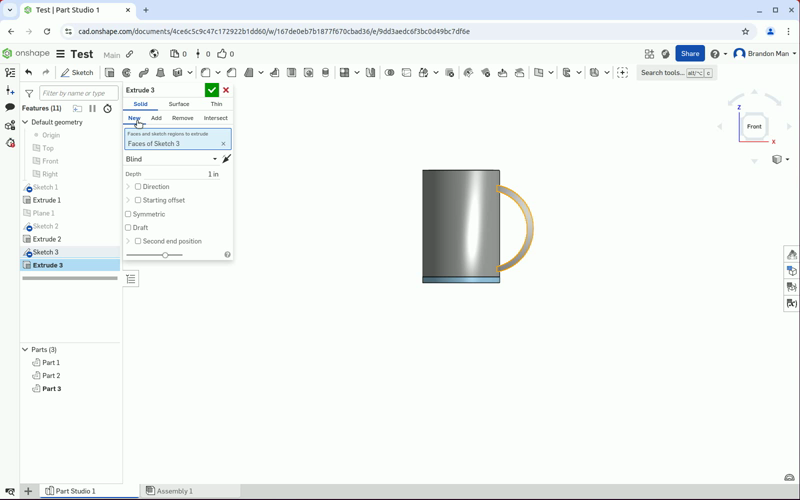
key(tab, 4)
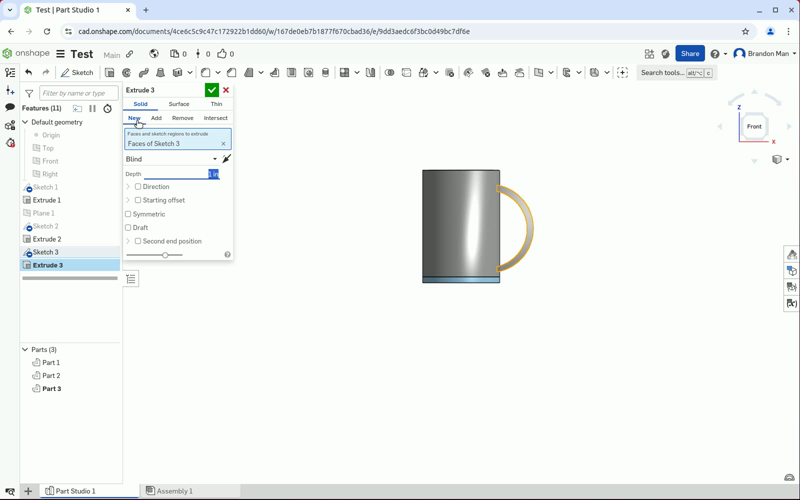
text(2.408)
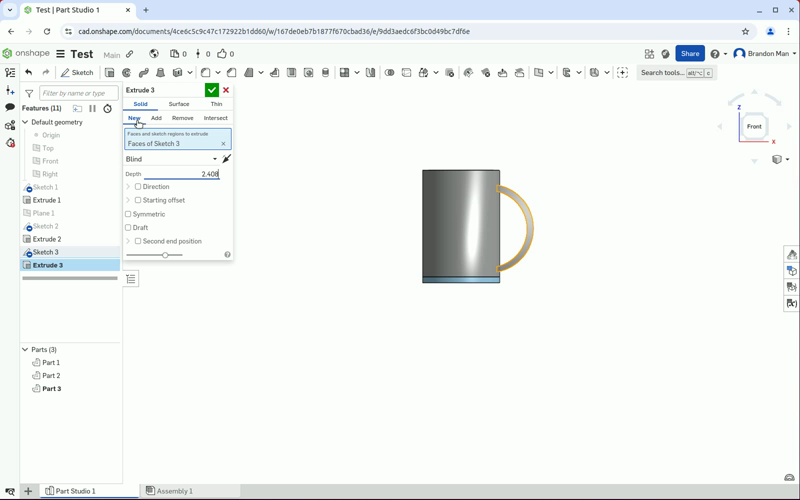
key(tab, 3)
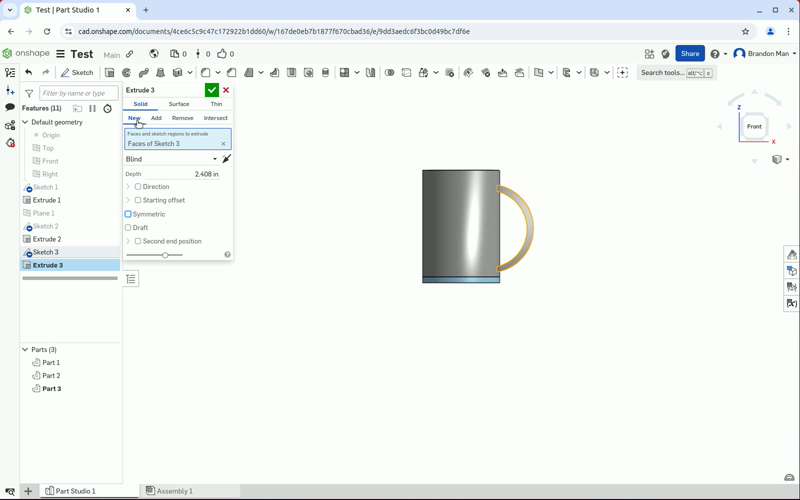
key(space)
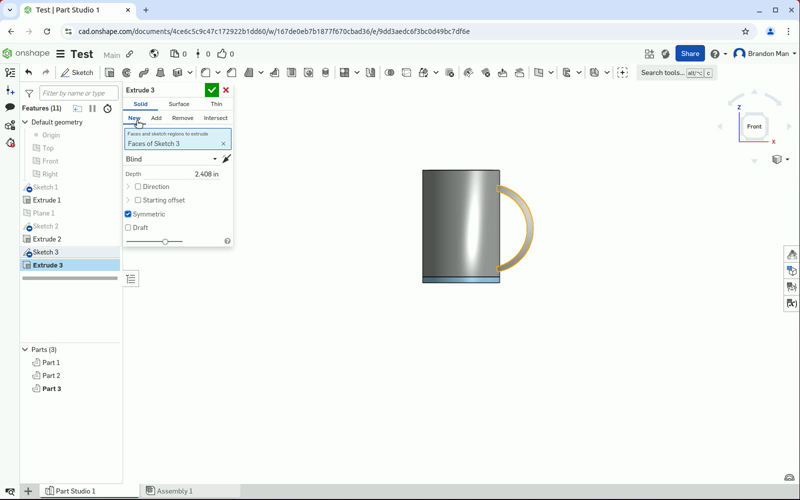
key(enter)
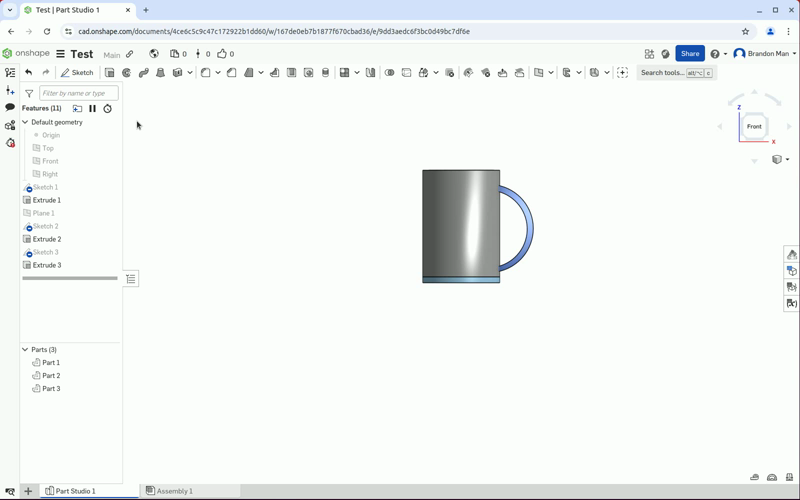
key(shift+h)
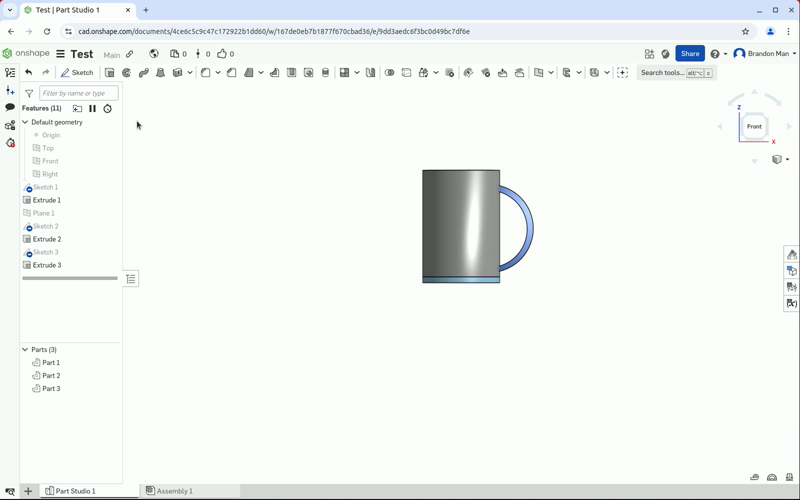
key(shift+h)
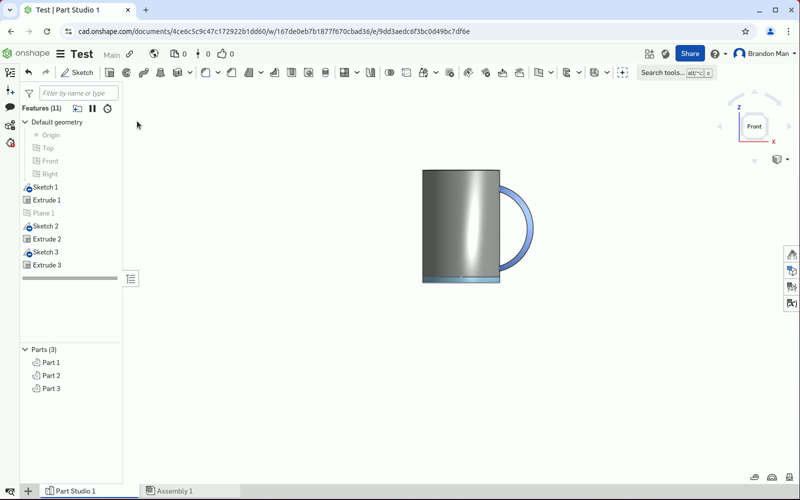
key(shift+7)
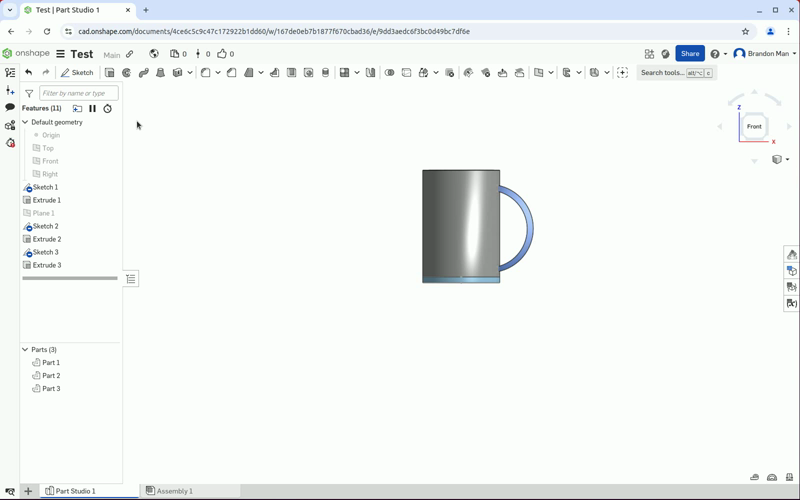
key(left, 2)
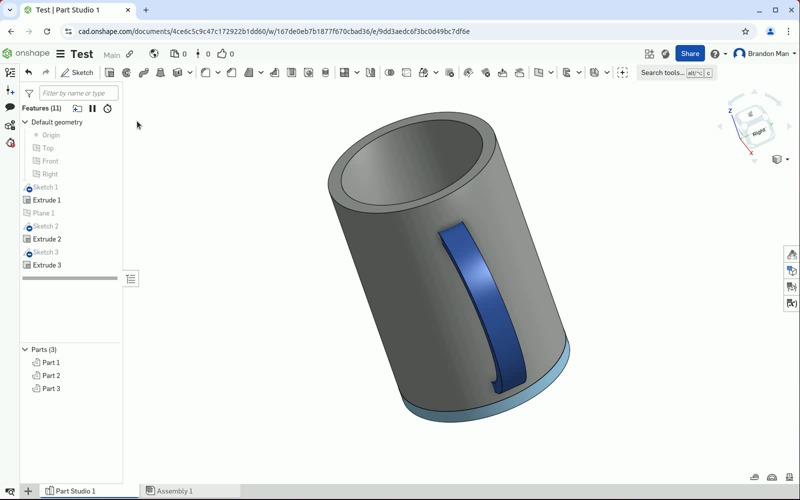
key(down, 2)
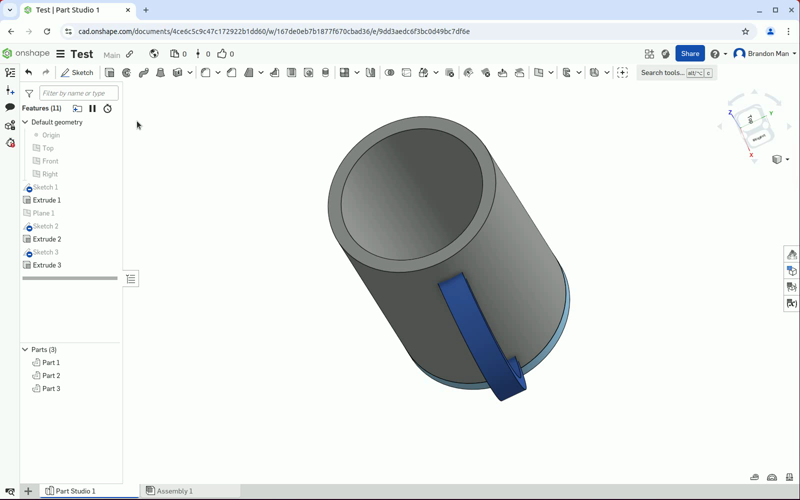
key(up, 2)
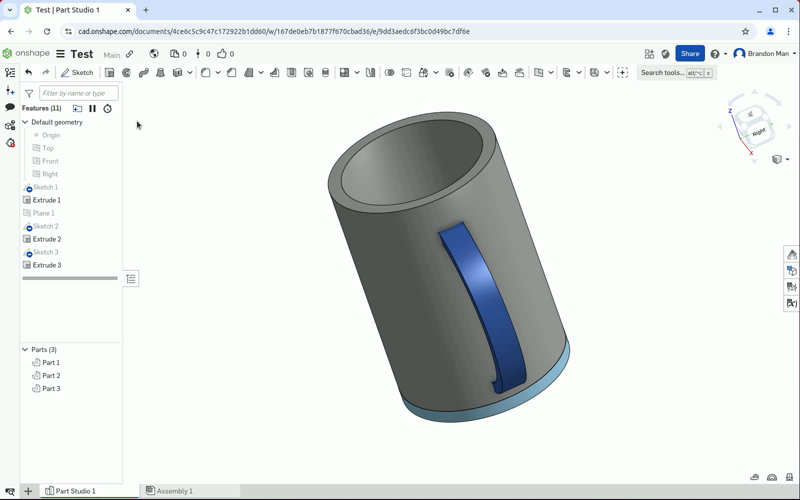
key(right, 2)
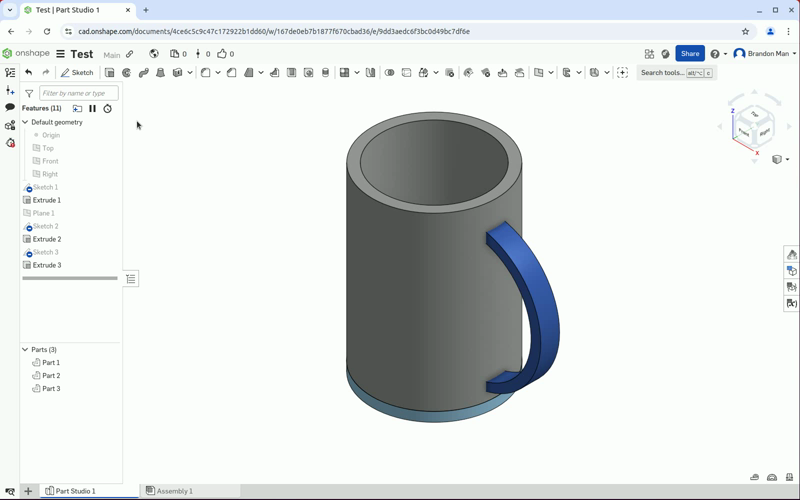
mouse_move(73, 189)
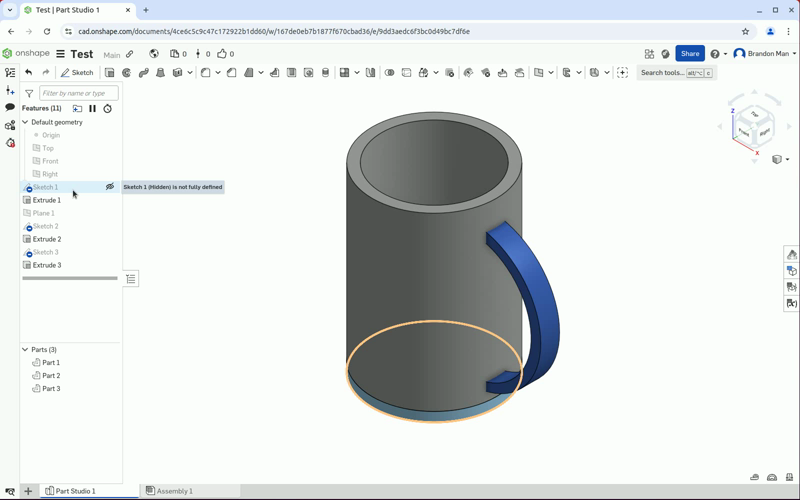
click(73, 189)